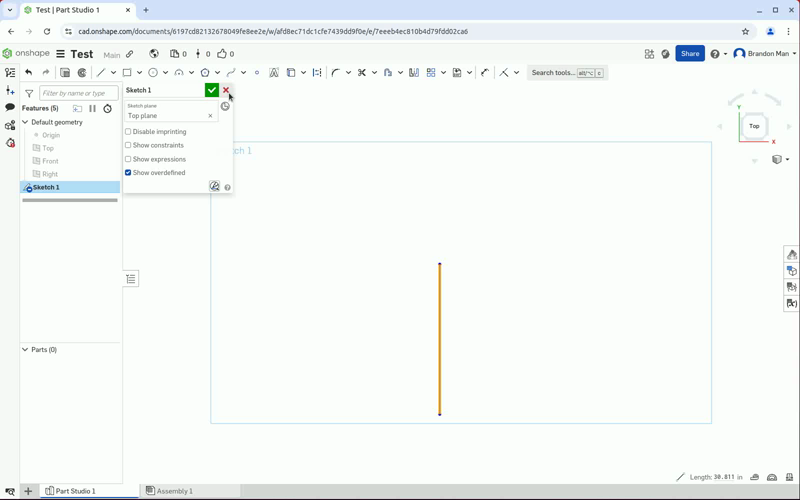
key(shift+h)
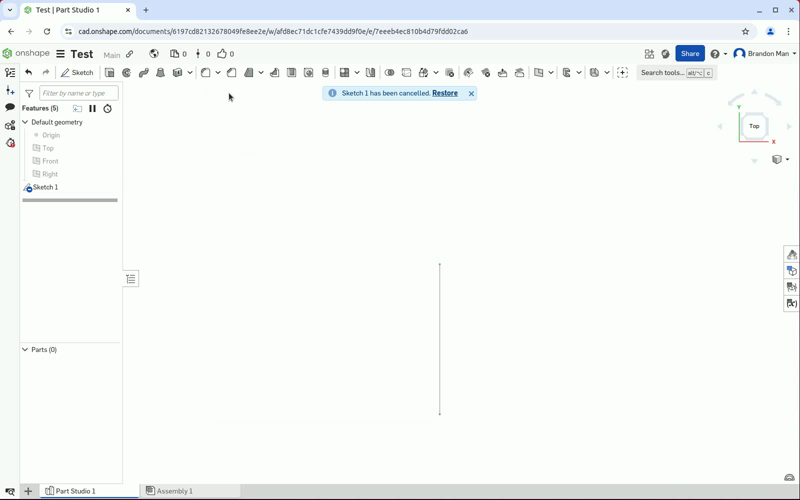
key(shift+s)
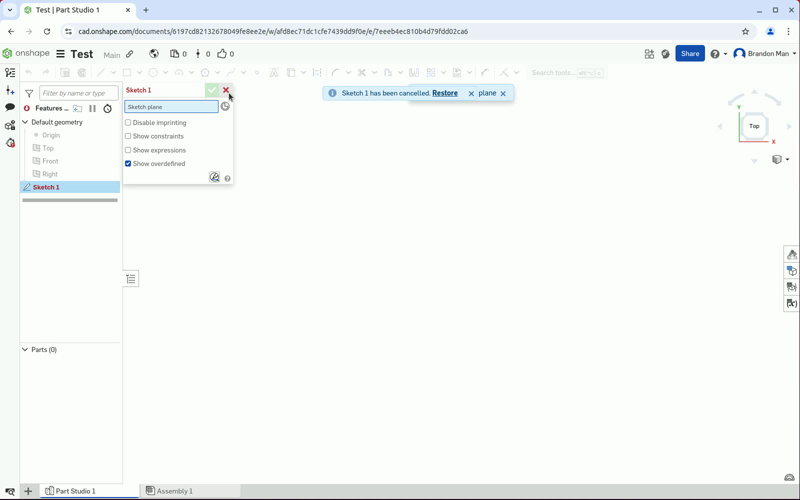
mouse_move(73, 150)
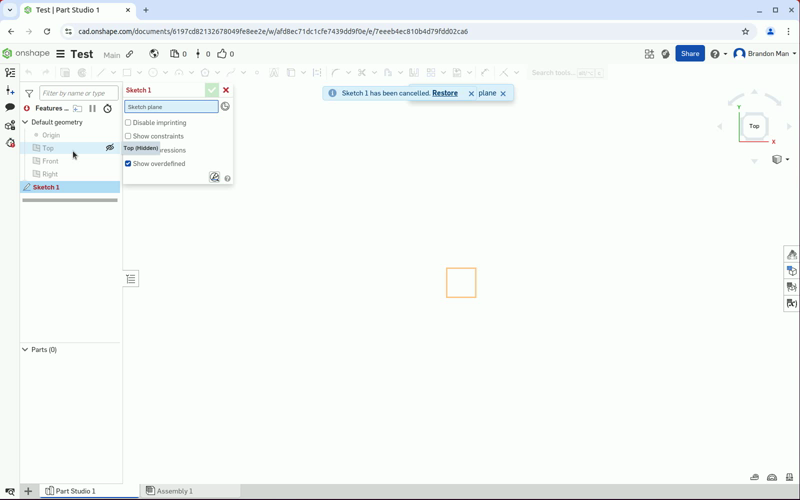
click(73, 150)
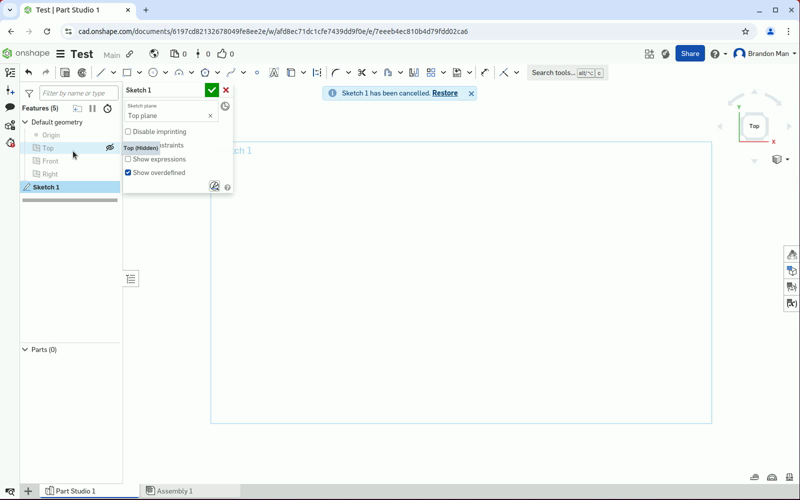
mouse_move(73, 352)
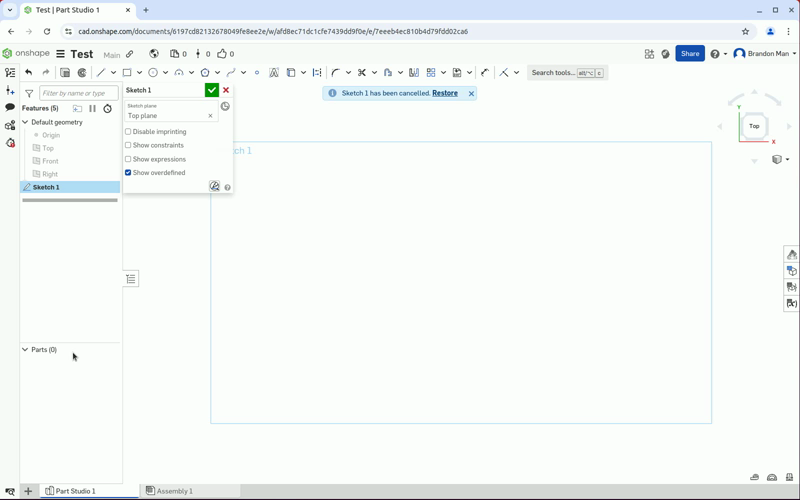
key(y)
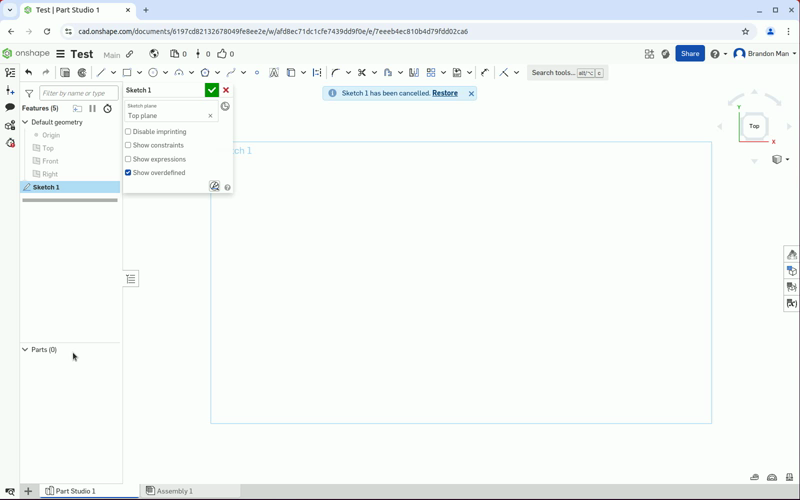
key(a)
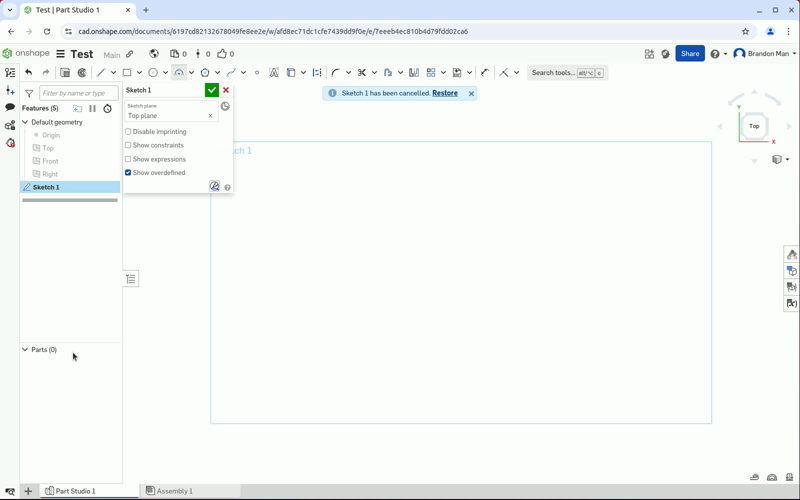
key_down(shift)
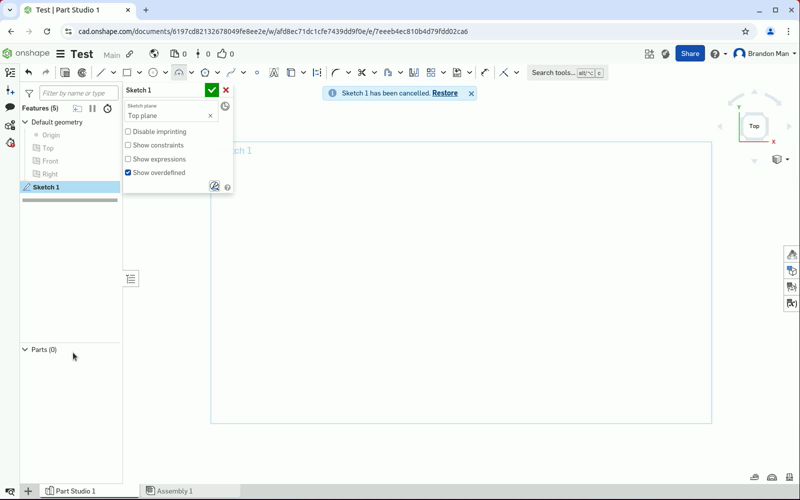
mouse_move(382, 388)
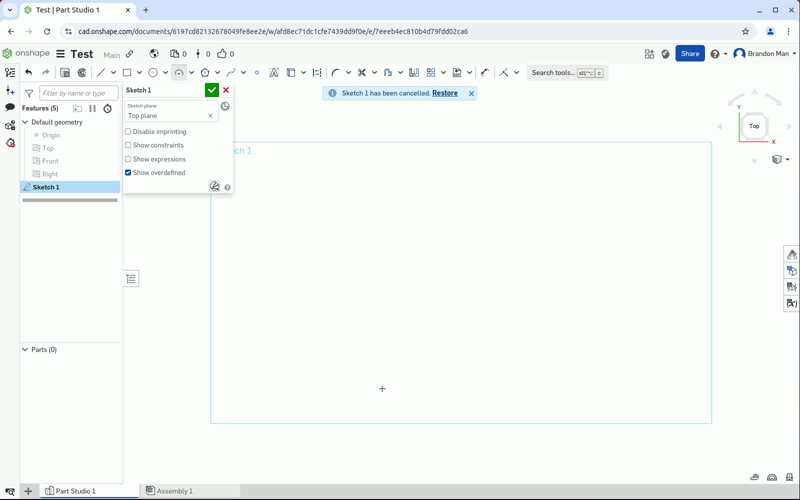
click(382, 388)
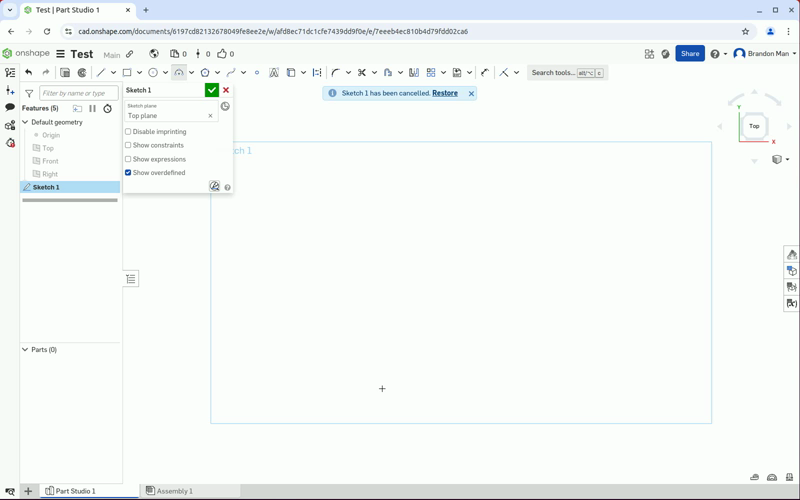
key_up(shift)
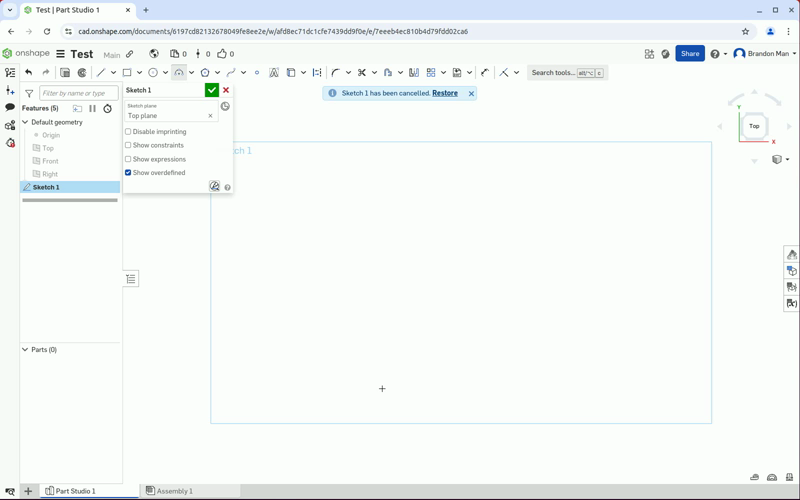
key_down(shift)
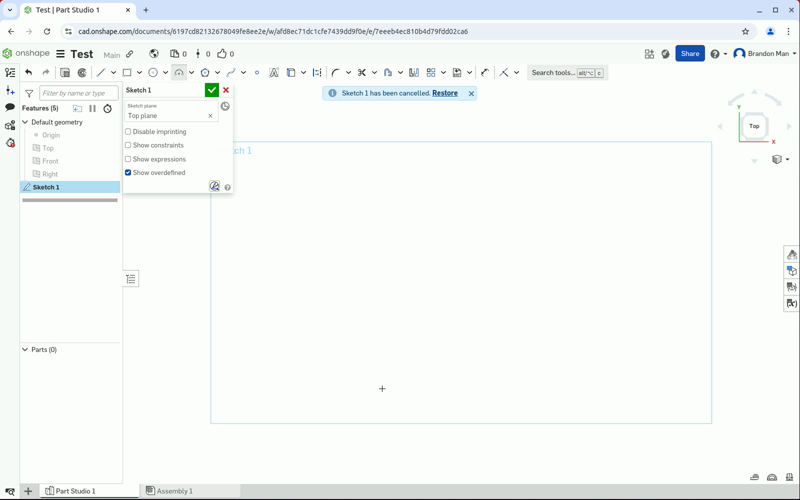
mouse_move(390, 396)
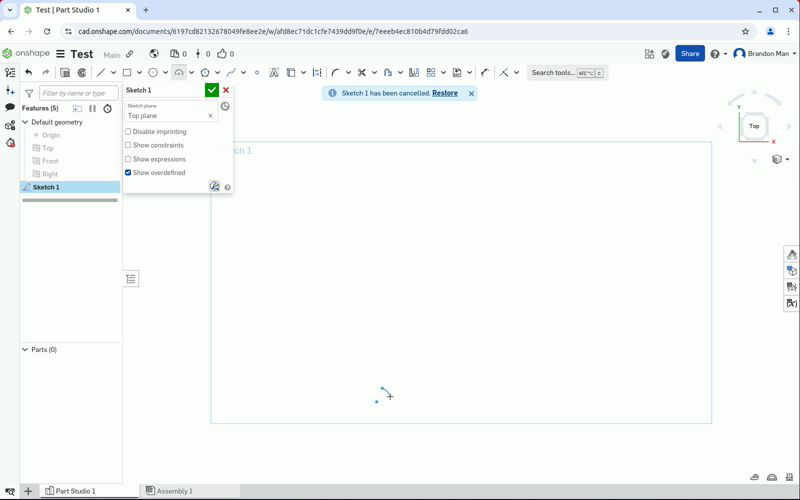
click(390, 396)
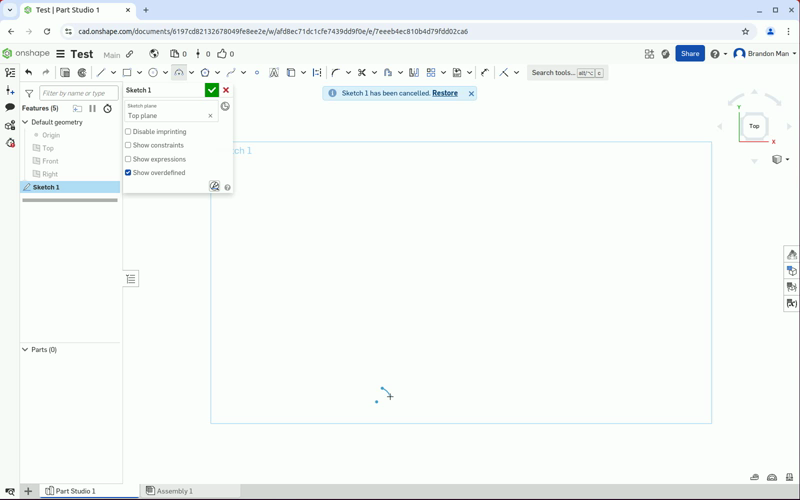
mouse_move(384, 393)
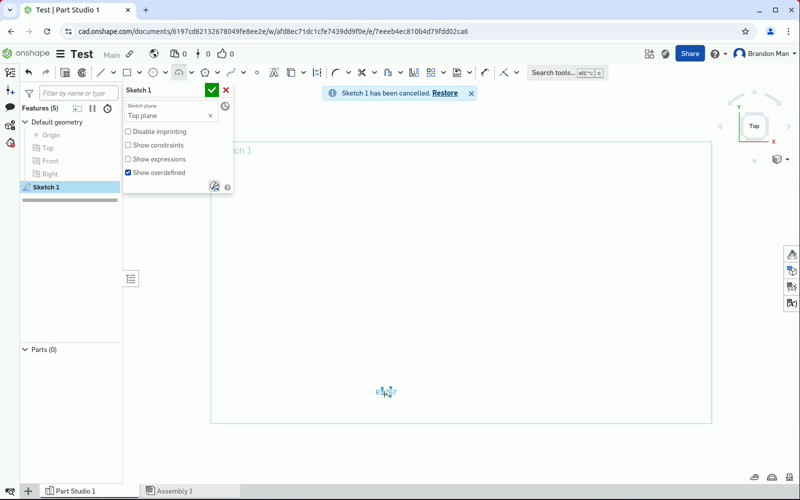
click(384, 393)
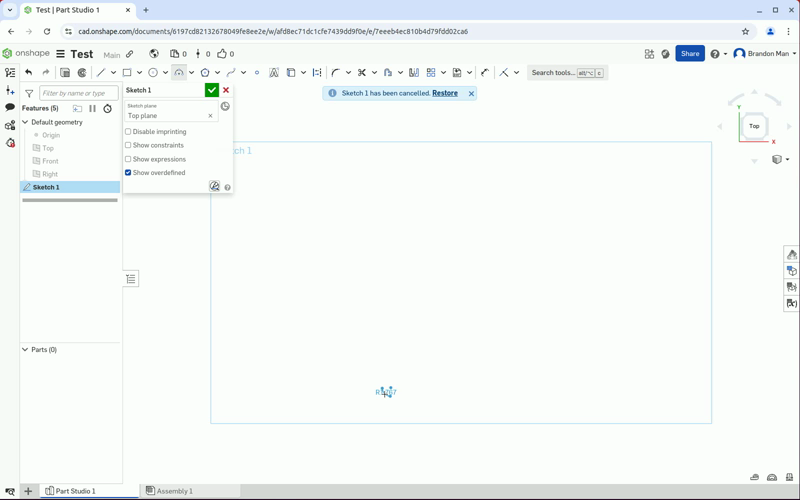
key_up(shift)
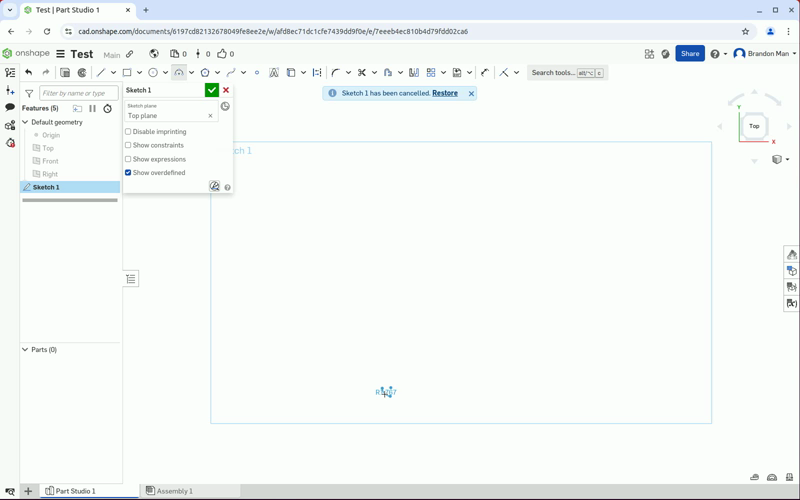
key(esc)
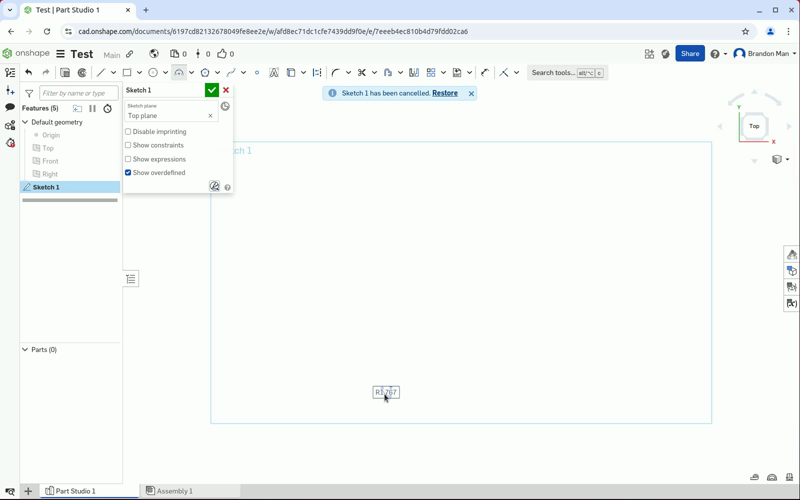
key(l)
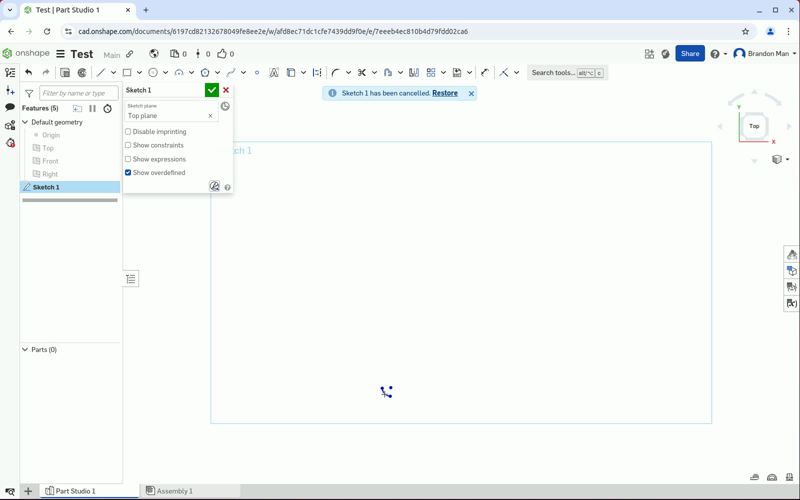
mouse_move(390, 396)
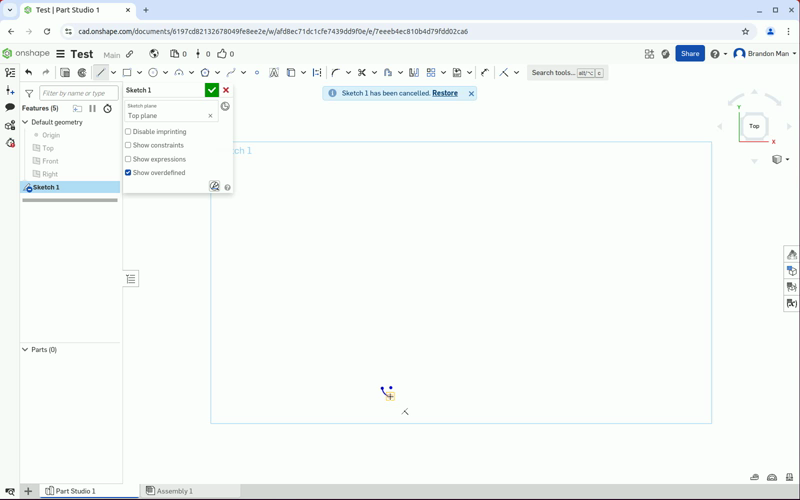
click(390, 396)
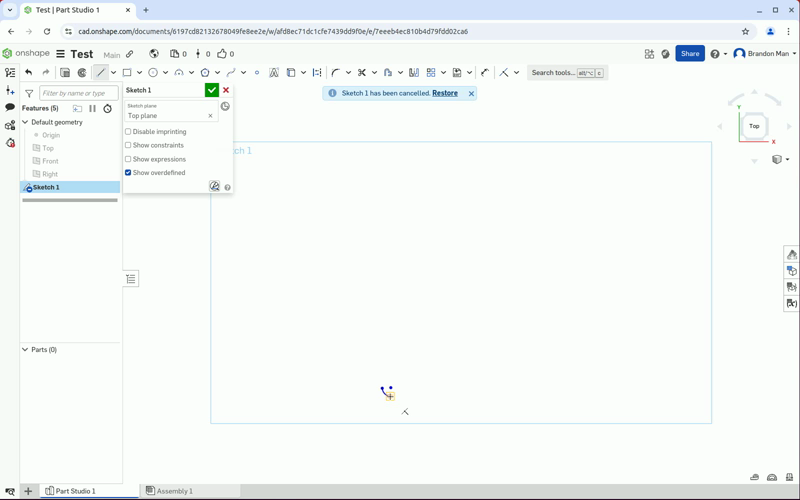
key_down(shift)
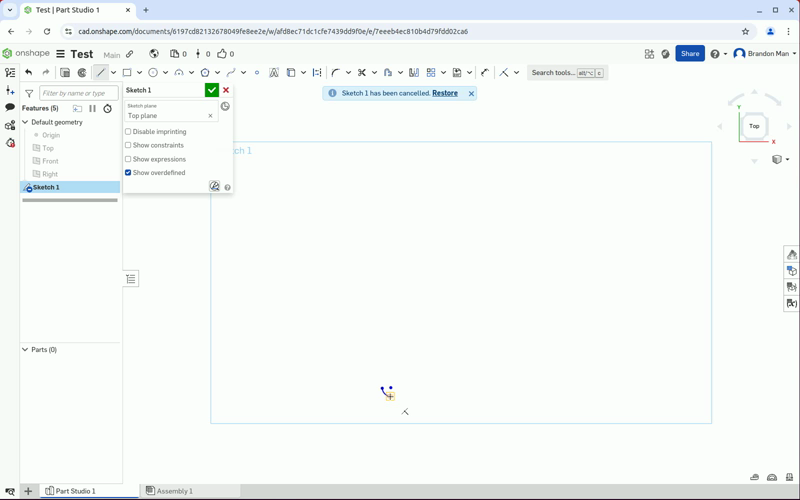
mouse_move(495, 396)
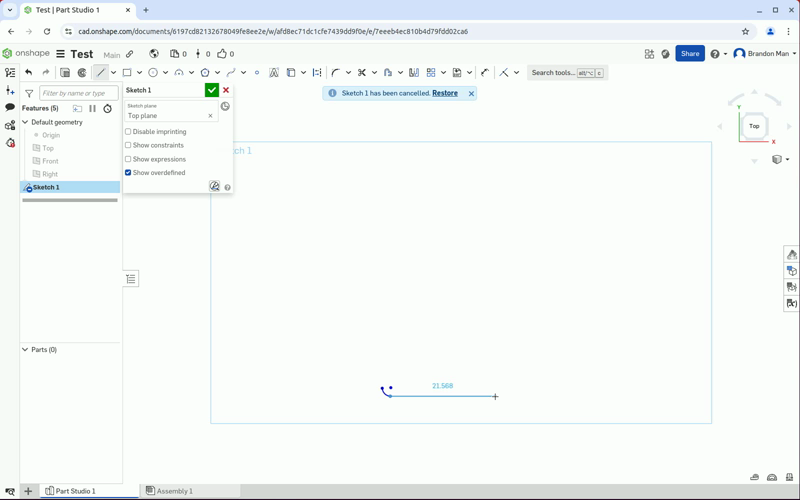
click(495, 396)
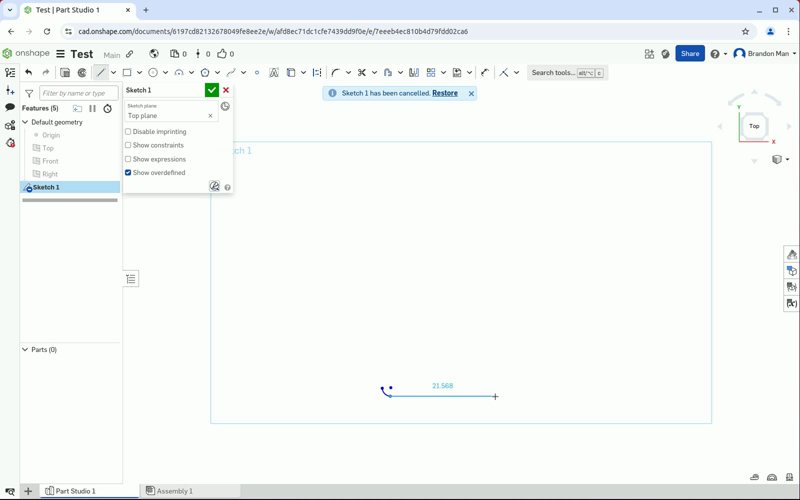
key_up(shift)
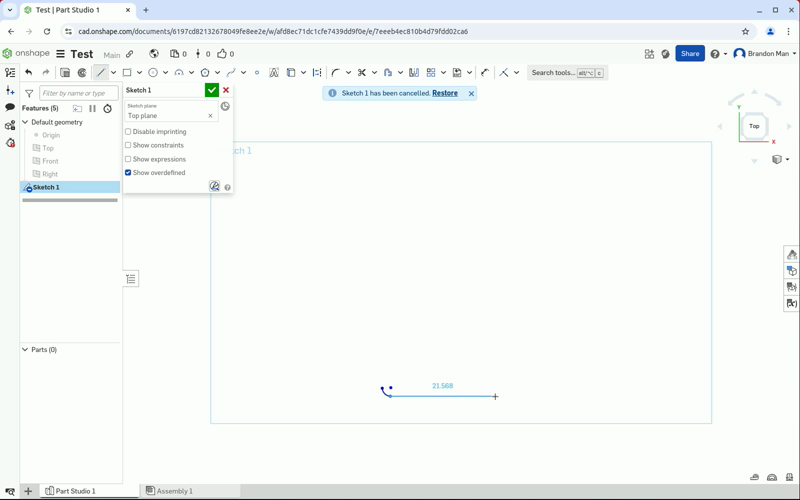
key(esc)
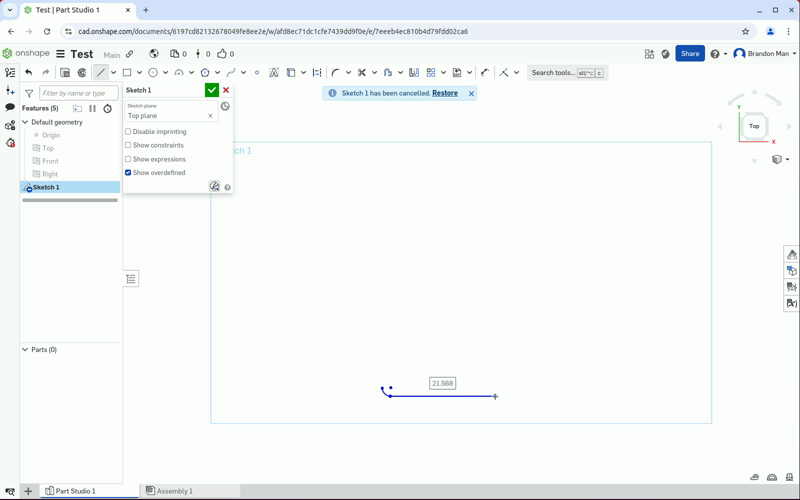
key(a)
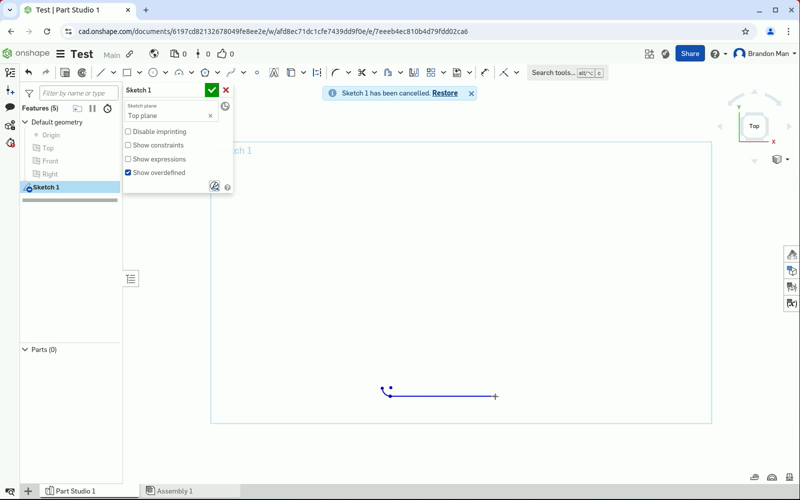
mouse_move(495, 396)
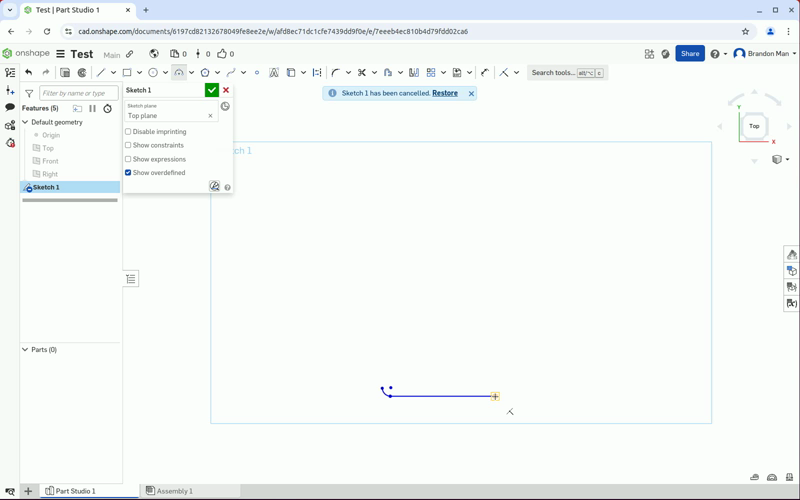
click(495, 396)
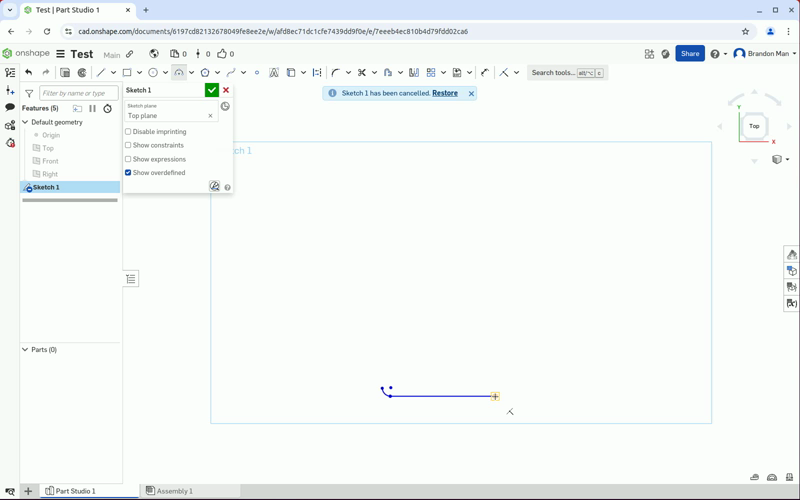
key_down(shift)
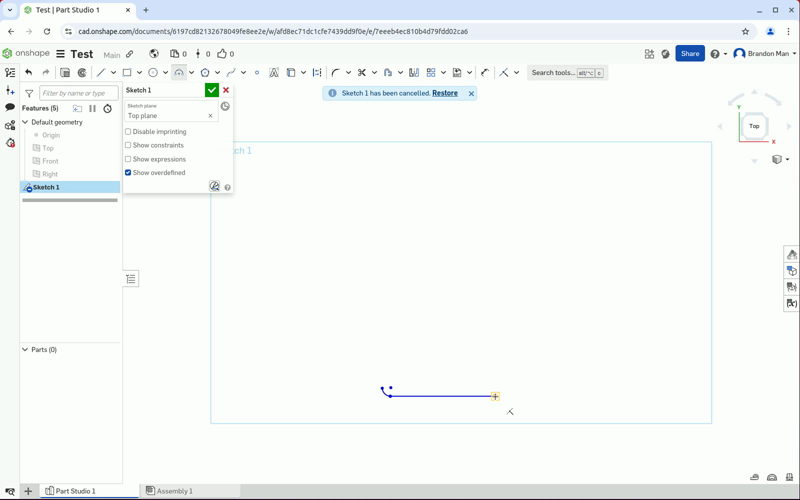
mouse_move(496, 393)
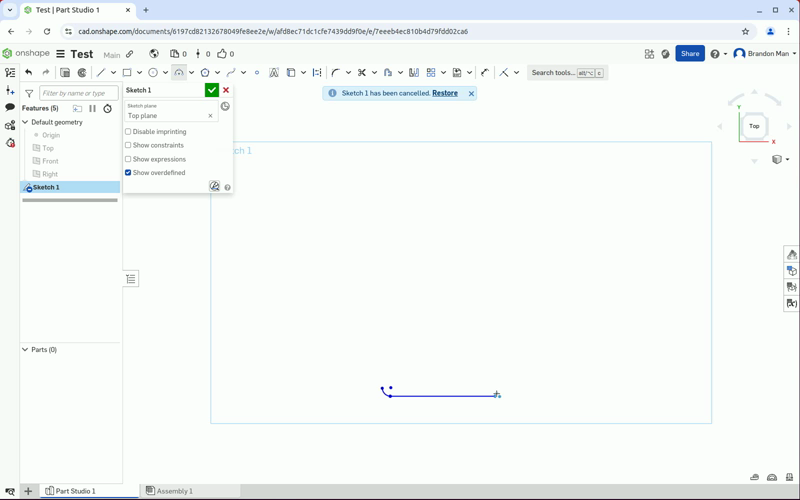
scroll(6)
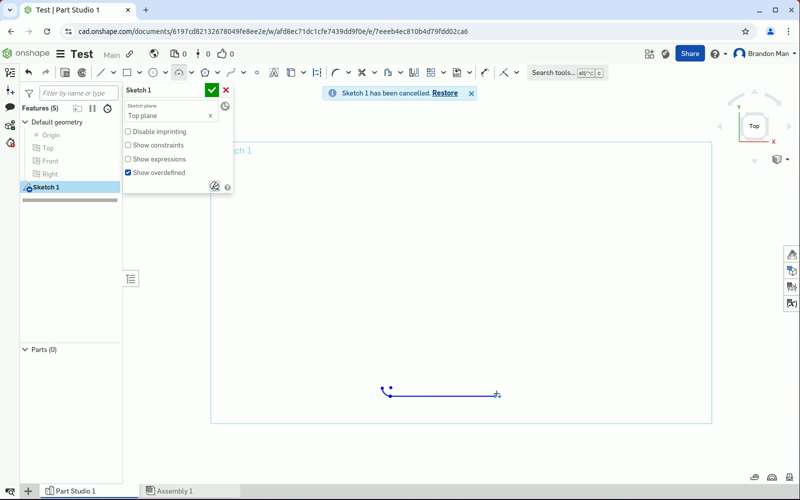
scroll(6)
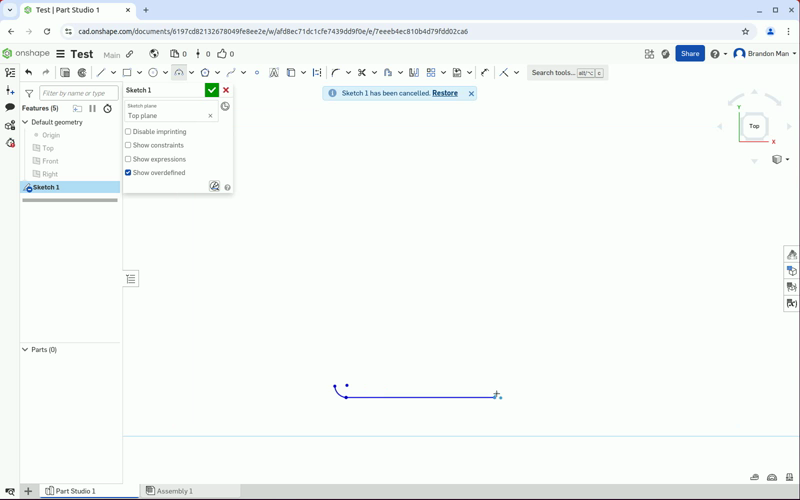
scroll(6)
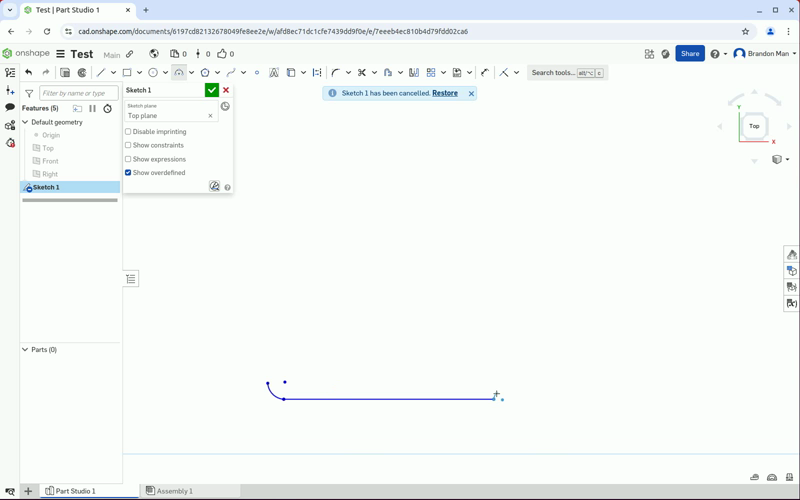
scroll(6)
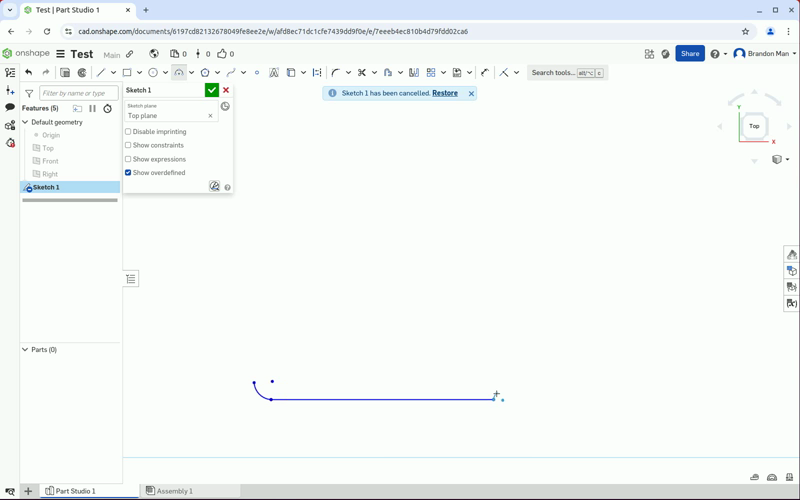
scroll(6)
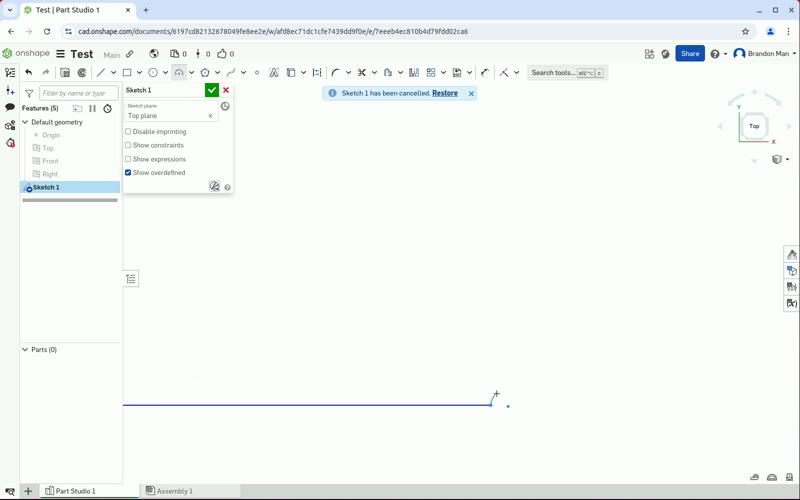
scroll(6)
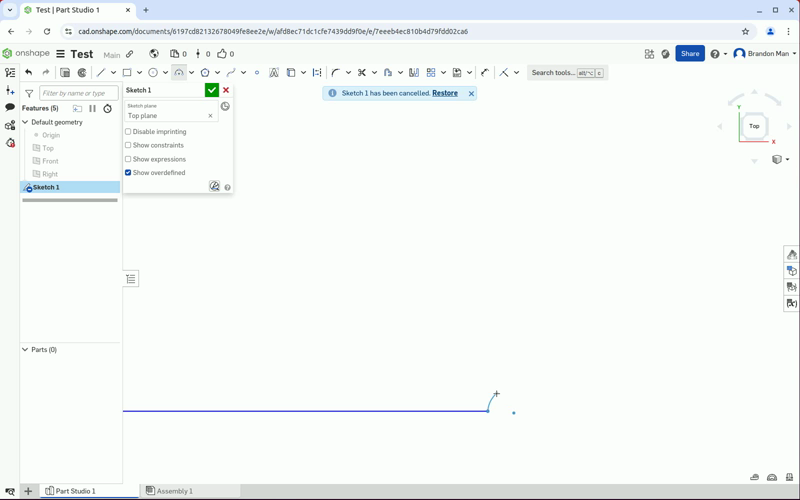
scroll(6)
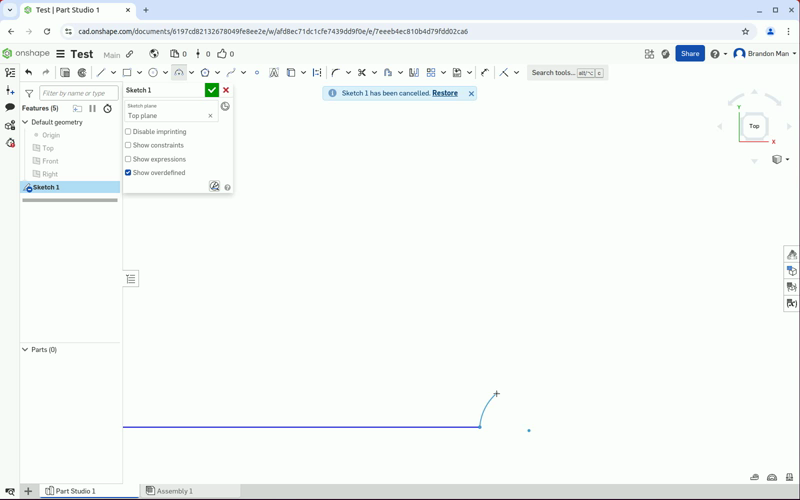
click(496, 393)
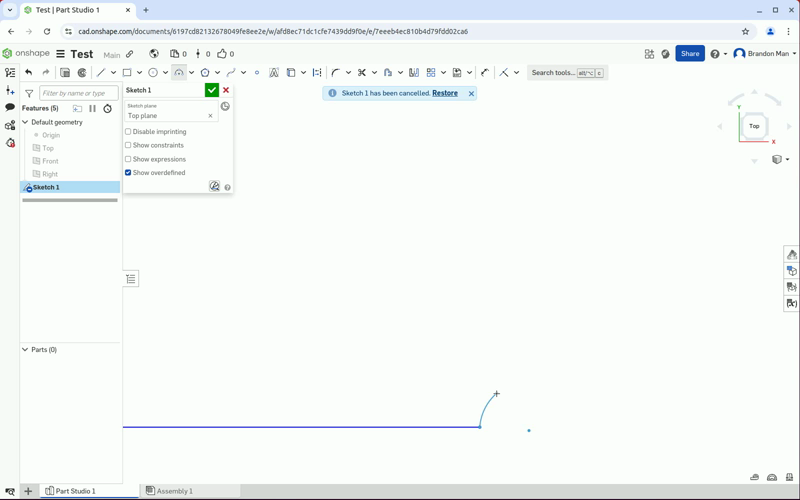
scroll(-6)
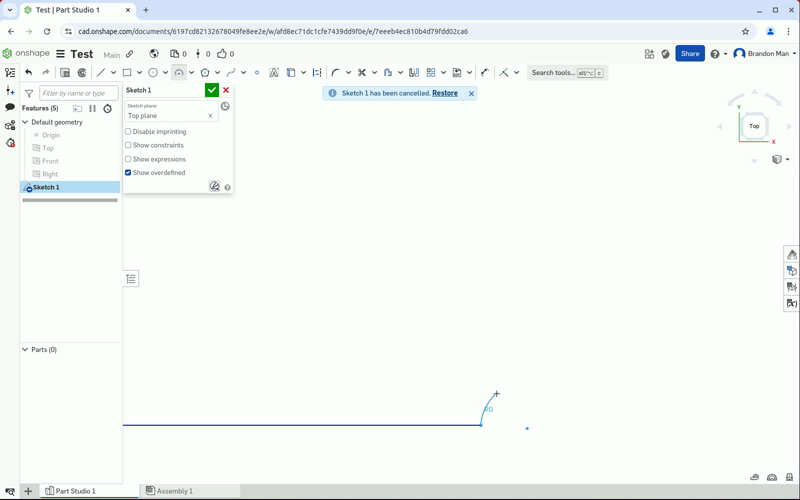
scroll(-6)
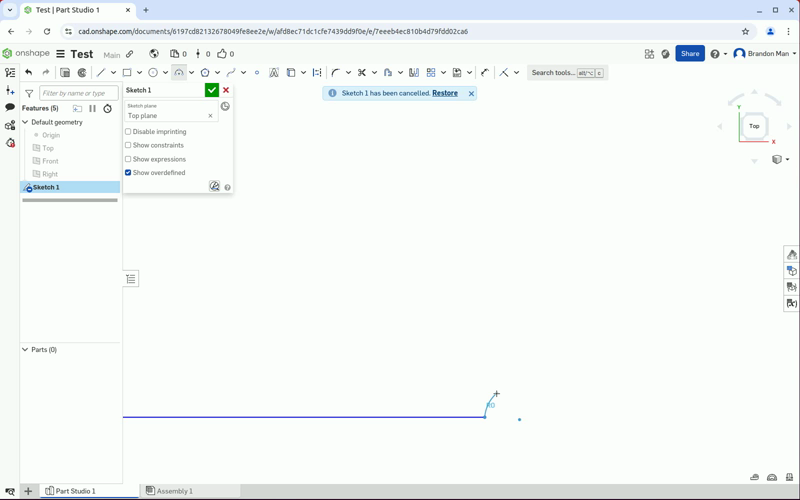
scroll(-6)
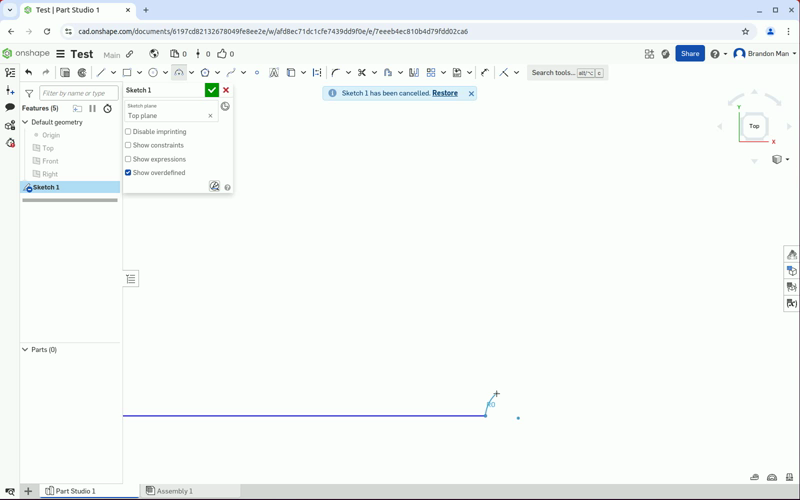
scroll(-6)
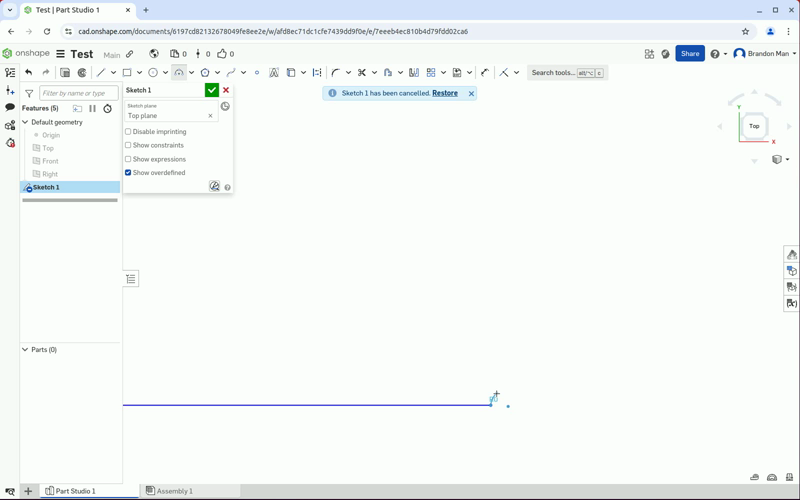
scroll(-6)
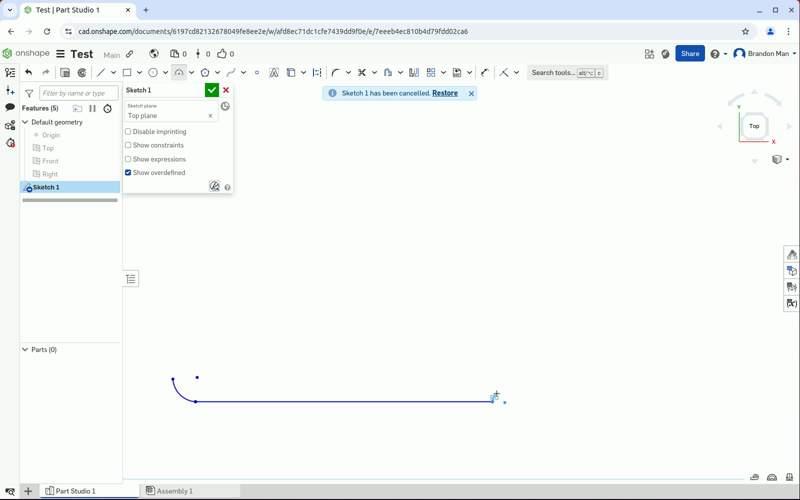
scroll(-6)
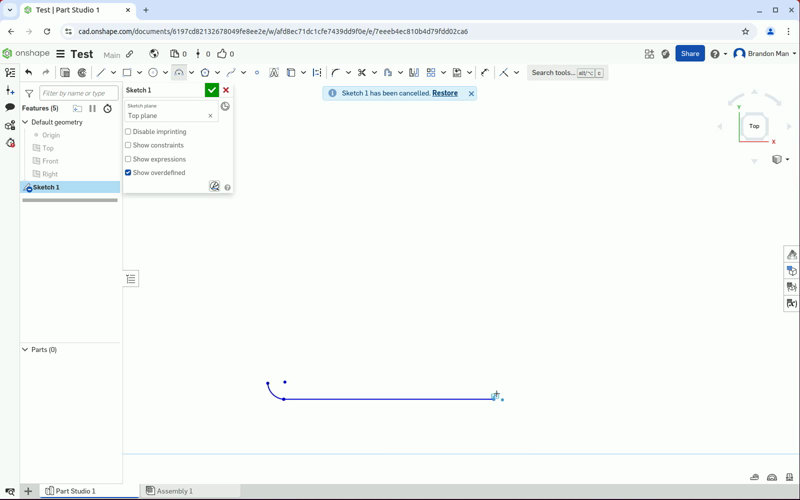
scroll(-6)
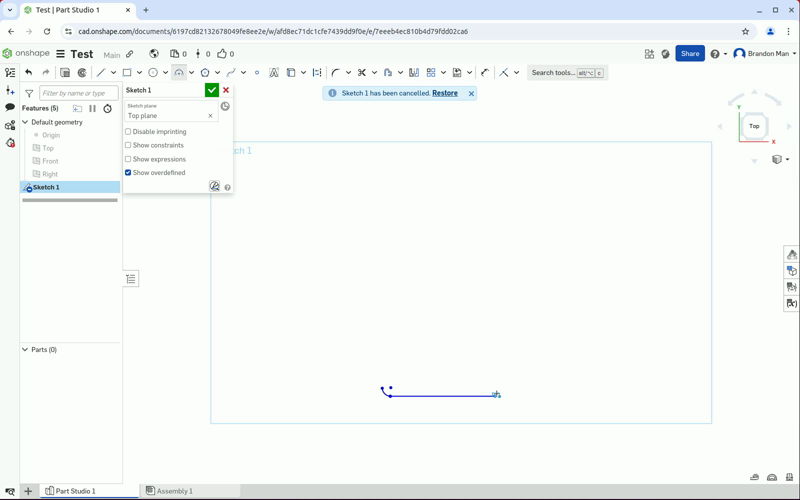
mouse_move(497, 395)
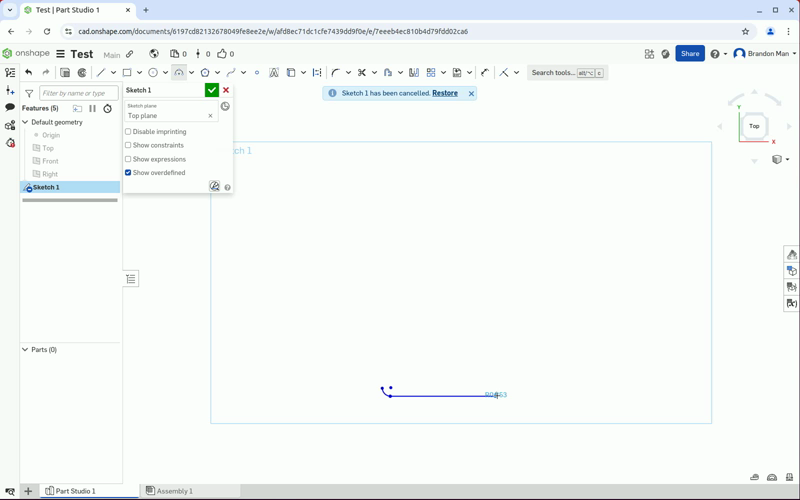
scroll(6)
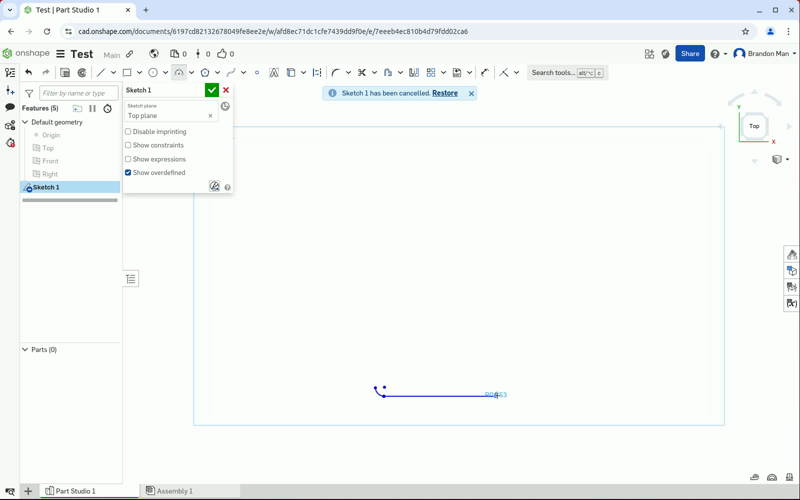
scroll(6)
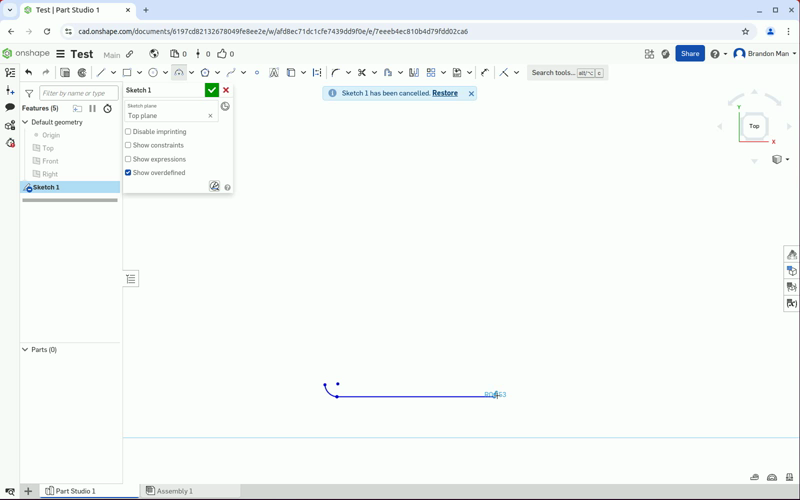
scroll(6)
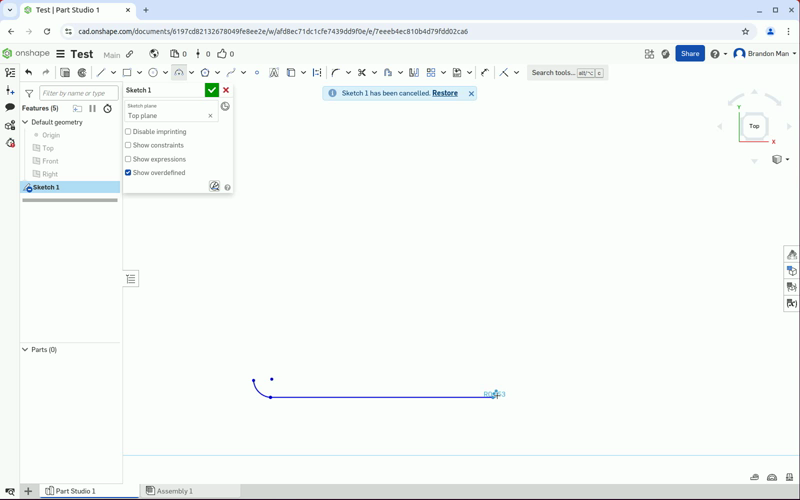
scroll(6)
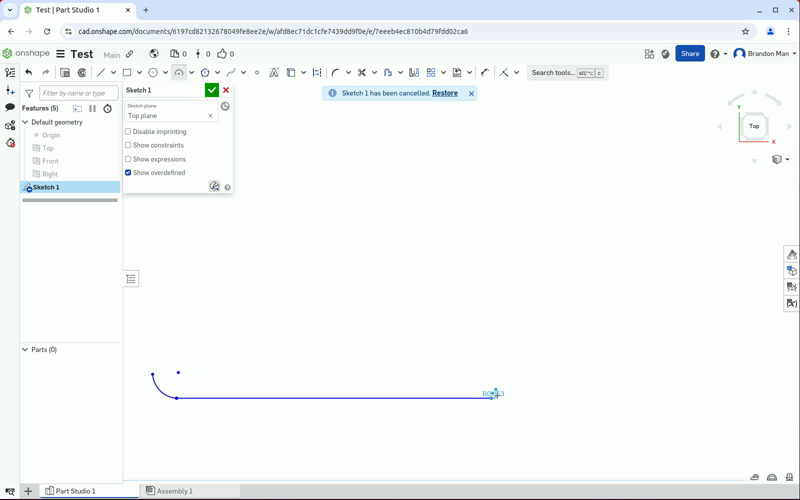
scroll(6)
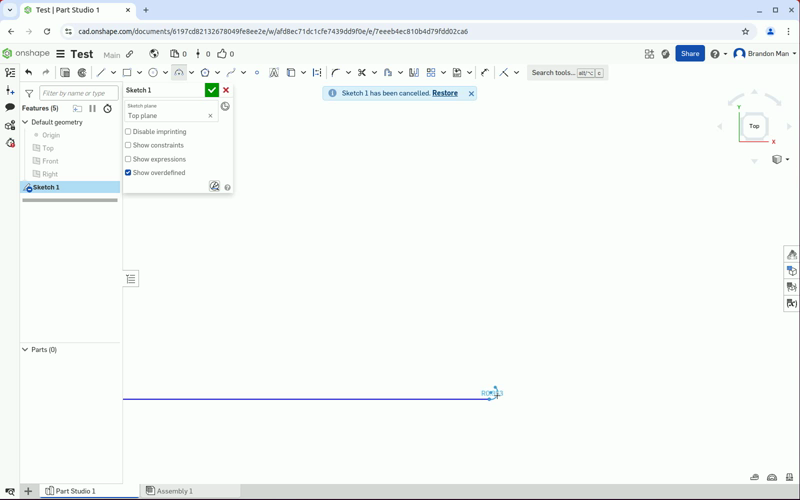
scroll(6)
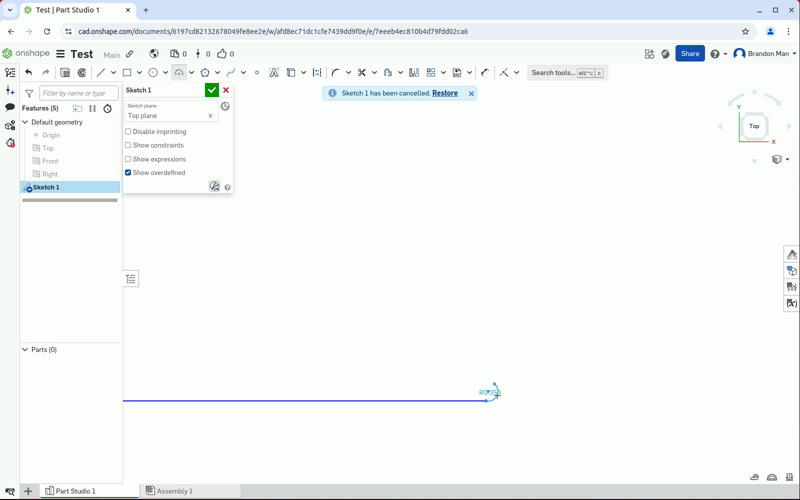
scroll(6)
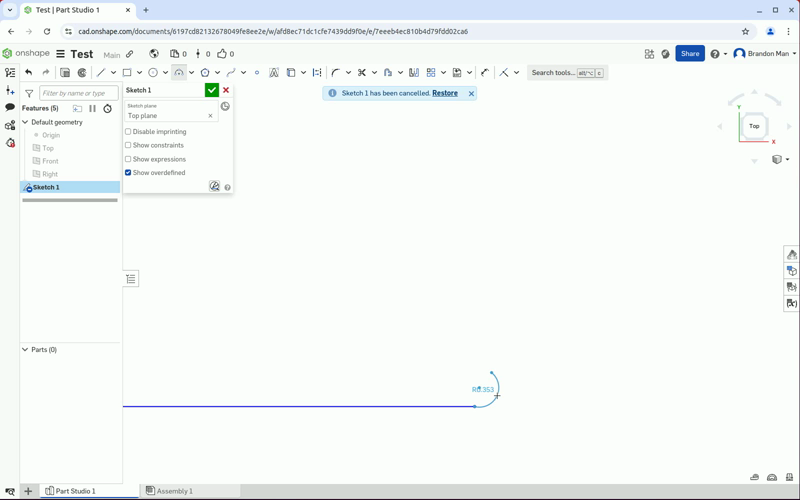
click(497, 395)
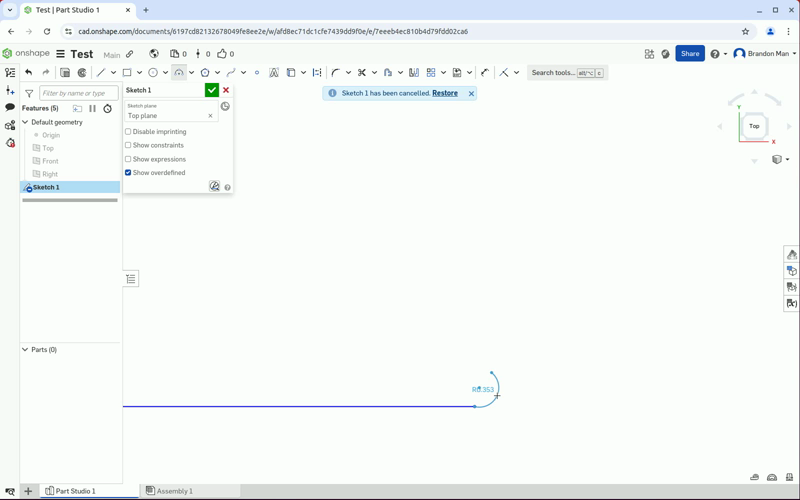
scroll(-6)
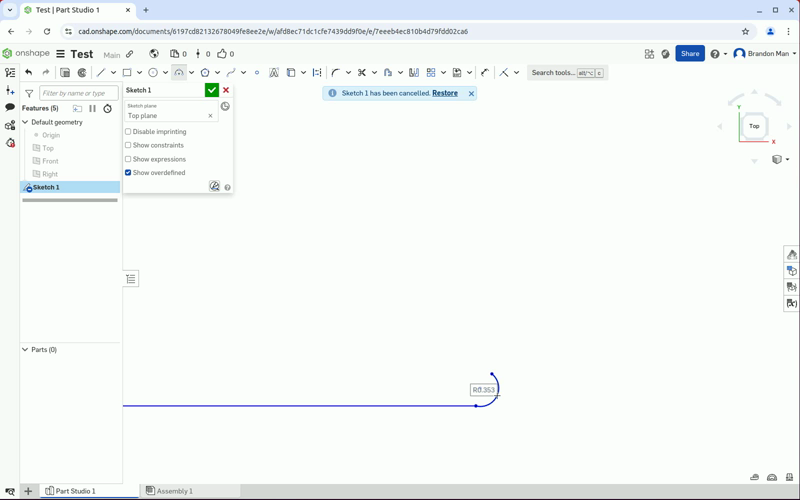
scroll(-6)
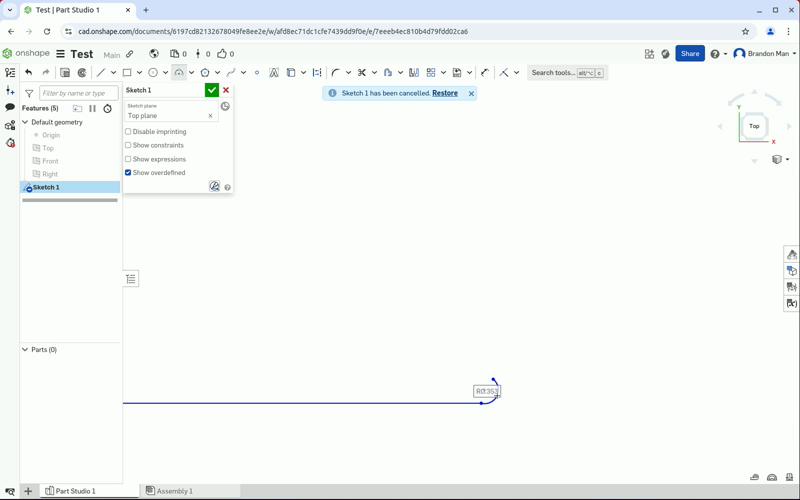
scroll(-6)
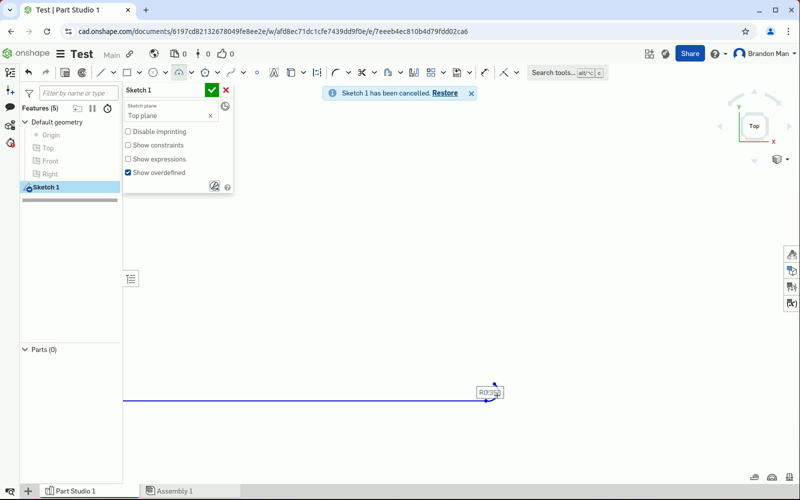
scroll(-6)
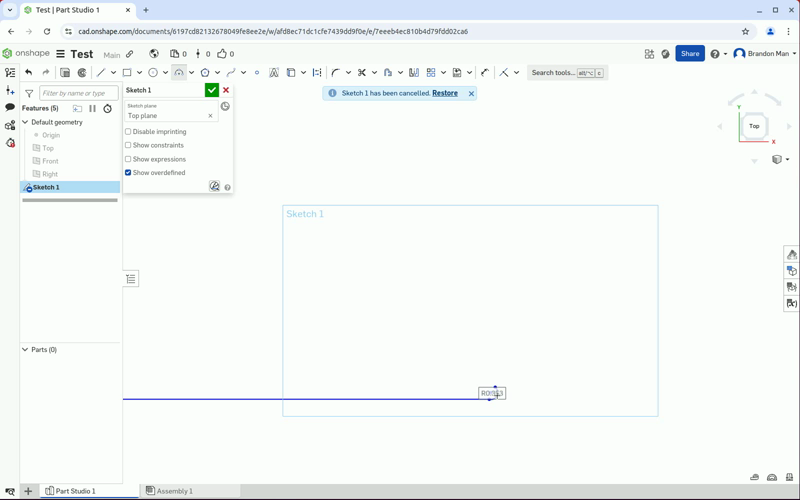
scroll(-6)
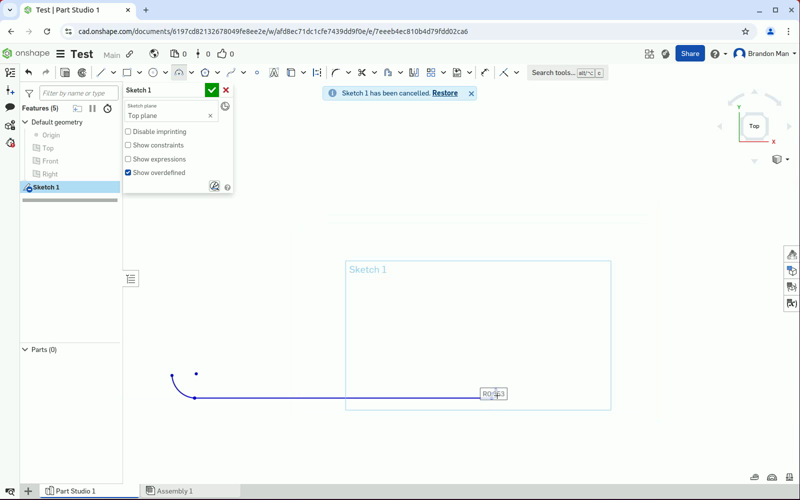
scroll(-6)
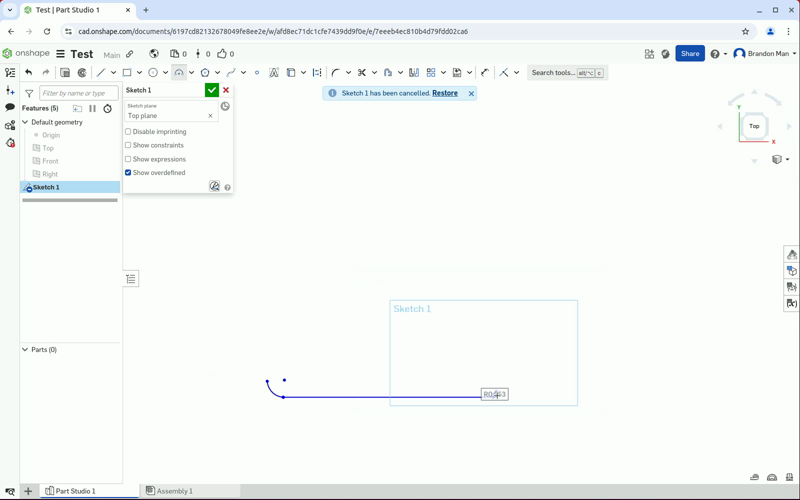
scroll(-6)
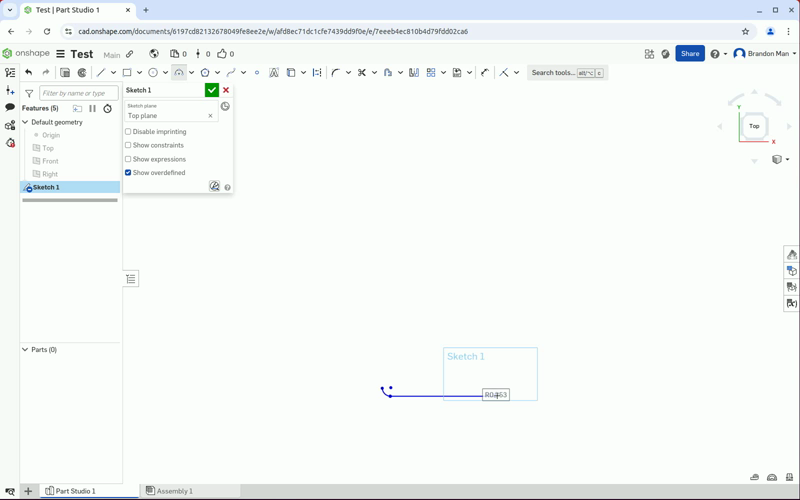
key_up(shift)
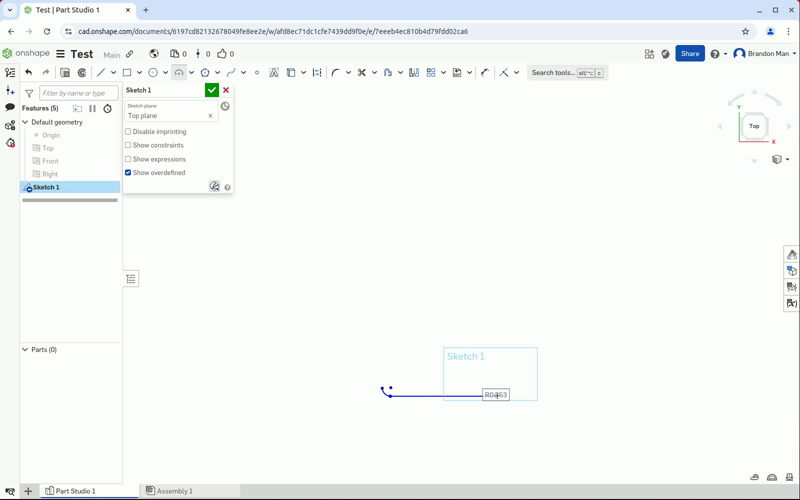
key(esc)
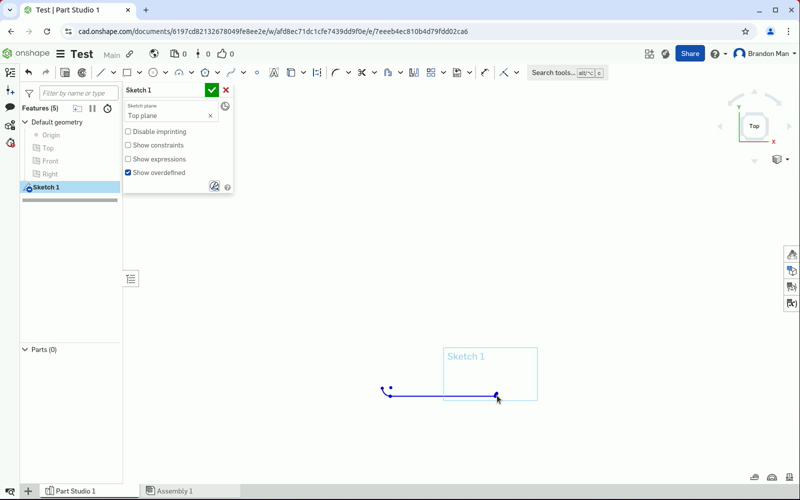
key(l)
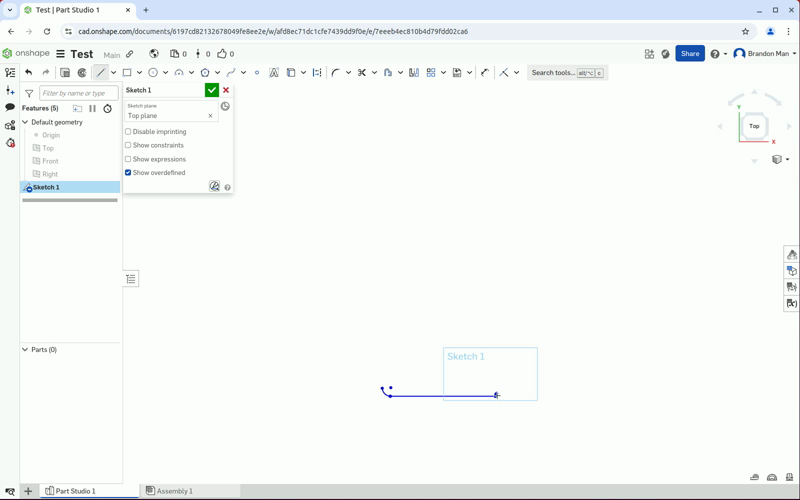
mouse_move(496, 393)
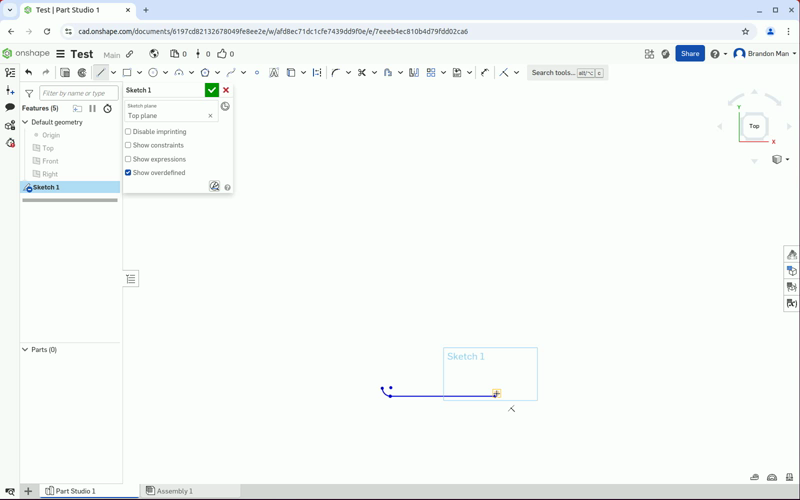
scroll(6)
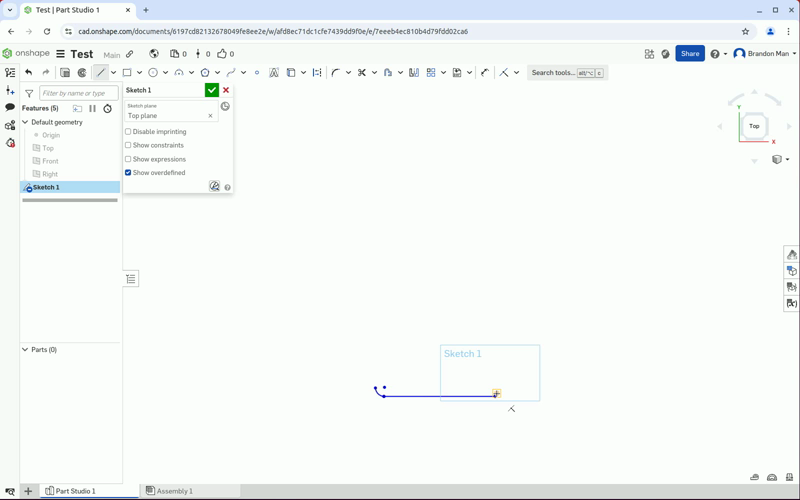
scroll(6)
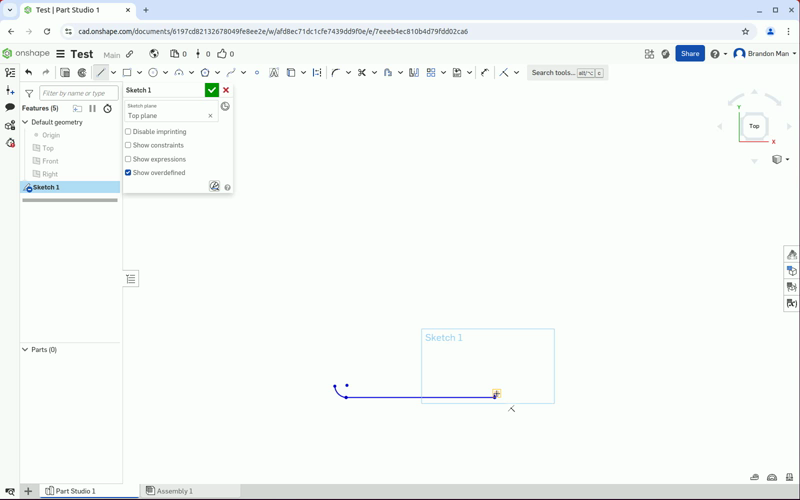
scroll(6)
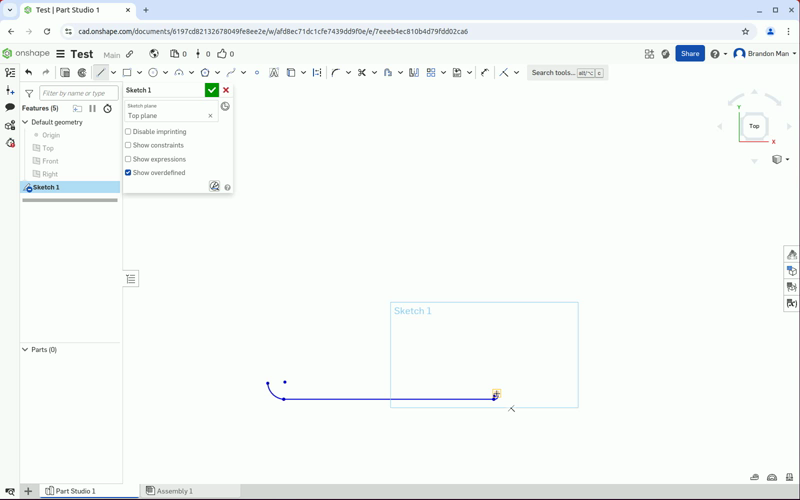
scroll(6)
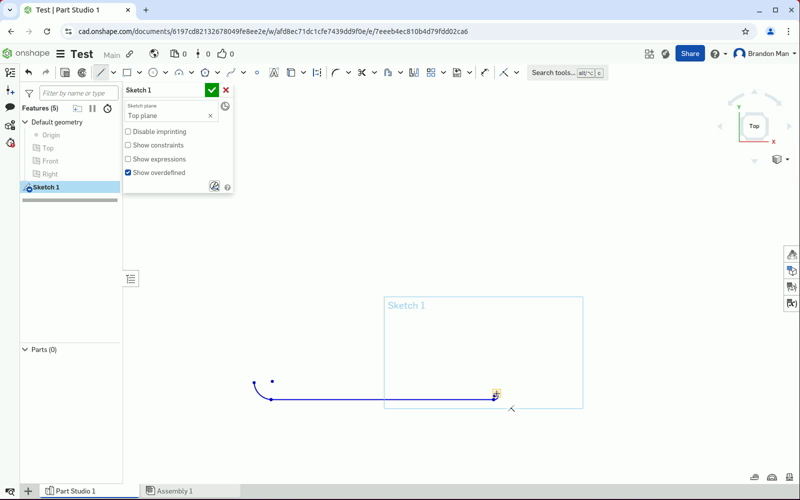
scroll(6)
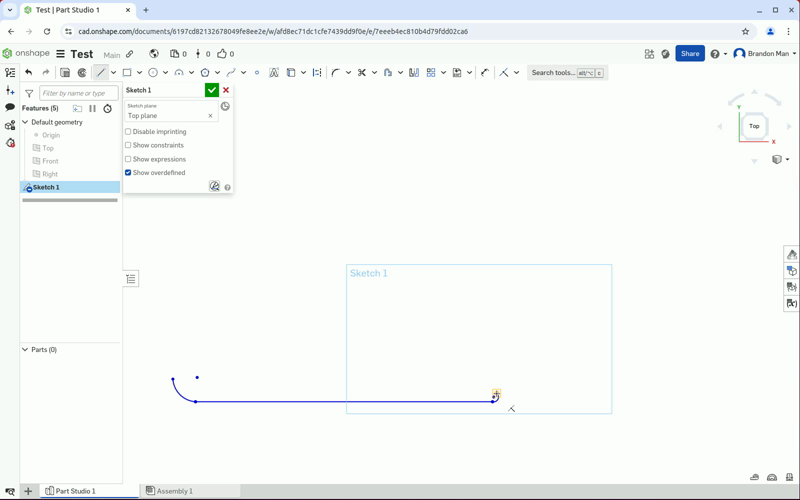
scroll(6)
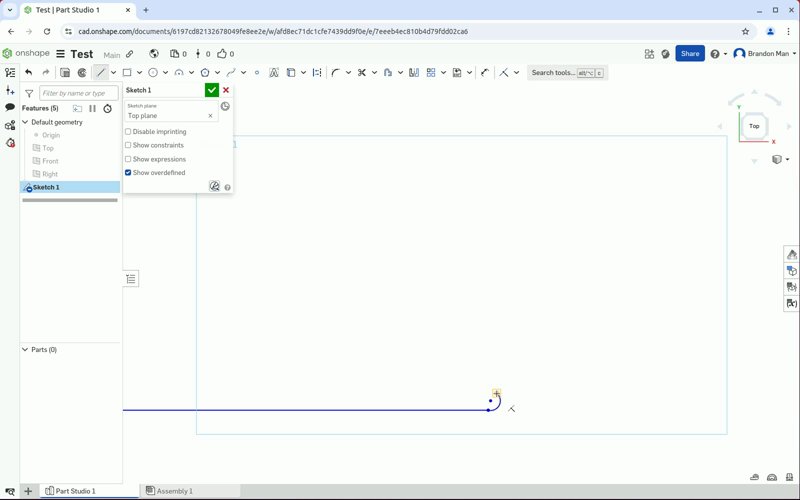
scroll(6)
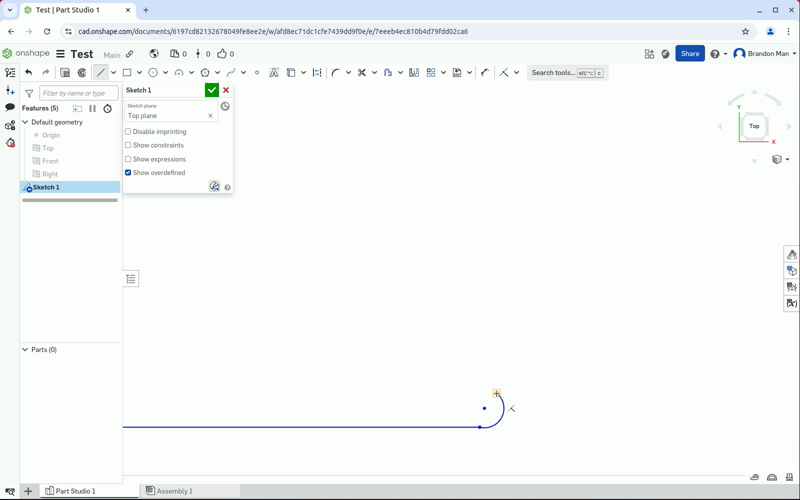
click(496, 393)
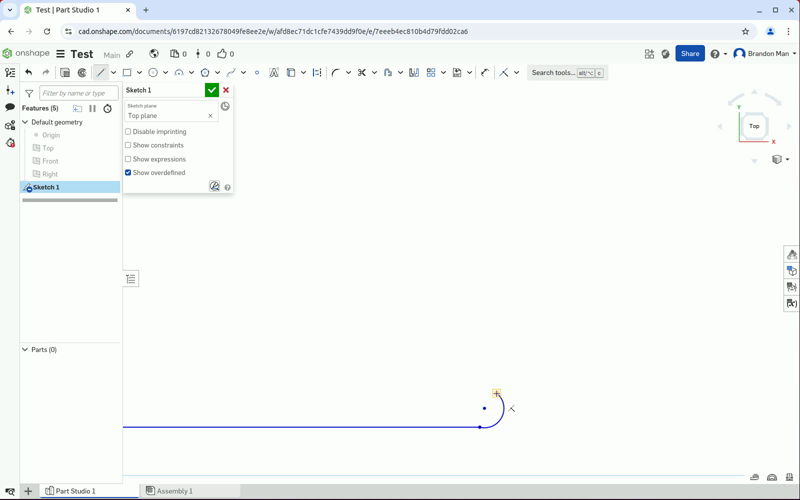
scroll(-6)
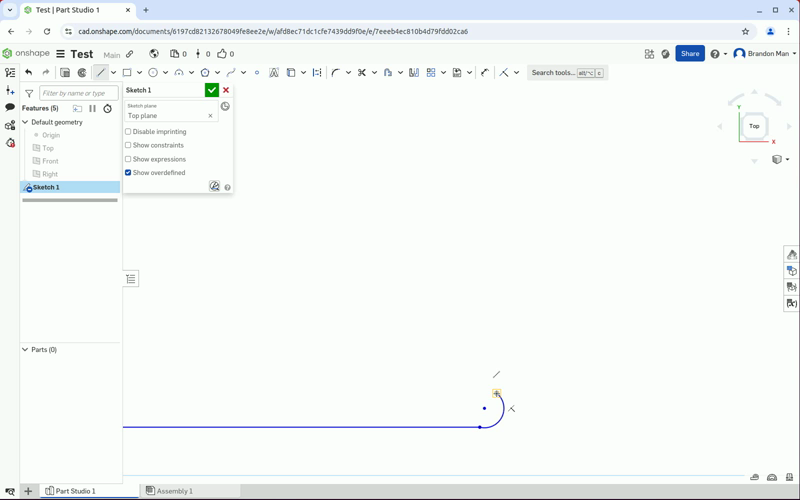
scroll(-6)
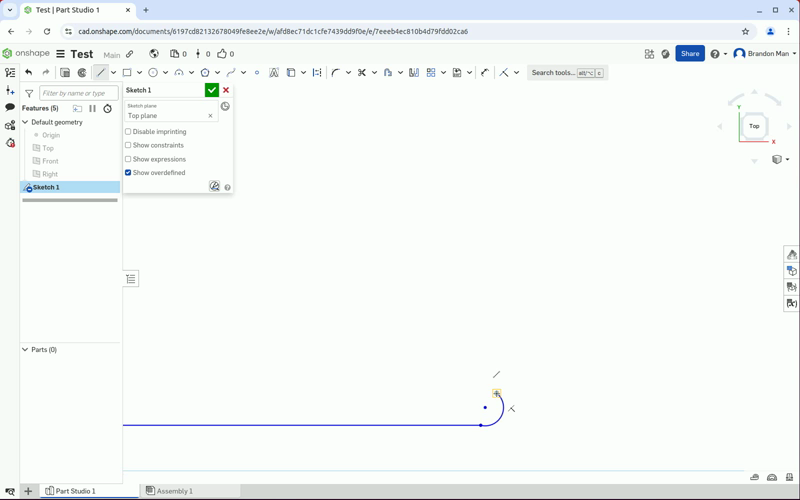
scroll(-6)
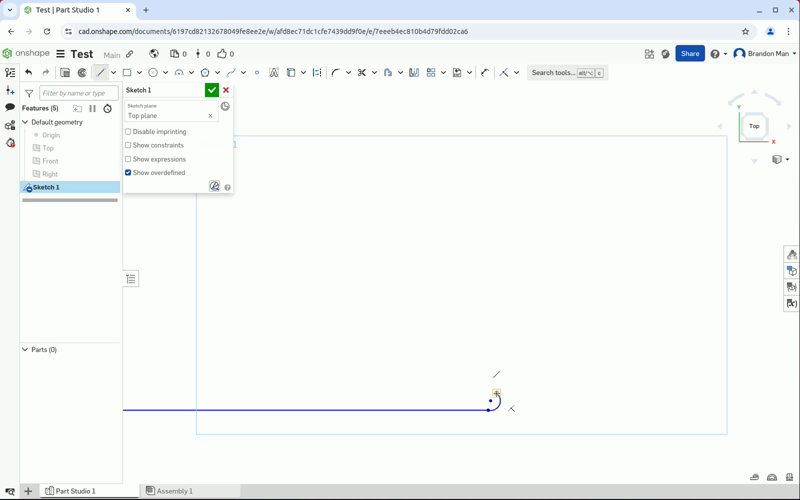
scroll(-6)
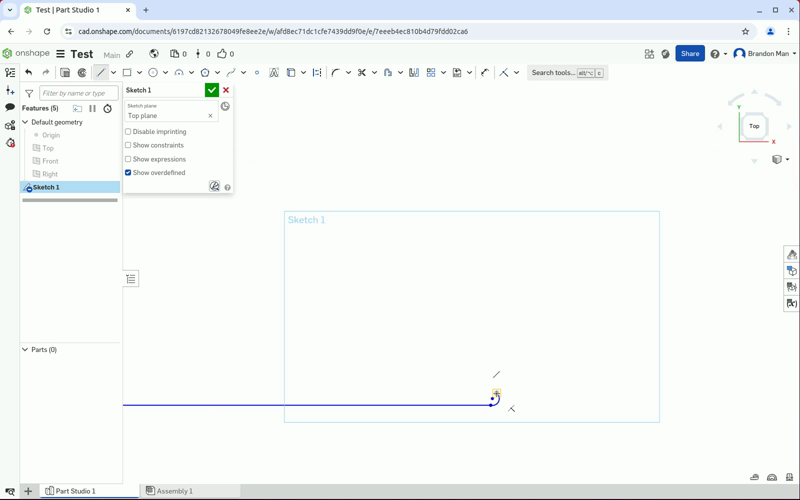
scroll(-6)
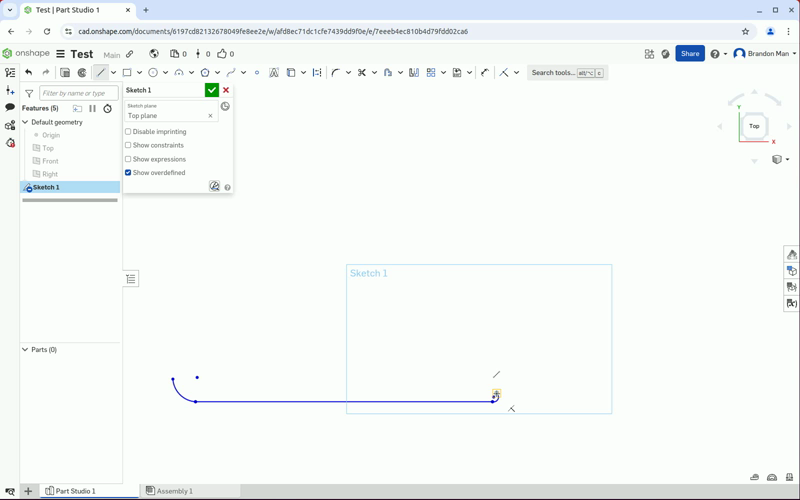
scroll(-6)
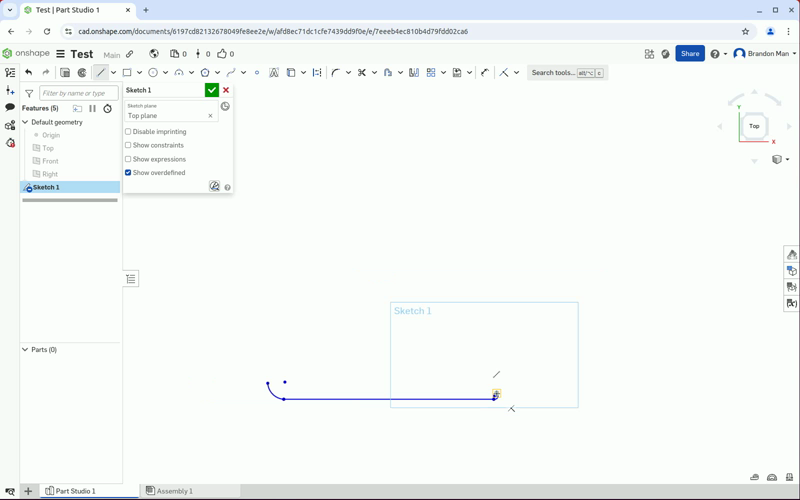
scroll(-6)
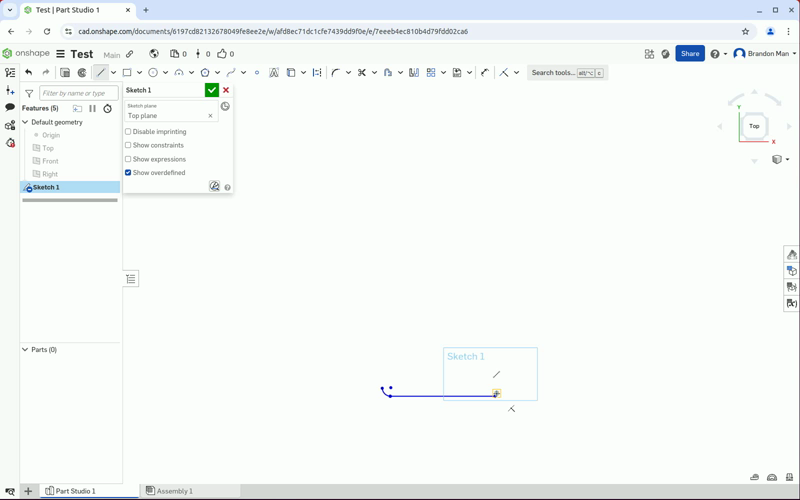
key_down(shift)
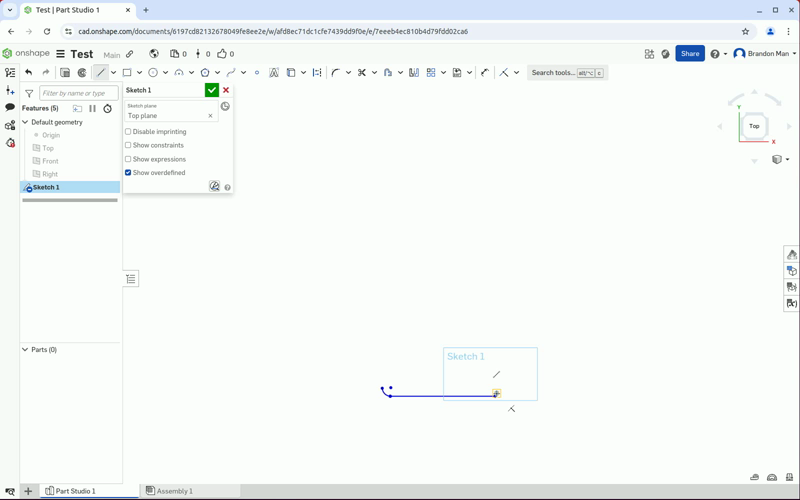
mouse_move(496, 237)
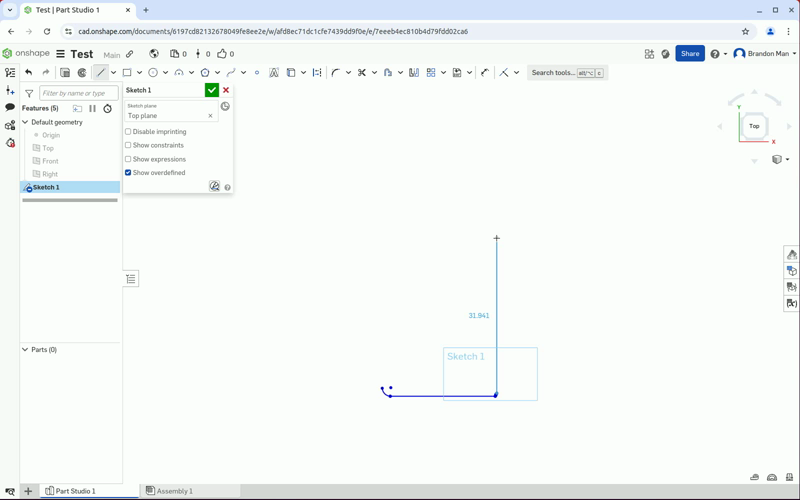
click(496, 237)
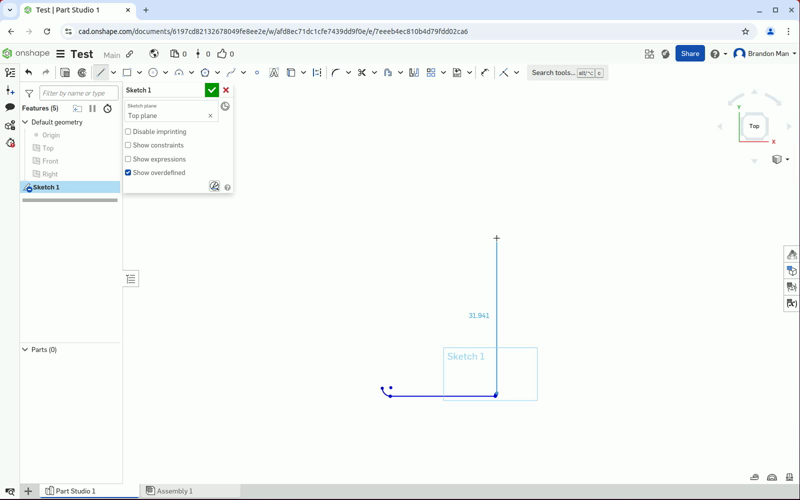
key_up(shift)
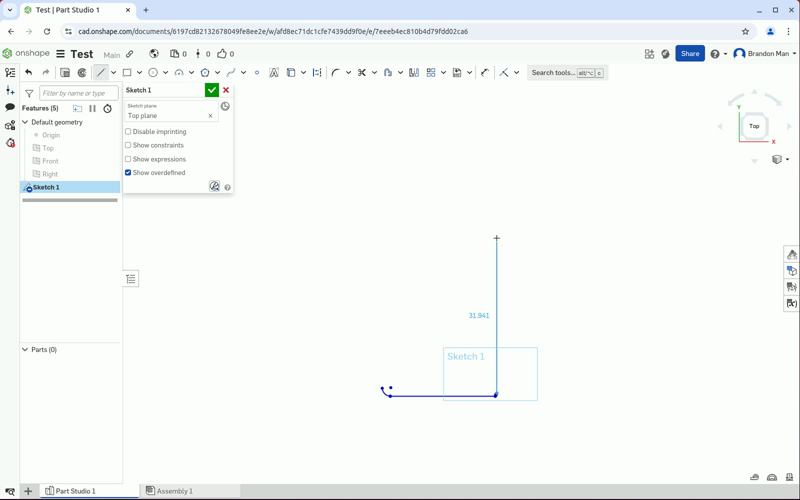
key_down(shift)
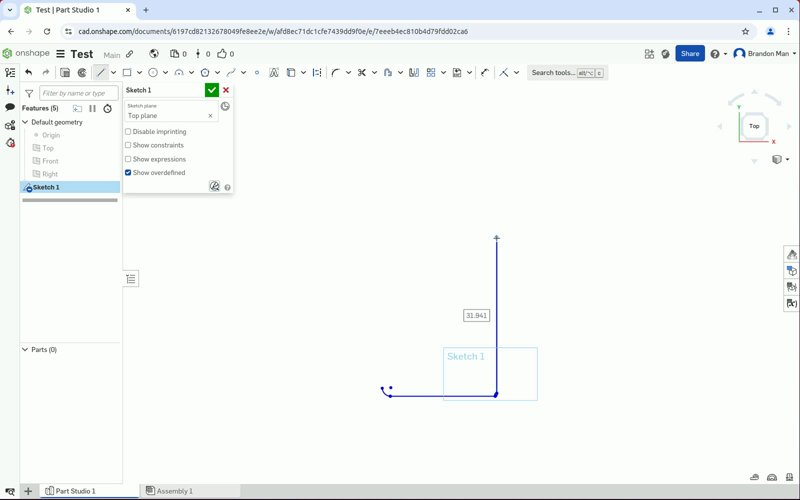
mouse_move(417, 237)
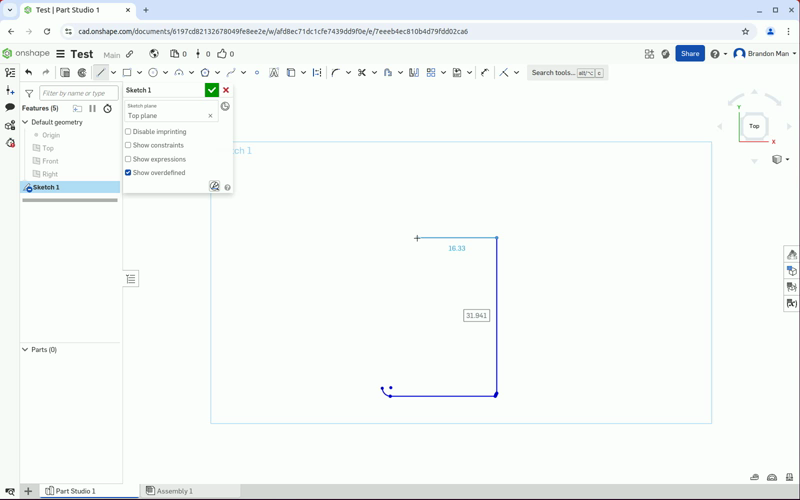
click(417, 237)
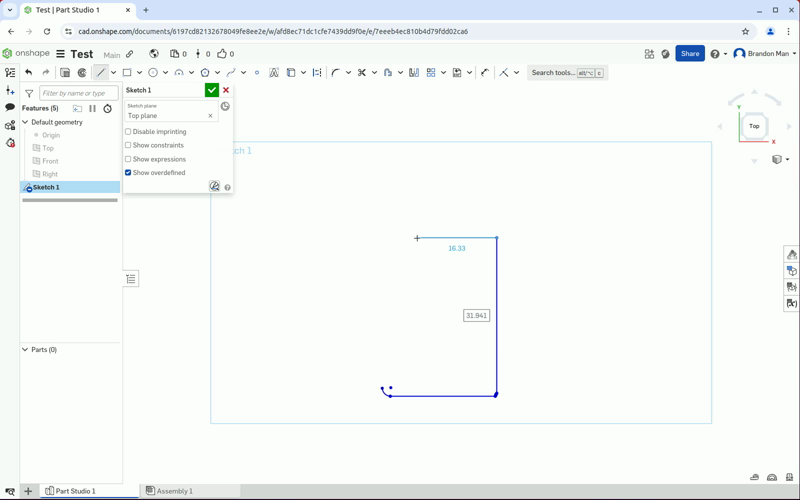
key_up(shift)
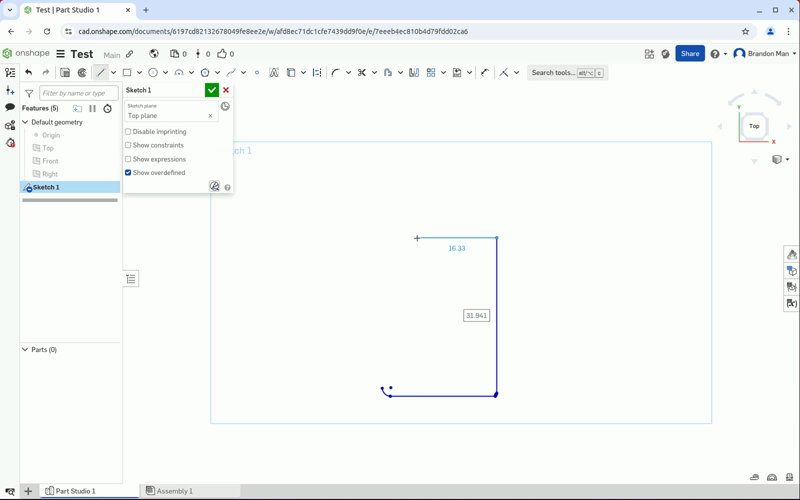
key_down(shift)
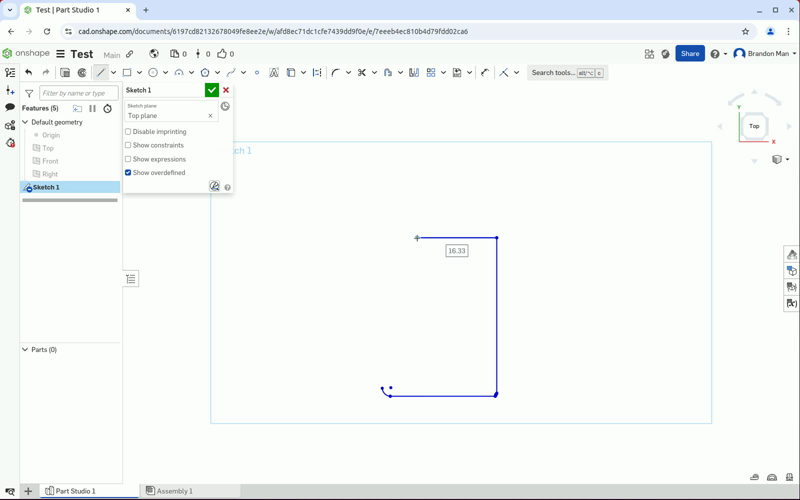
mouse_move(447, 237)
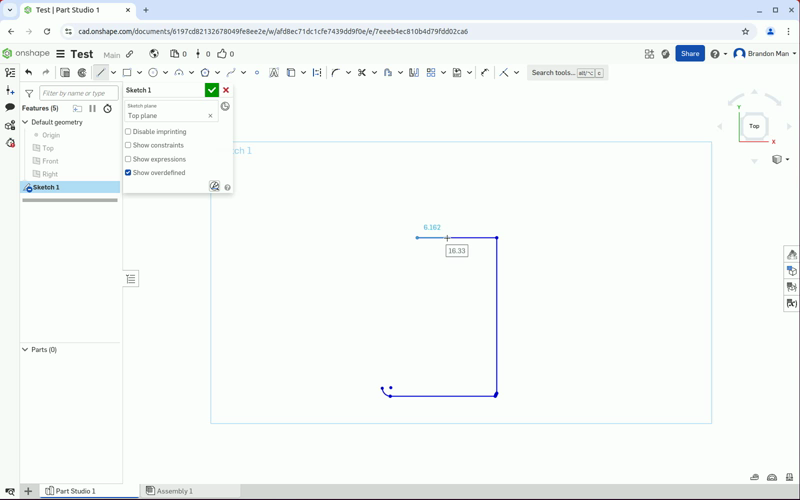
mouse_move(390, 237)
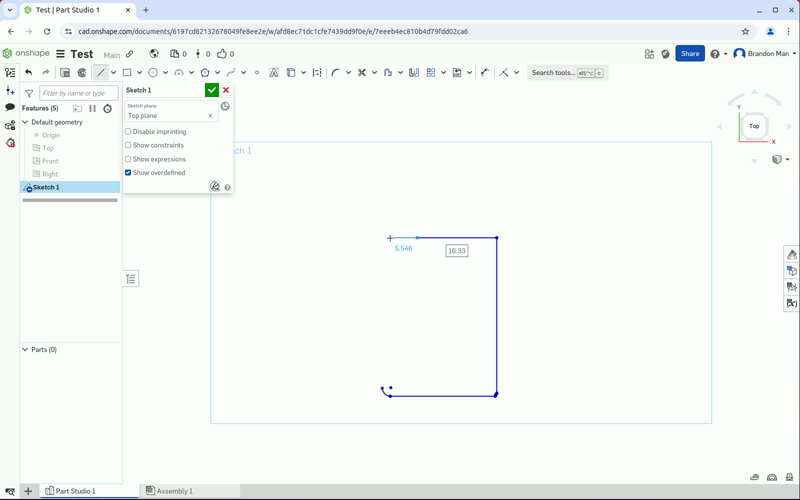
click(390, 237)
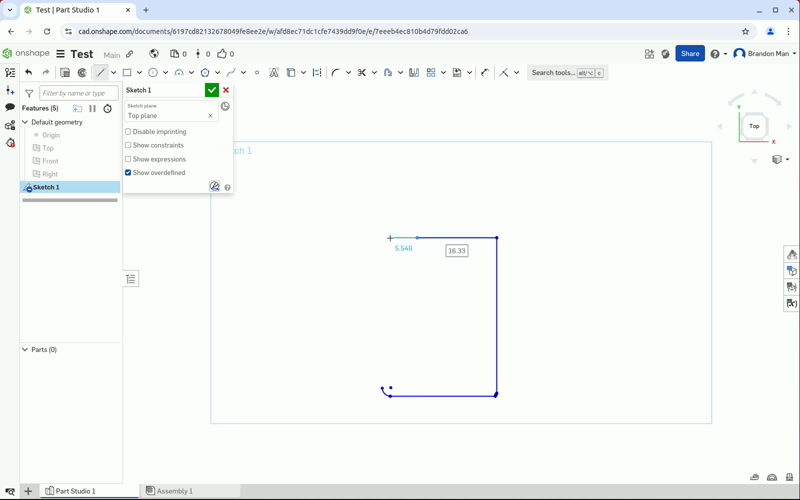
key_up(shift)
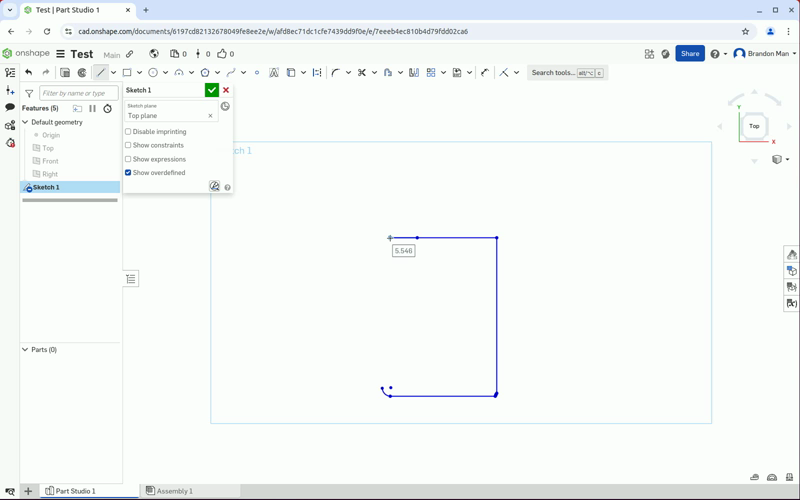
key(esc)
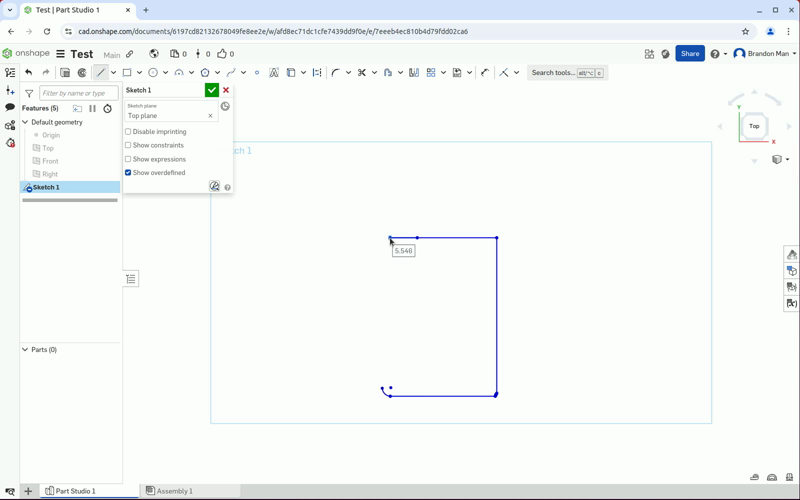
key(a)
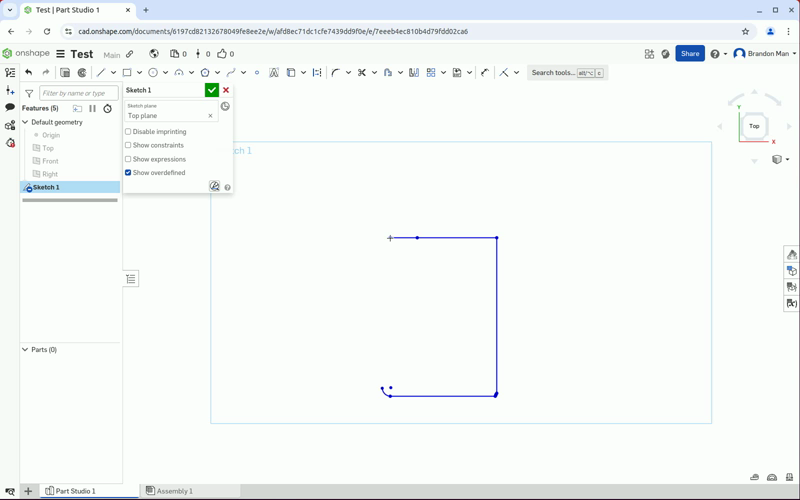
mouse_move(390, 237)
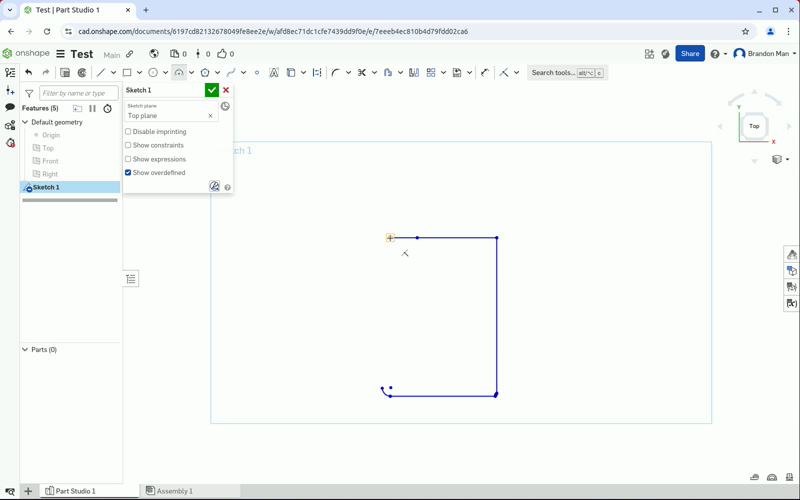
click(390, 237)
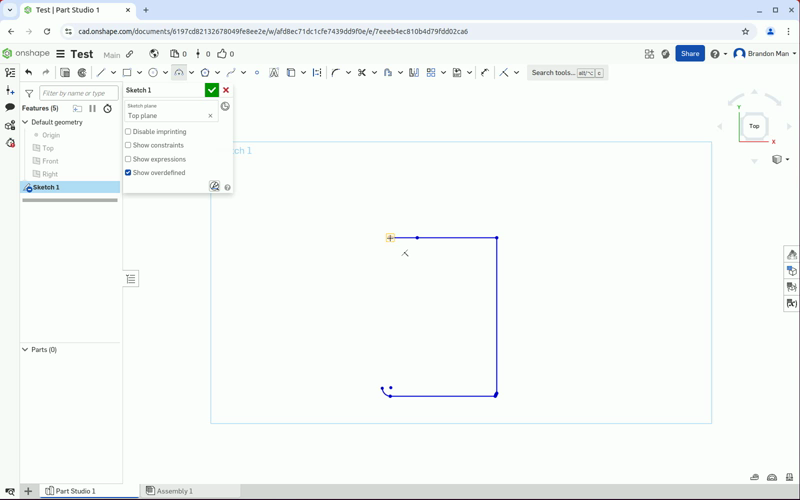
key_down(shift)
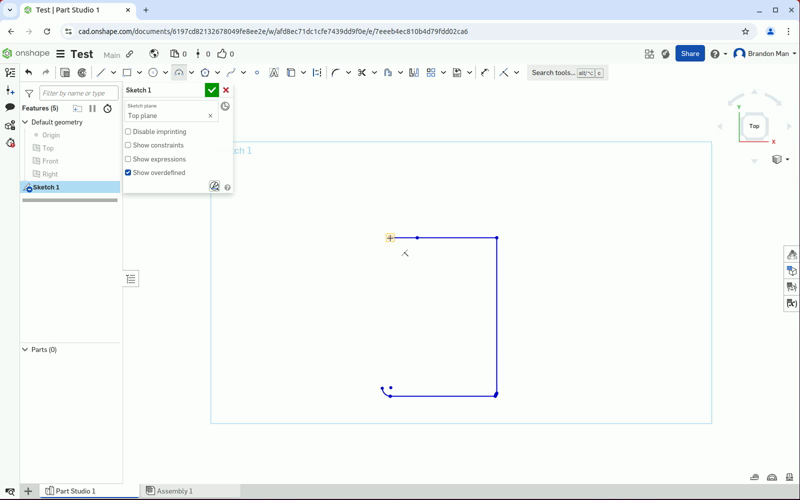
mouse_move(382, 245)
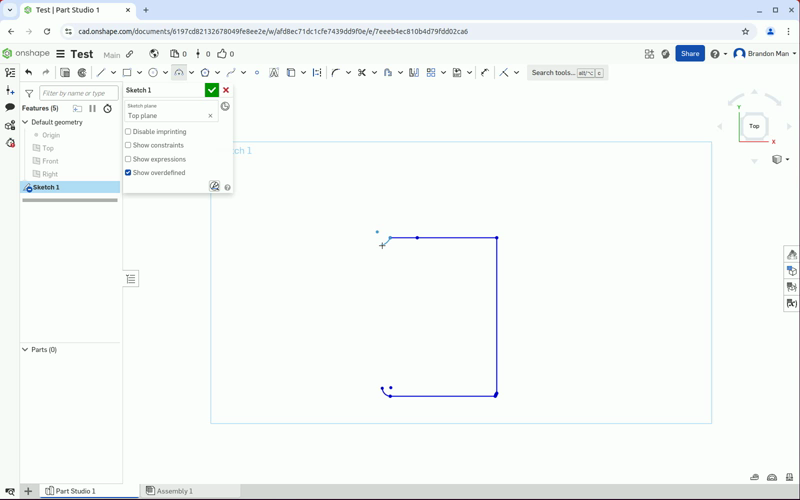
click(382, 245)
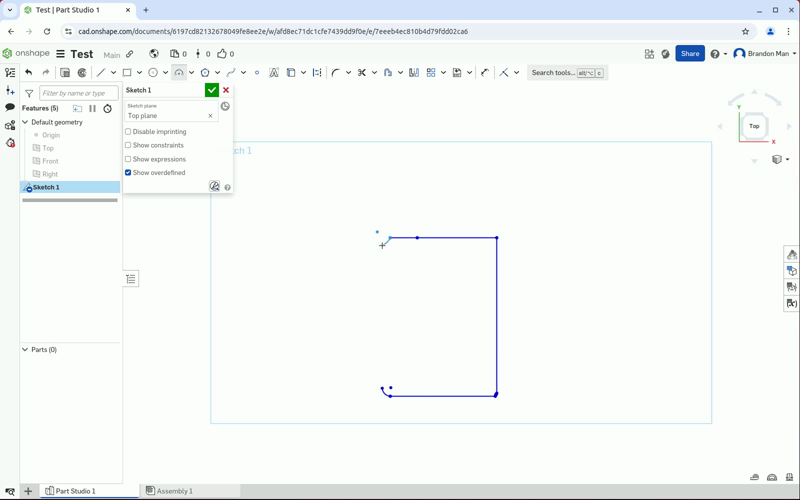
mouse_move(384, 240)
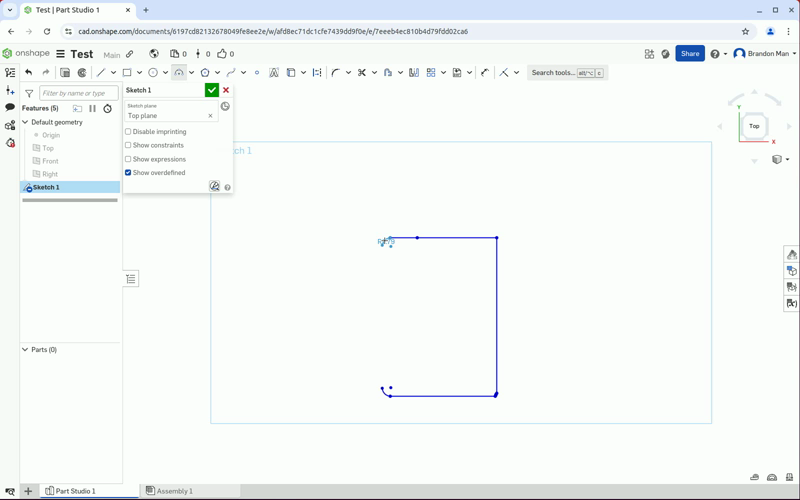
click(384, 240)
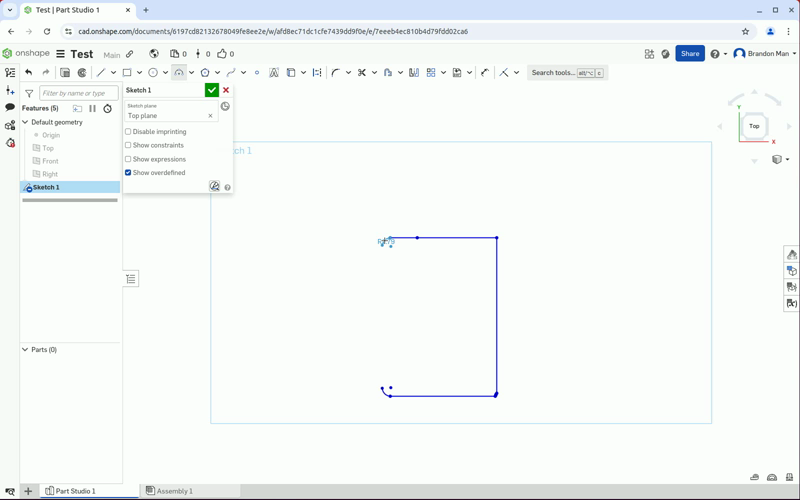
key_up(shift)
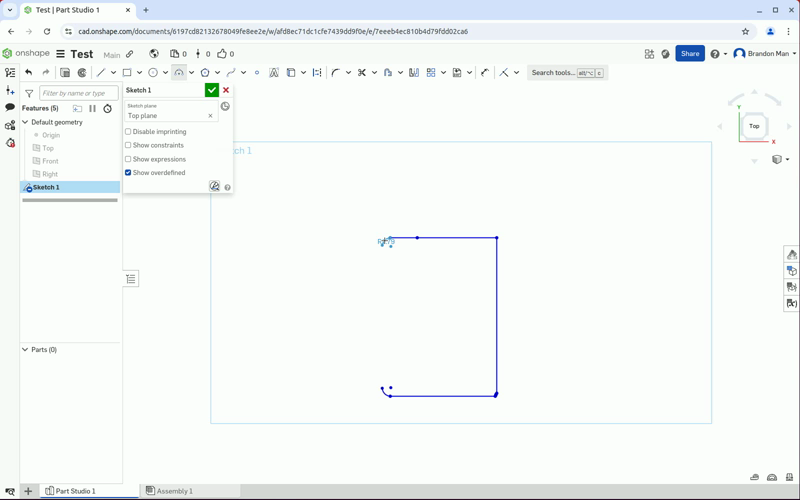
key(esc)
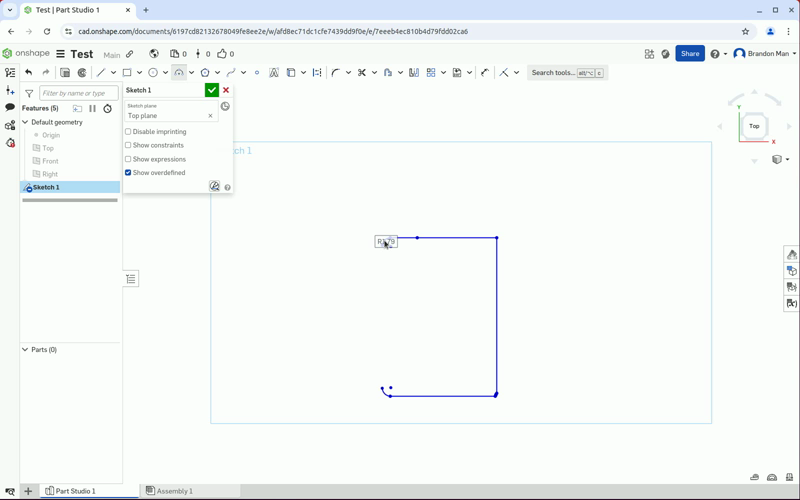
key(l)
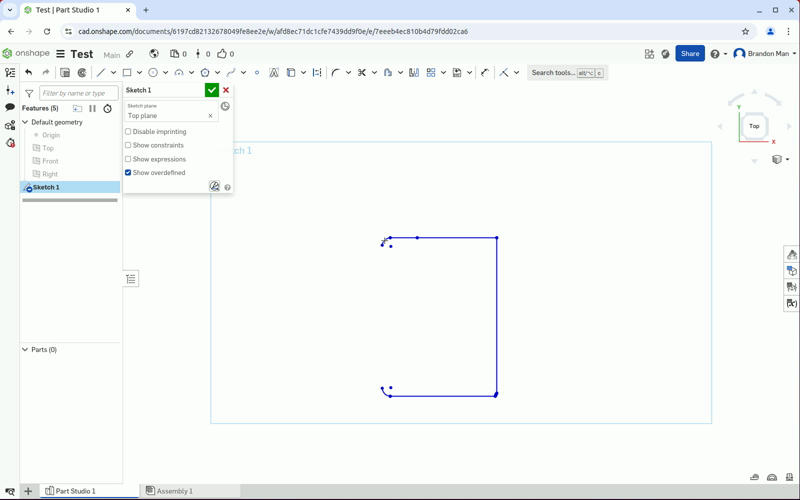
mouse_move(382, 245)
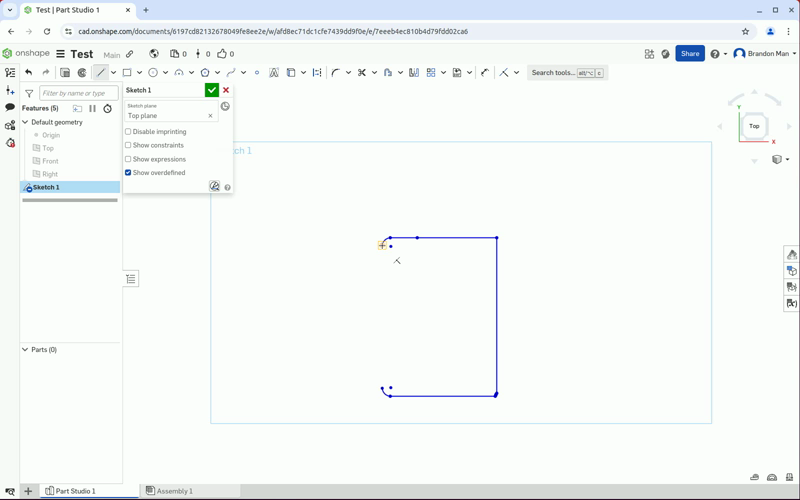
click(382, 245)
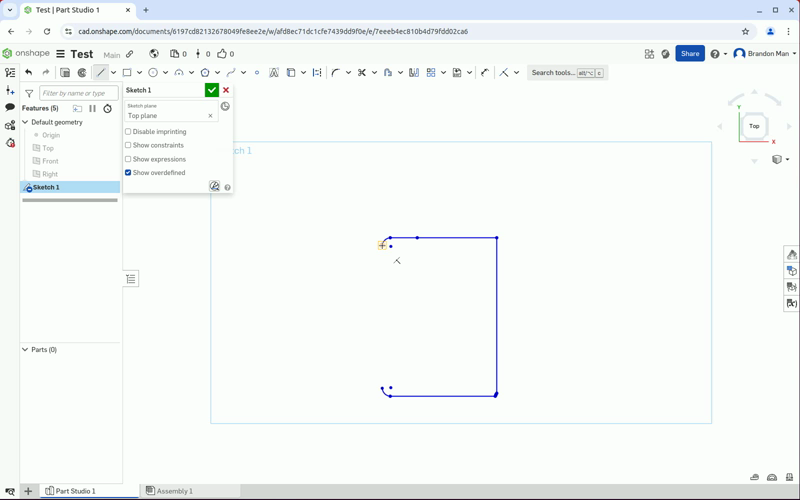
key_down(shift)
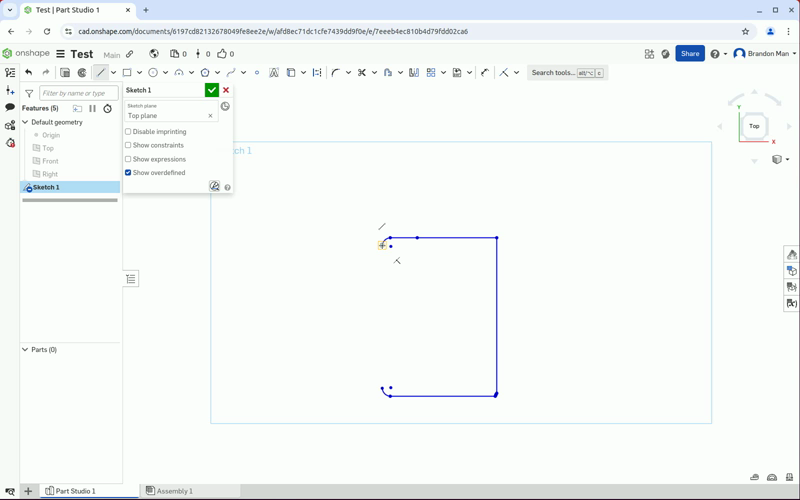
mouse_move(382, 388)
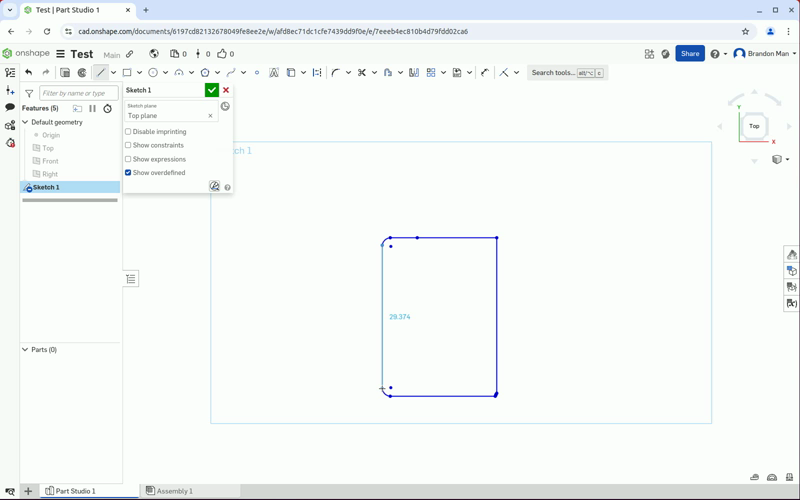
key_up(shift)
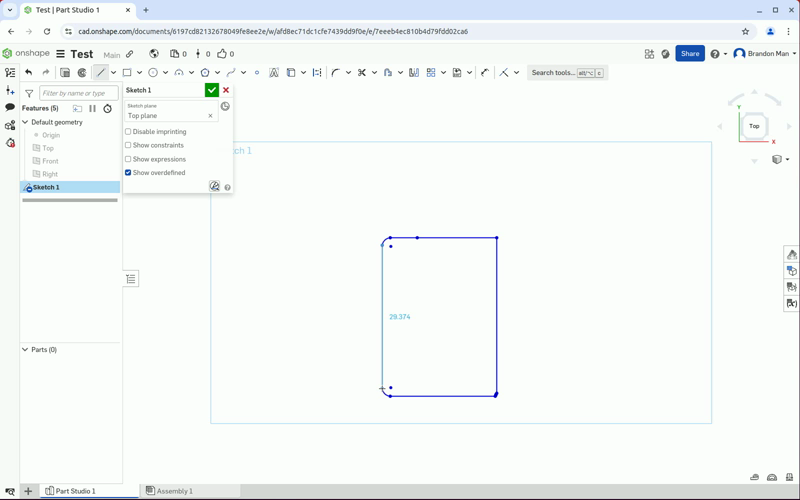
click(382, 388)
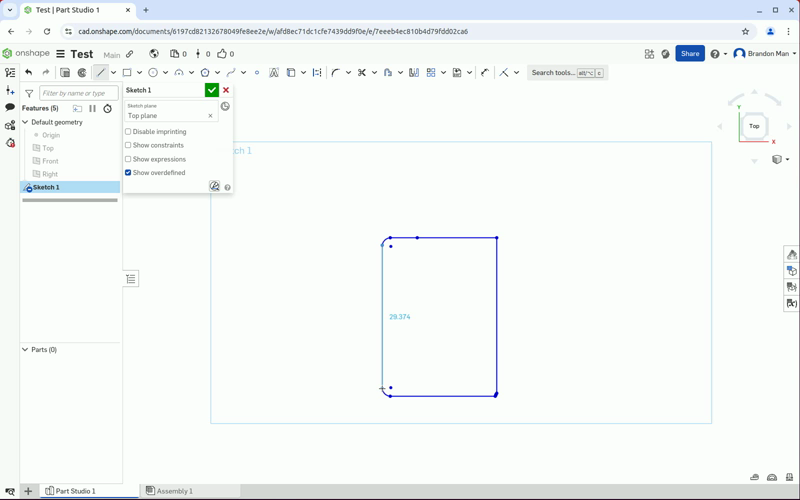
key(esc)
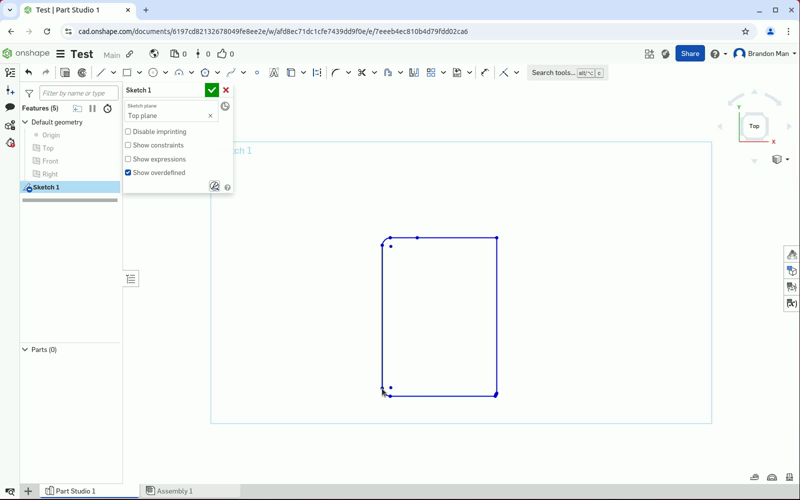
mouse_move(409, 293)
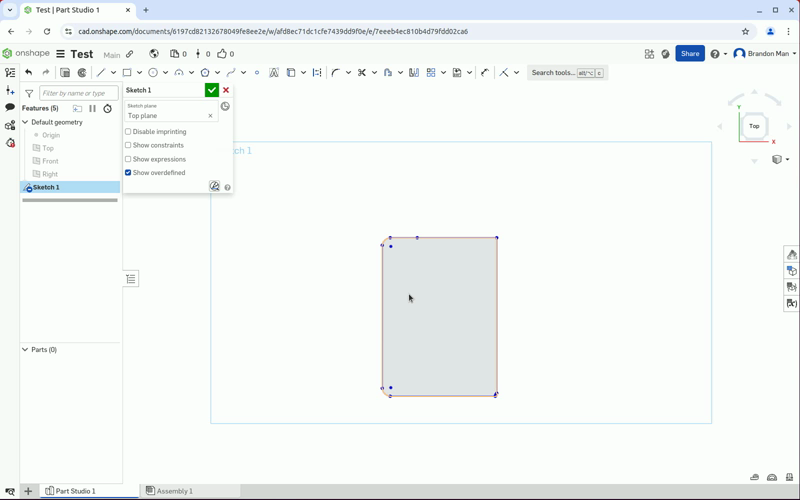
click(409, 293)
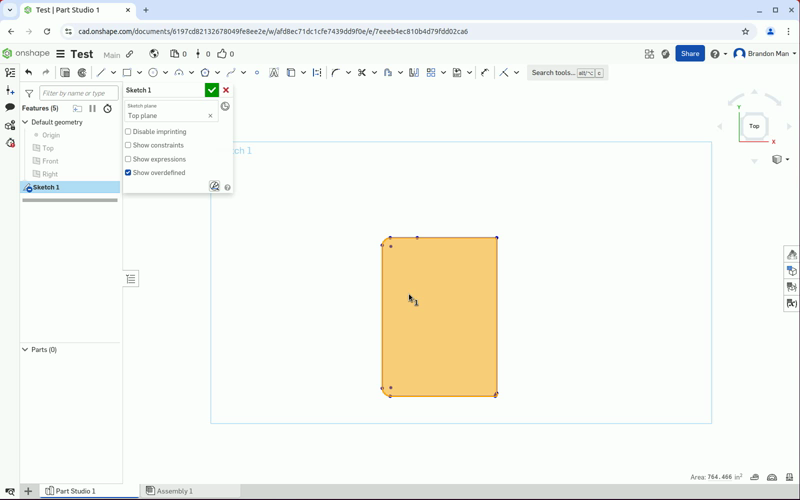
mouse_move(73, 352)
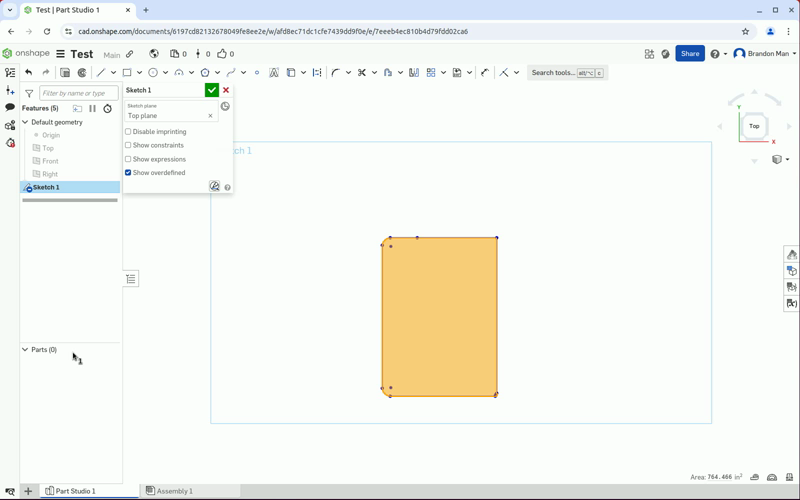
key(shift+y)
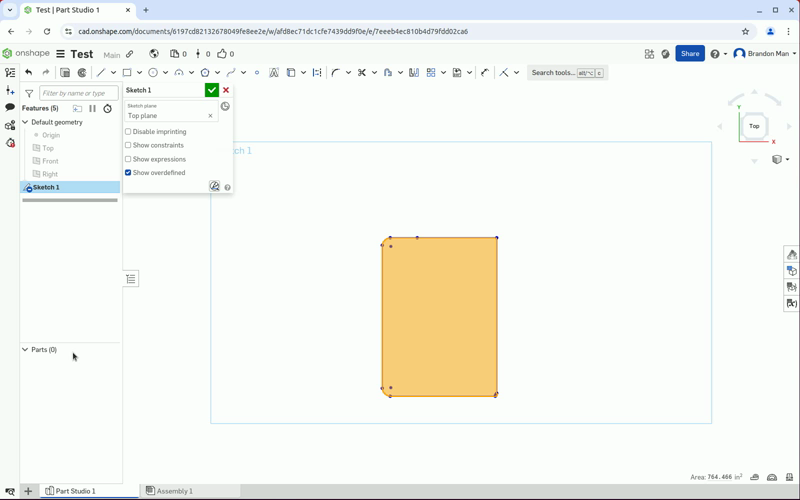
key(shift+e)
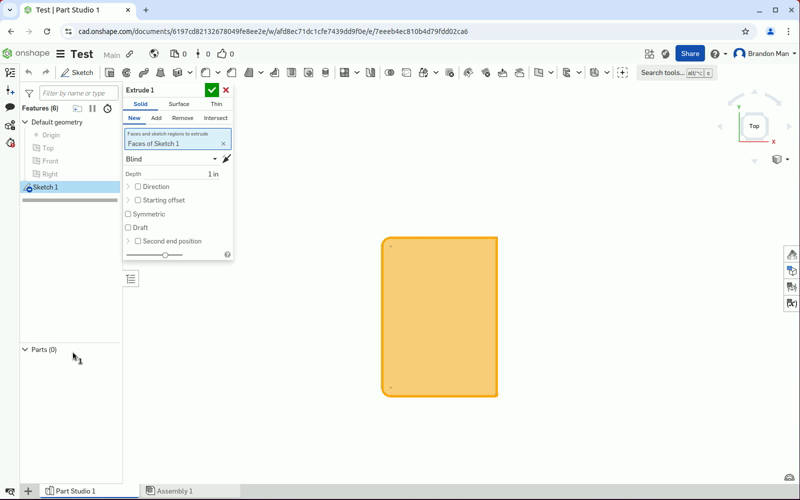
mouse_move(143, 106)
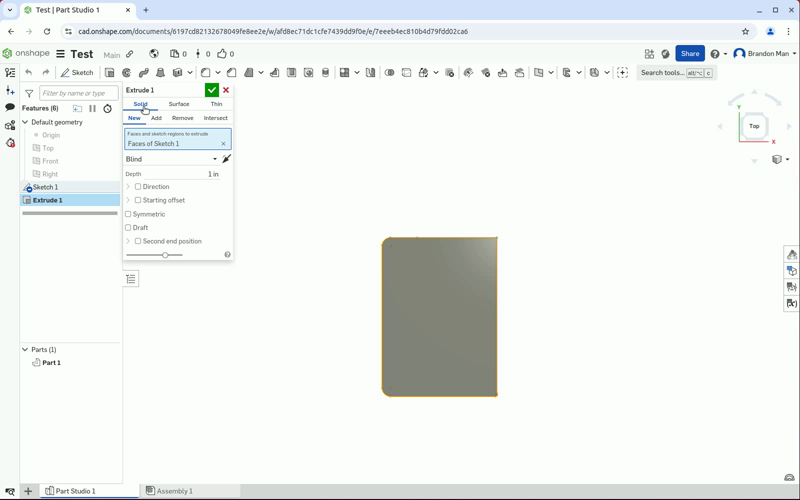
click(143, 106)
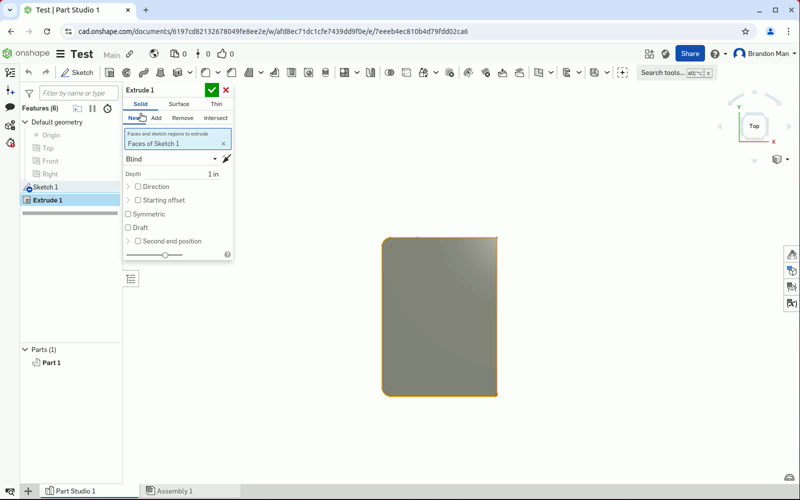
mouse_move(137, 120)
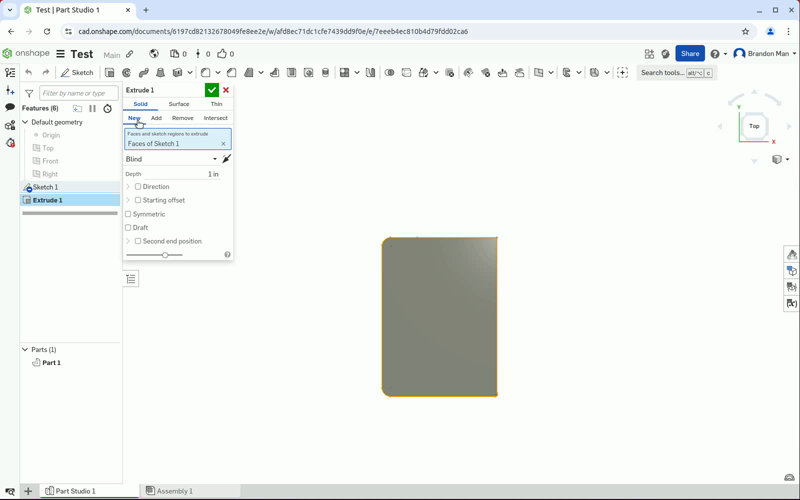
click(137, 120)
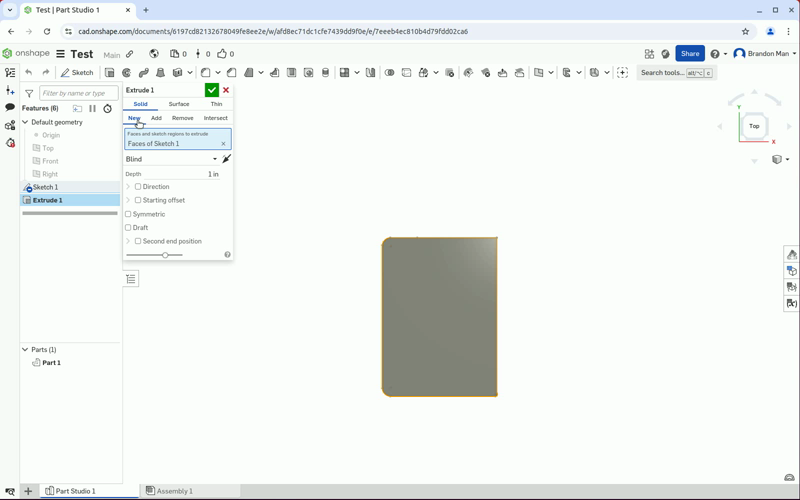
key(tab, 4)
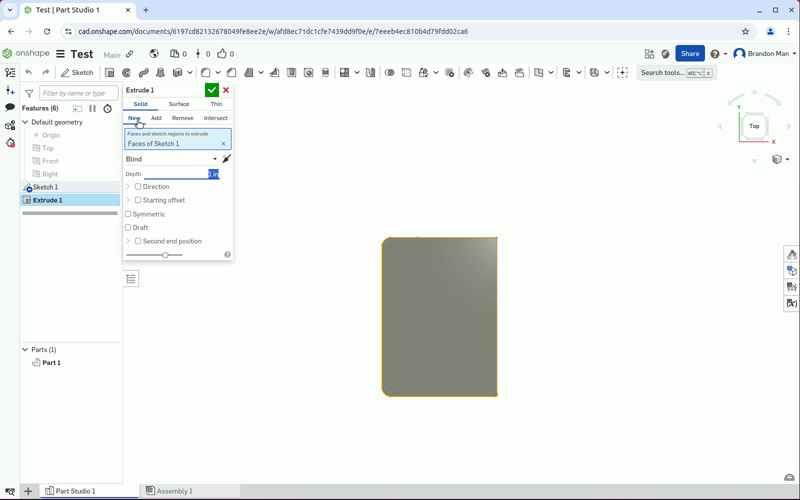
text(0.481)
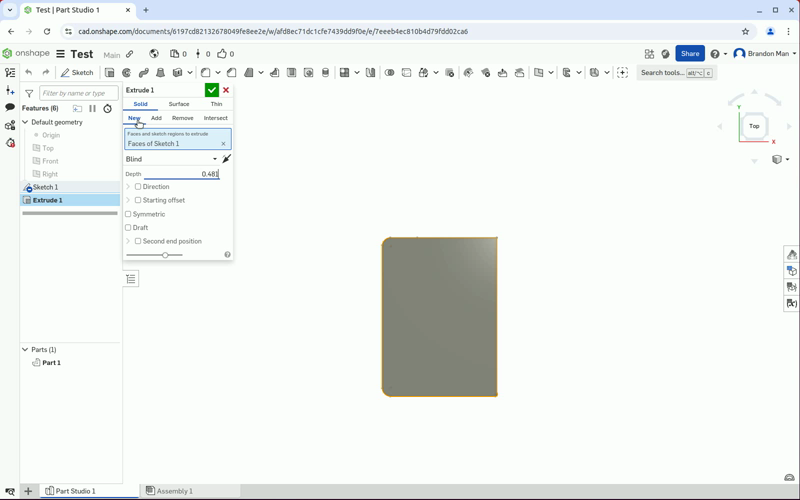
key(enter)
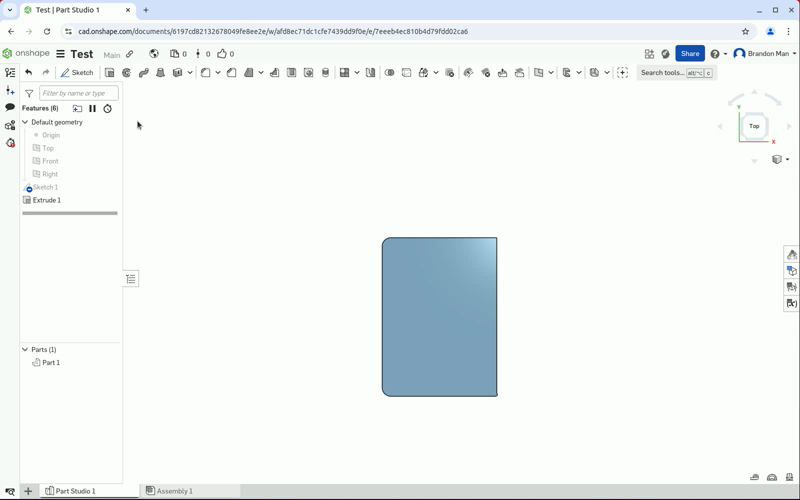
key(shift+h)
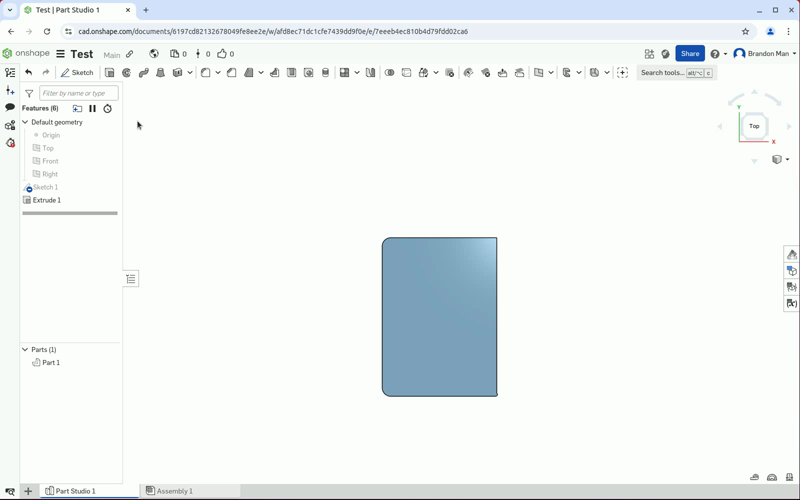
key(shift+h)
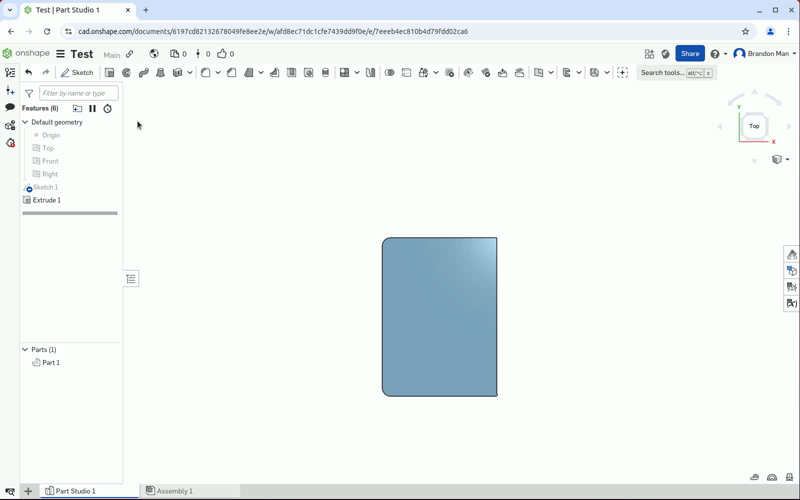
mouse_move(73, 189)
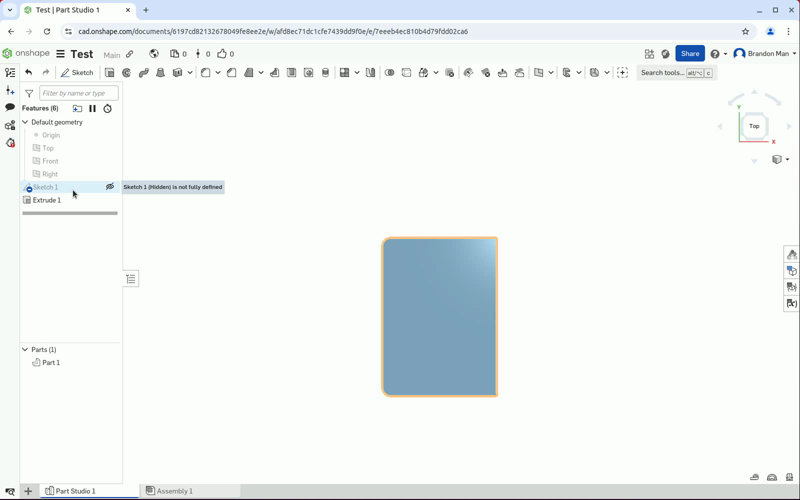
click(73, 189)
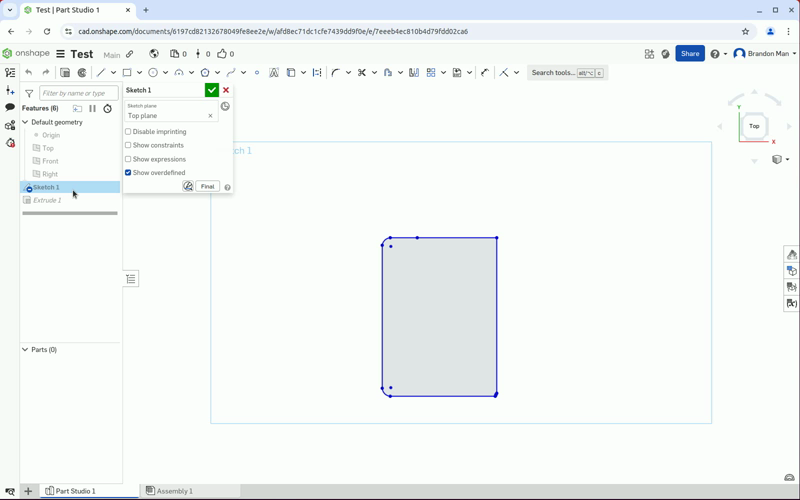
mouse_move(229, 92)
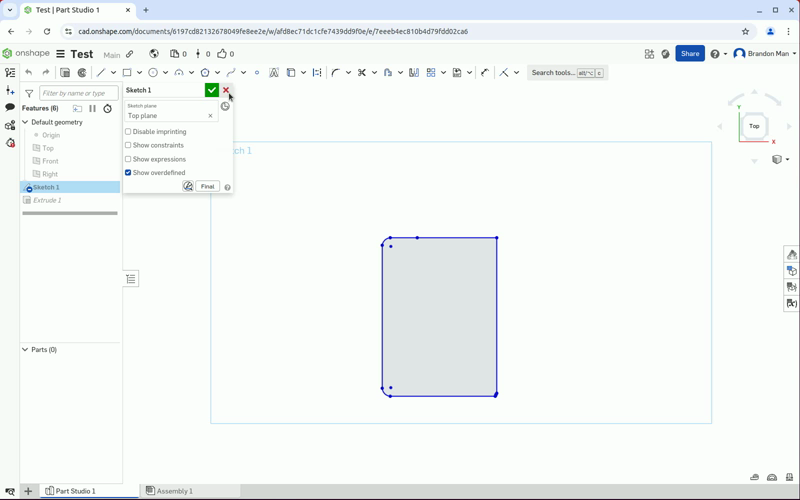
click(229, 92)
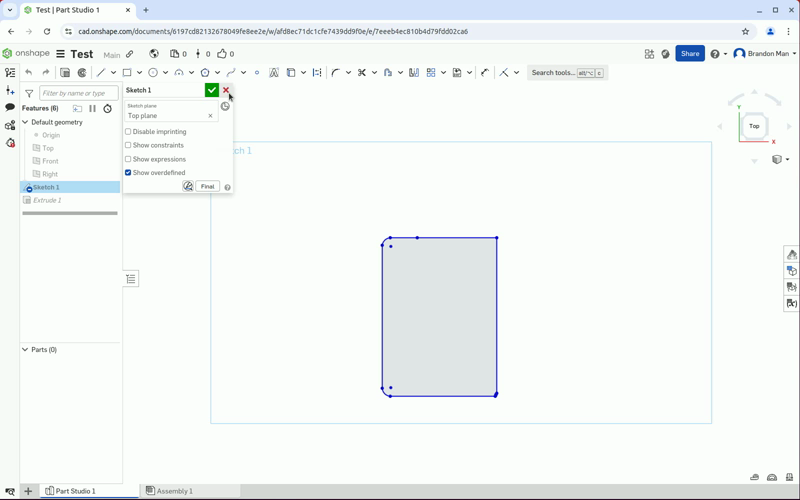
key(shift+s)
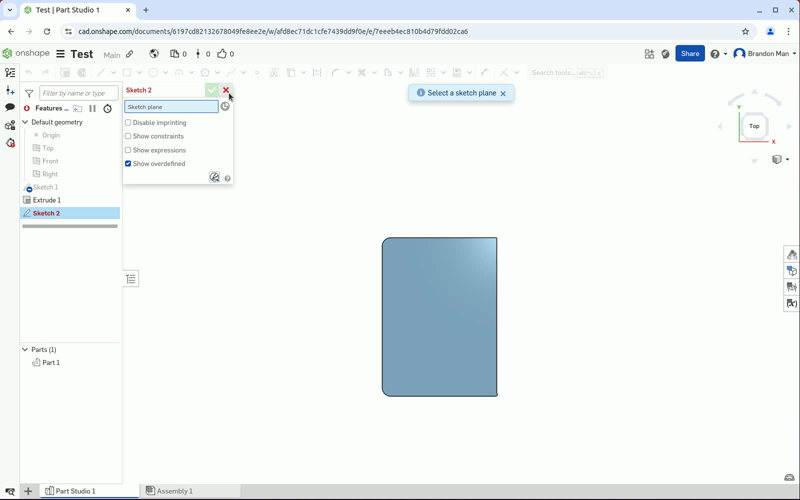
mouse_move(73, 150)
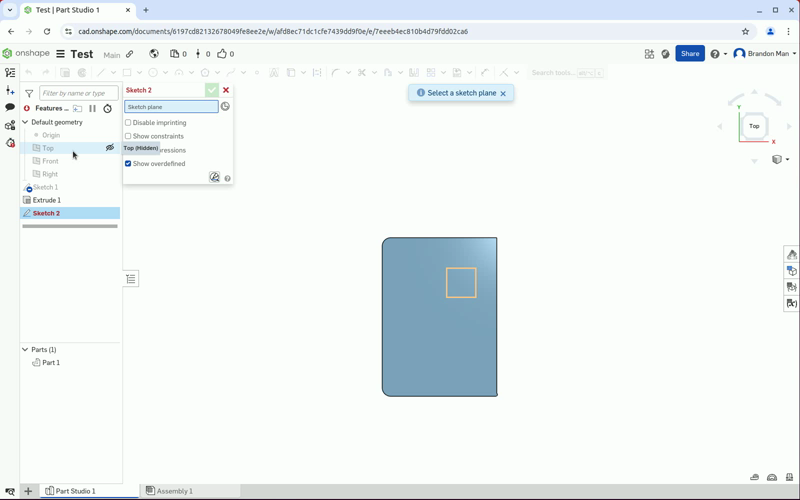
click(73, 150)
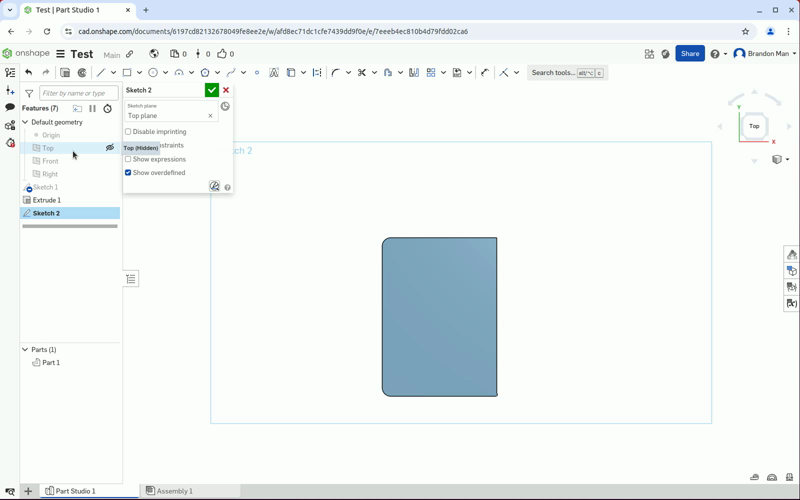
mouse_move(73, 352)
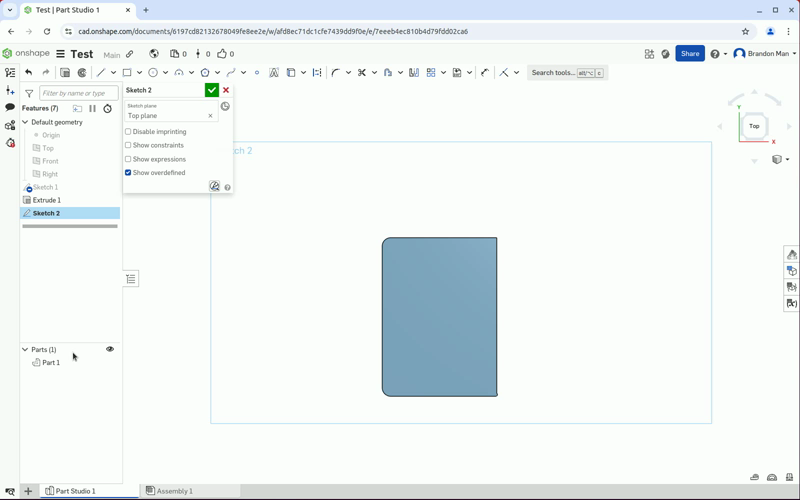
key(y)
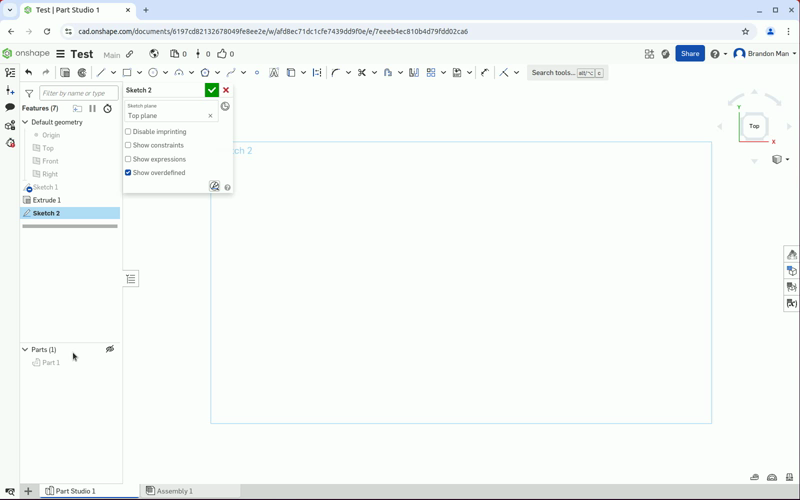
key(l)
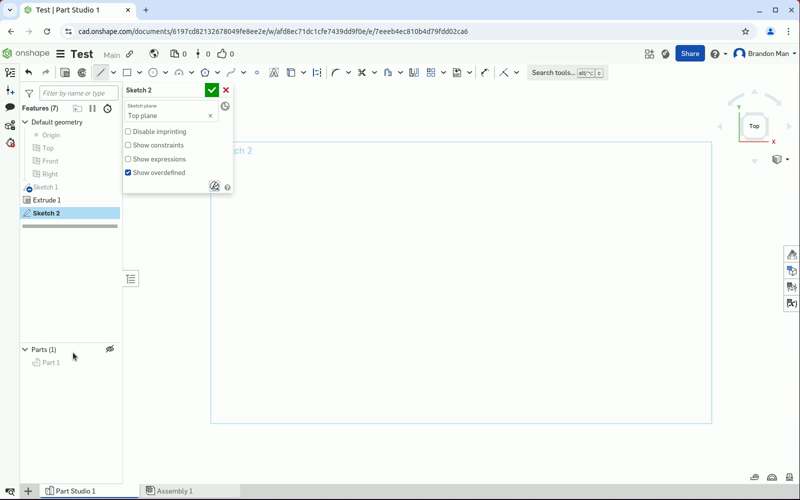
key_down(shift)
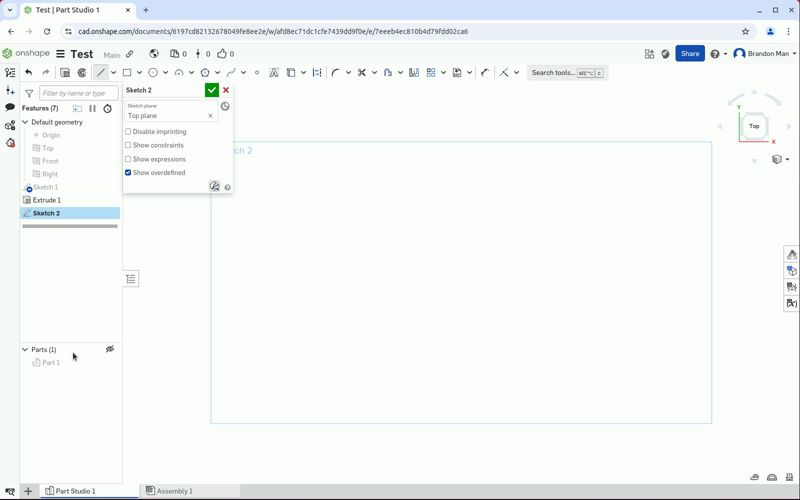
mouse_move(416, 233)
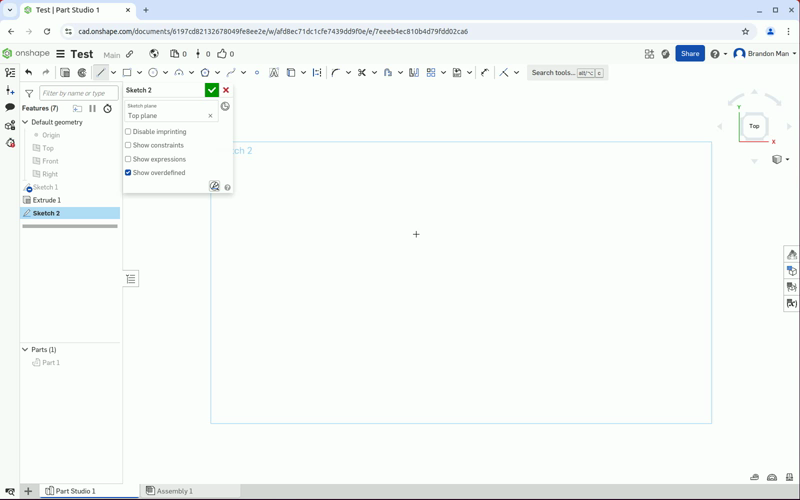
click(416, 233)
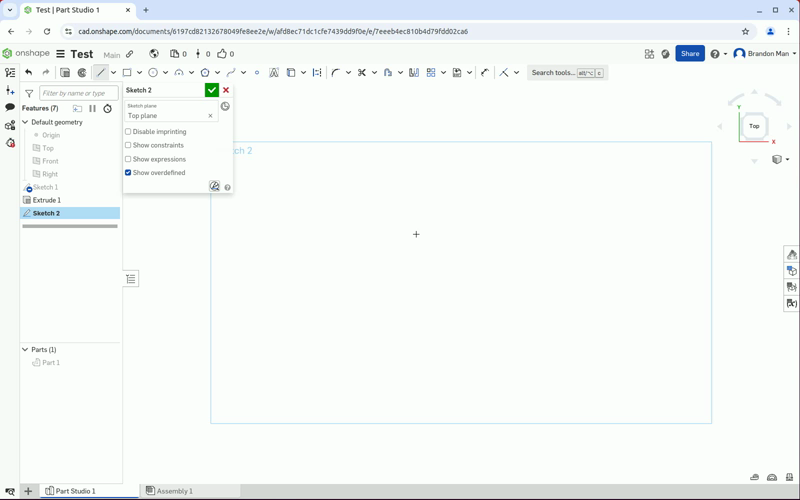
key_up(shift)
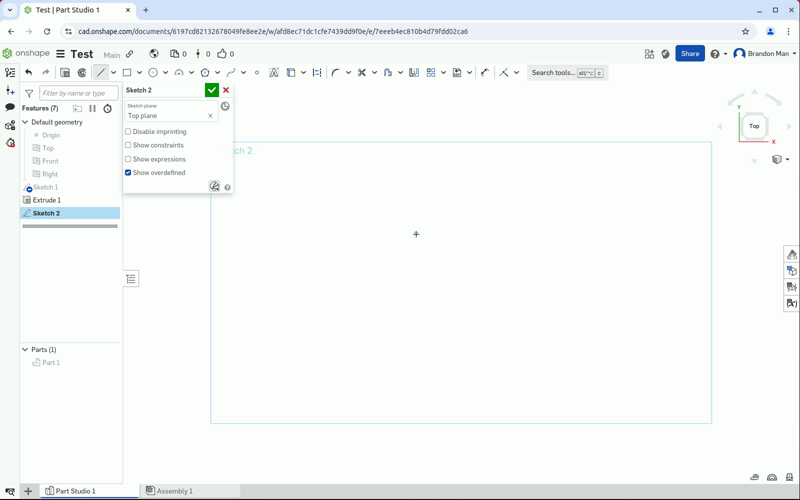
key_down(shift)
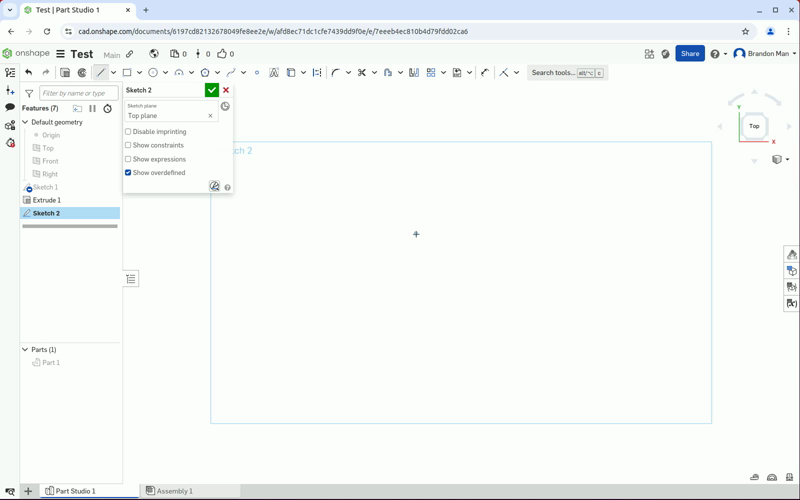
mouse_move(485, 233)
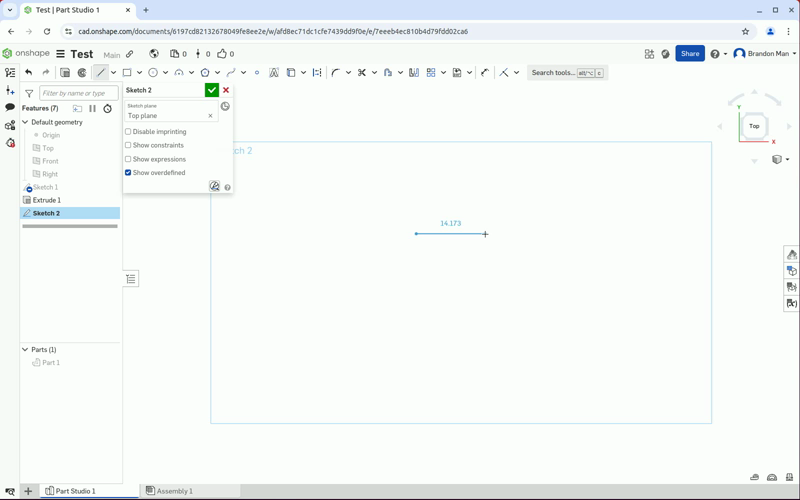
click(485, 233)
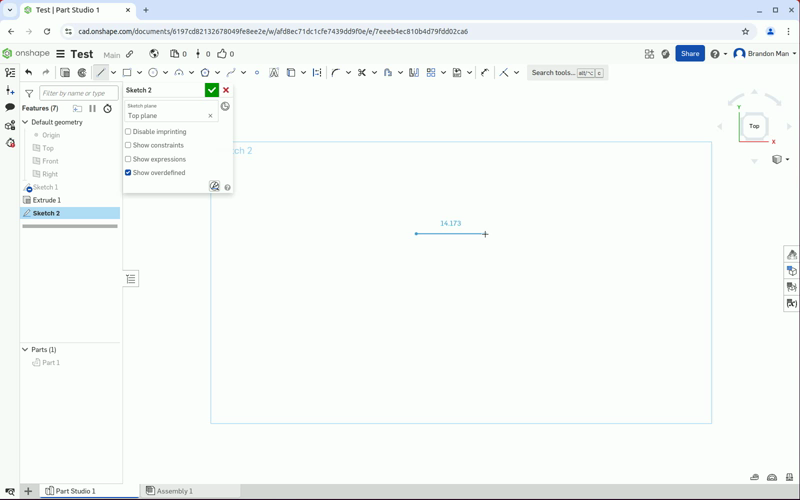
key_up(shift)
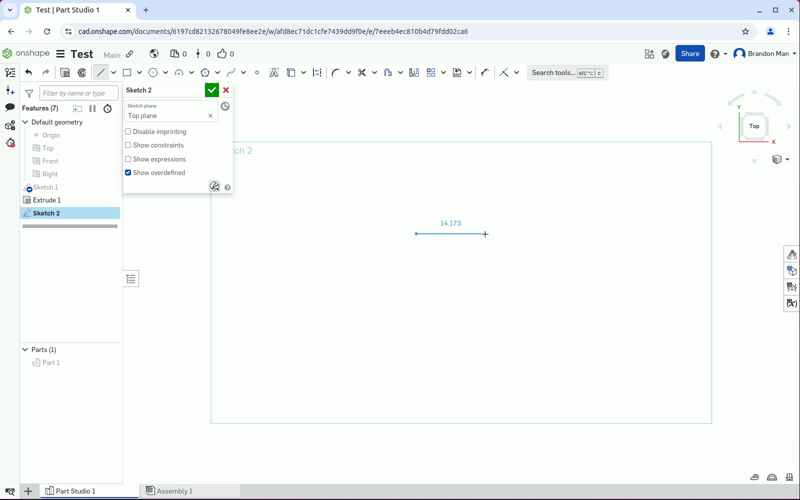
key_down(shift)
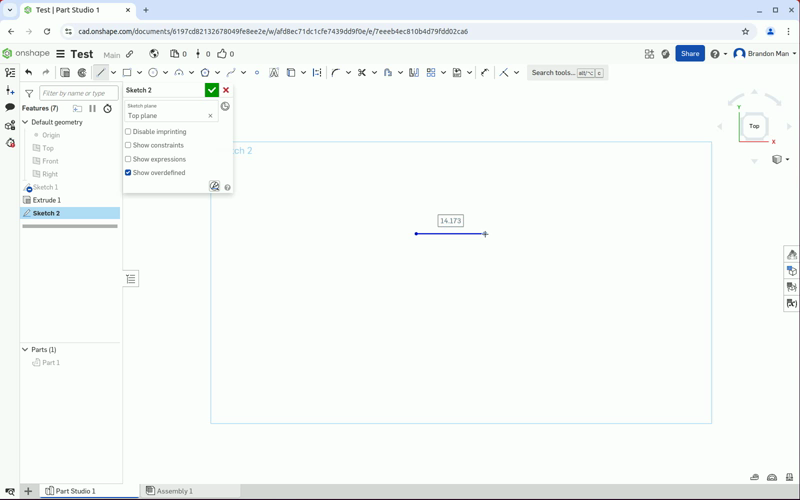
mouse_move(546, 233)
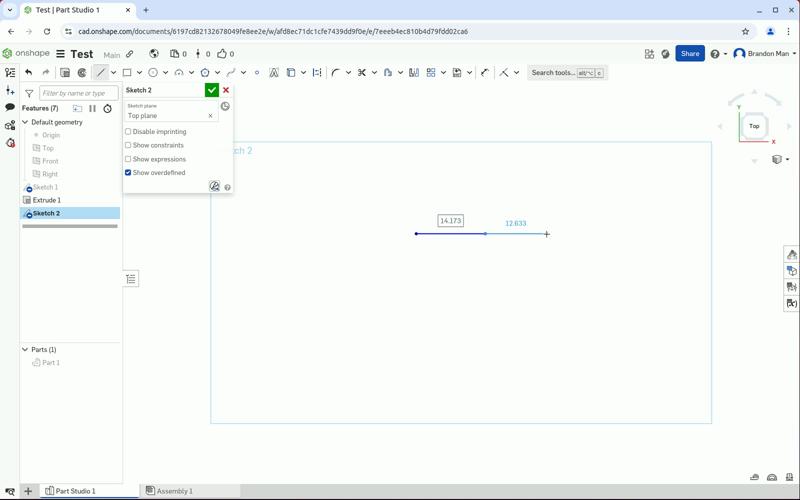
click(546, 233)
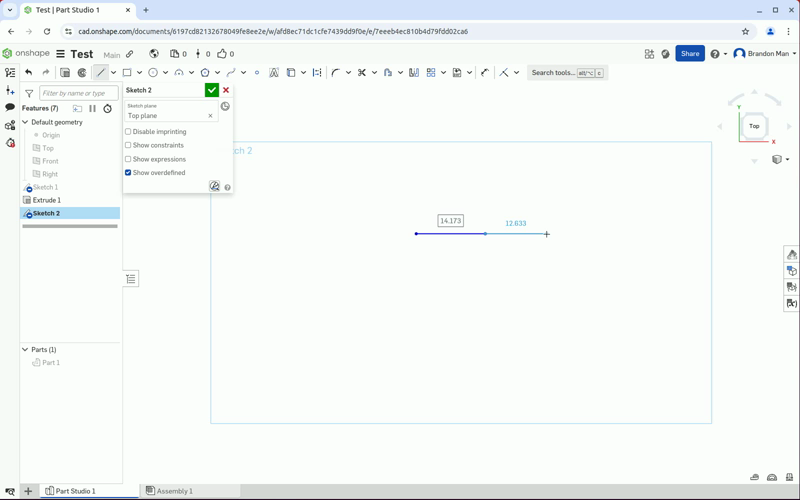
key_up(shift)
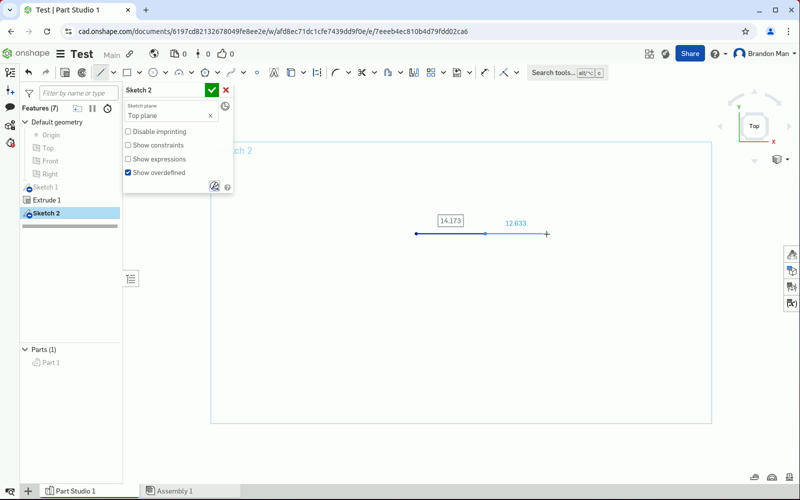
key(esc)
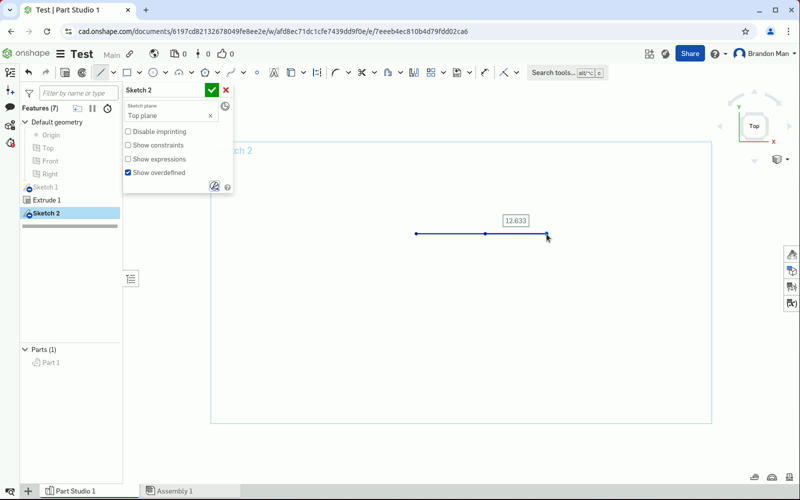
key(a)
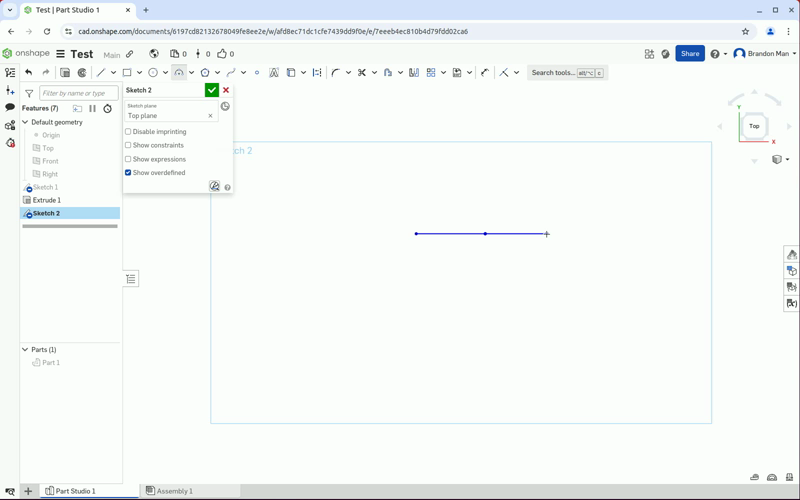
mouse_move(546, 233)
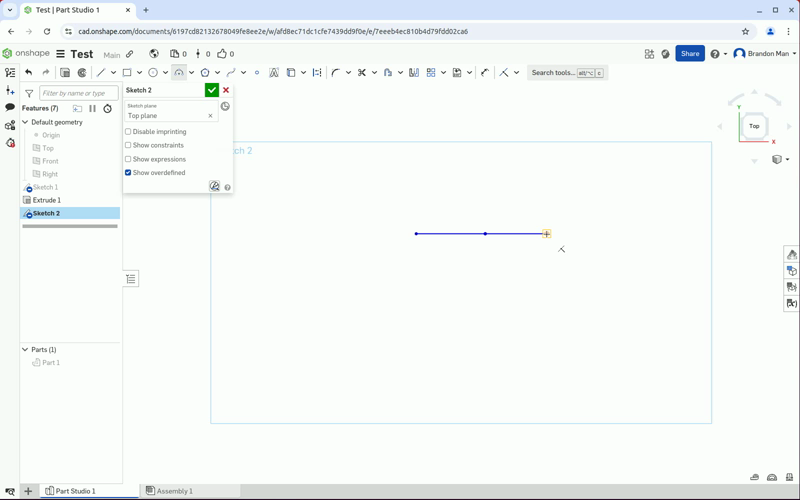
click(546, 233)
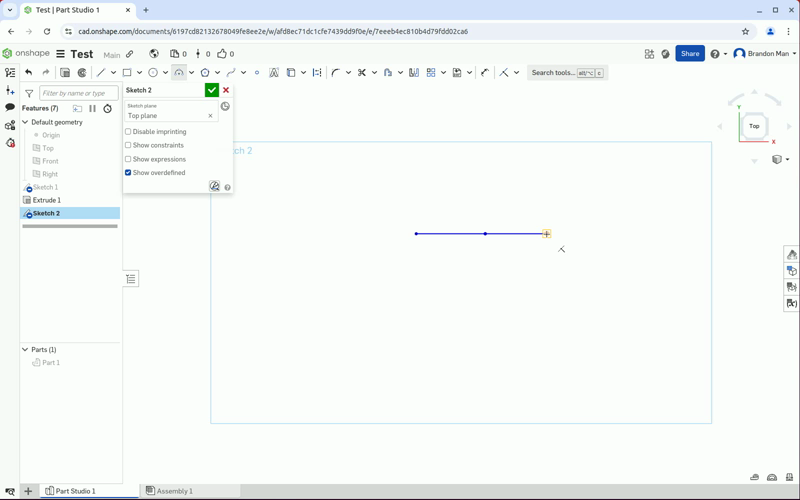
key_down(shift)
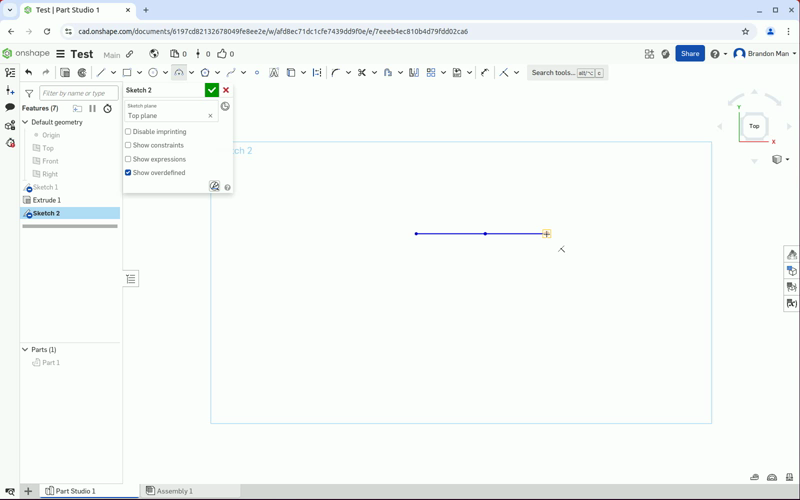
mouse_move(549, 231)
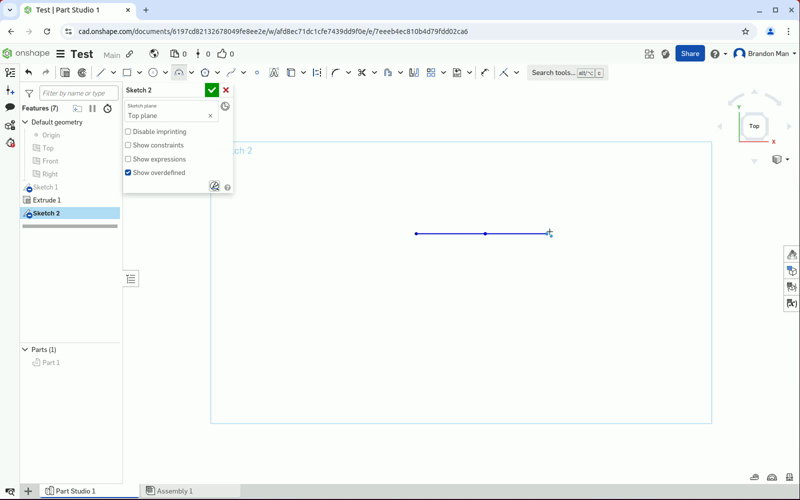
scroll(6)
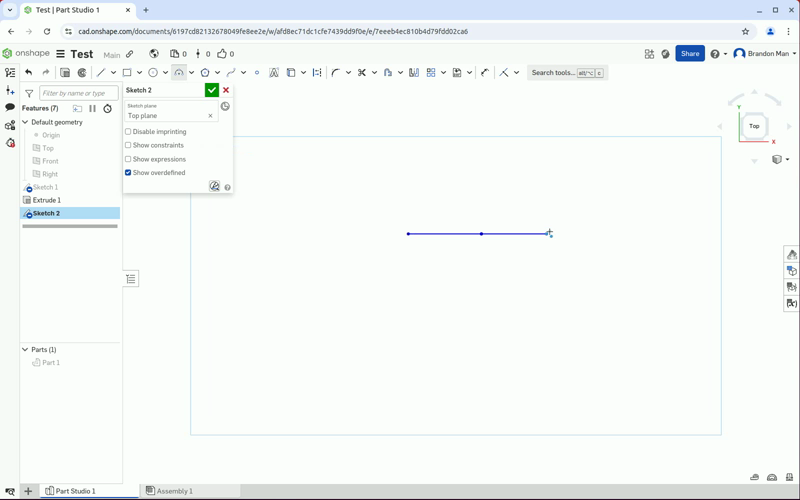
scroll(6)
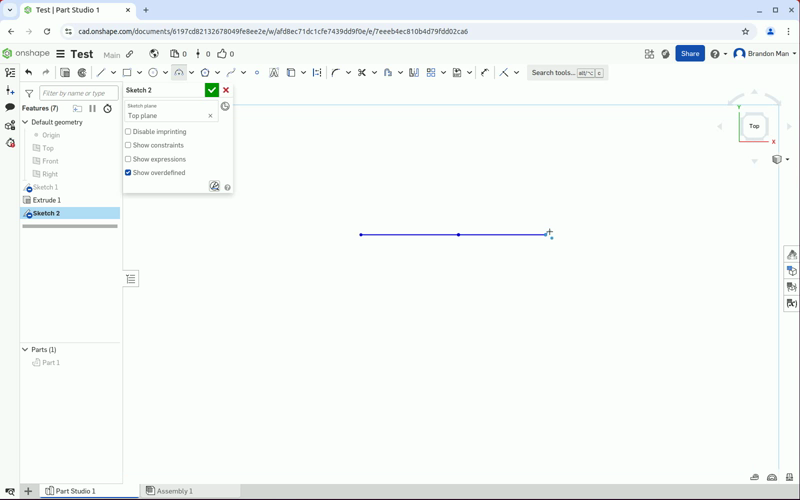
scroll(6)
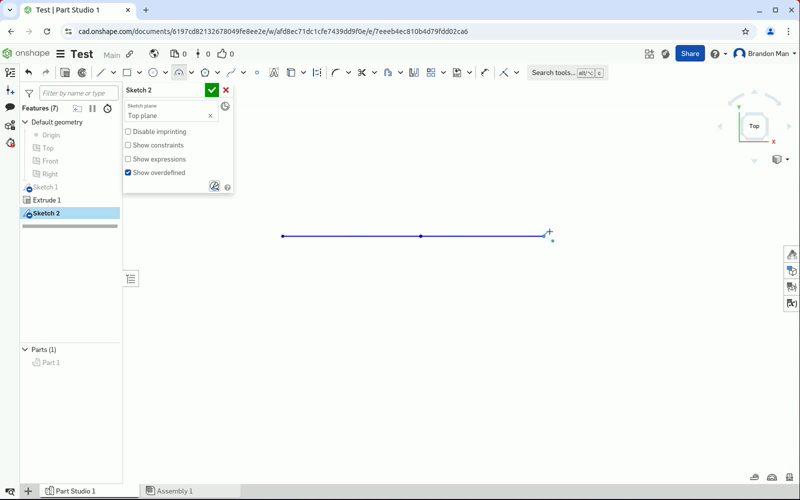
scroll(6)
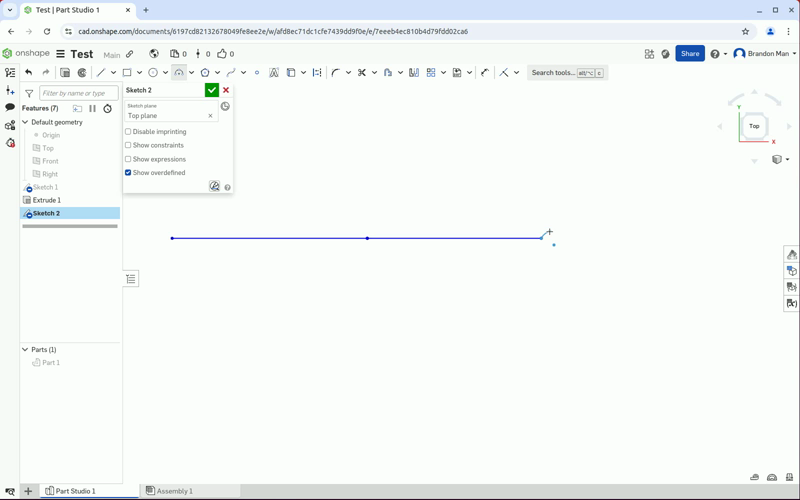
scroll(6)
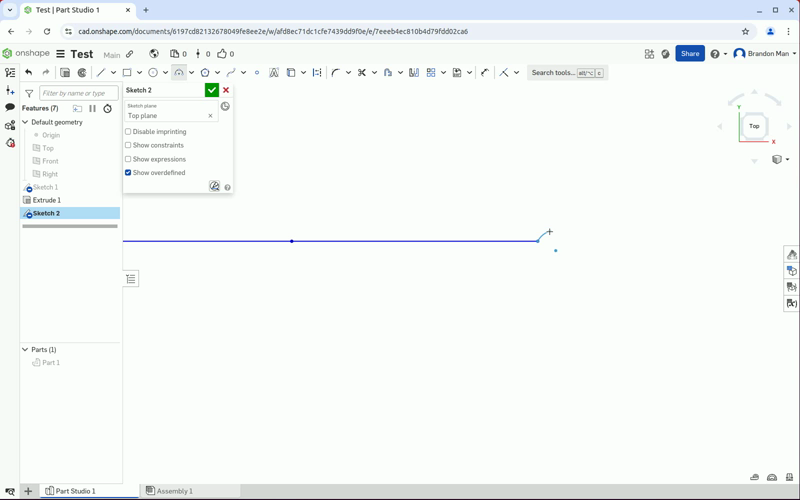
scroll(6)
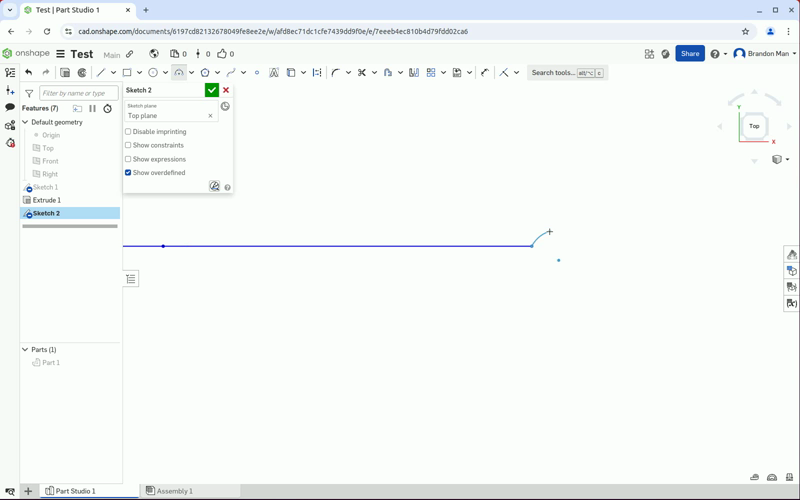
scroll(6)
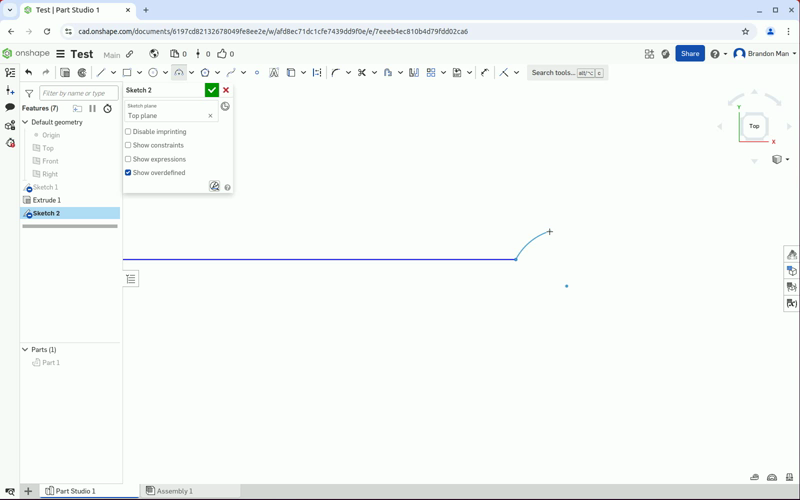
click(549, 231)
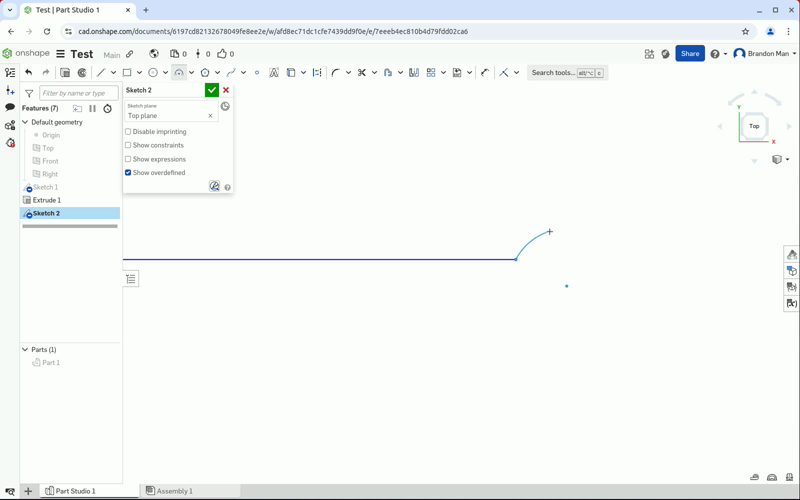
scroll(-6)
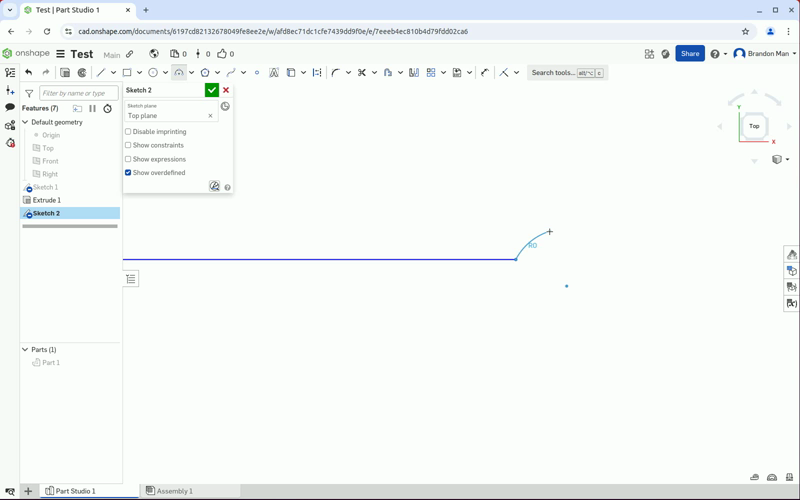
scroll(-6)
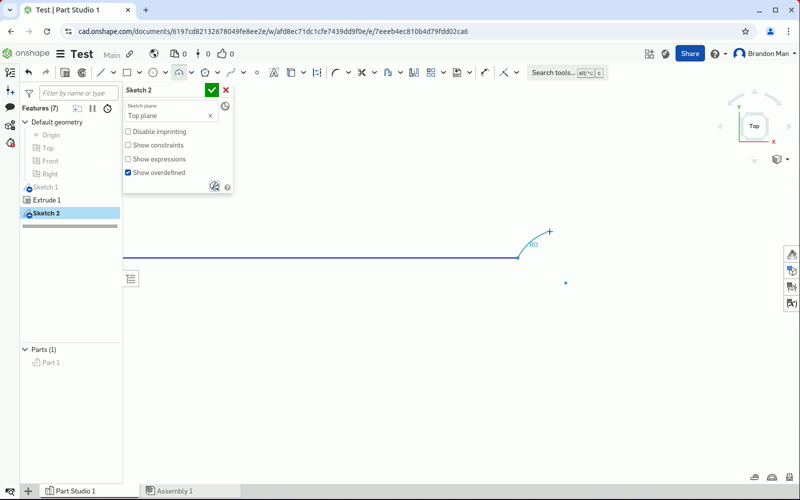
scroll(-6)
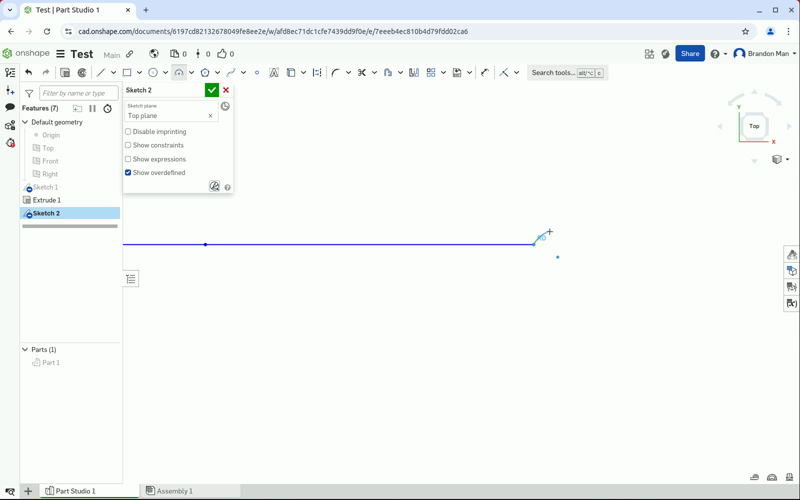
scroll(-6)
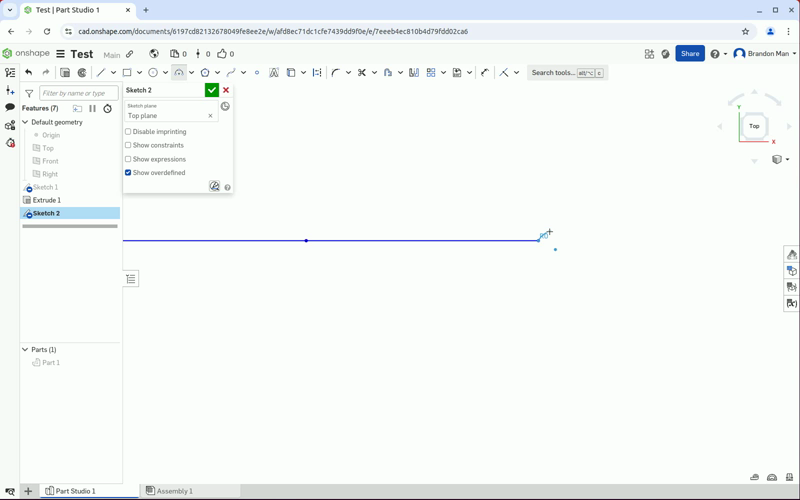
scroll(-6)
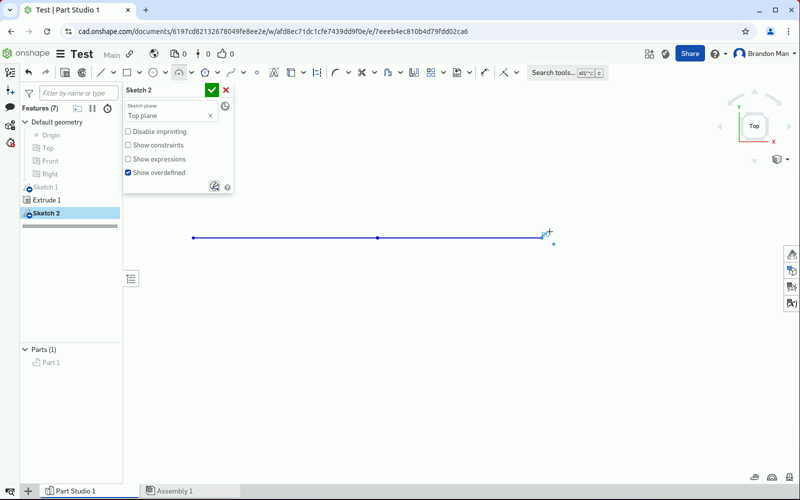
scroll(-6)
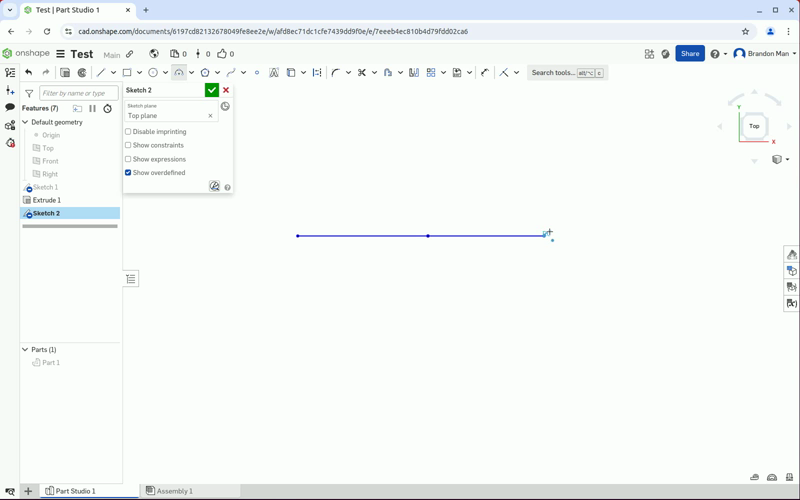
scroll(-6)
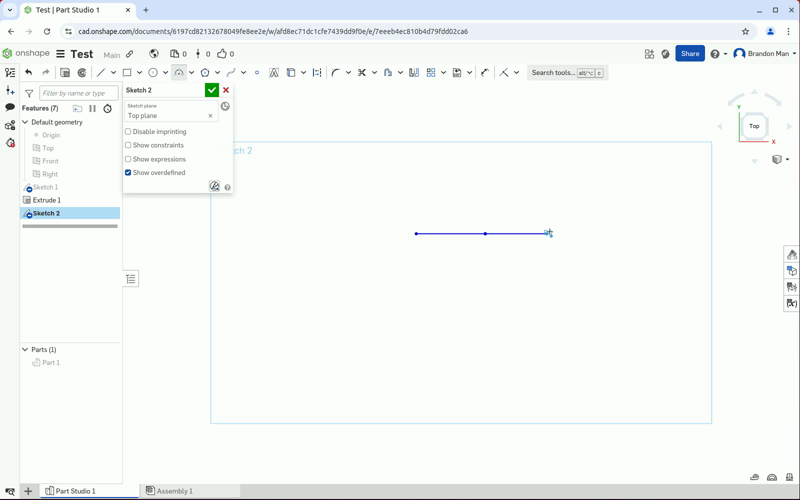
mouse_move(548, 232)
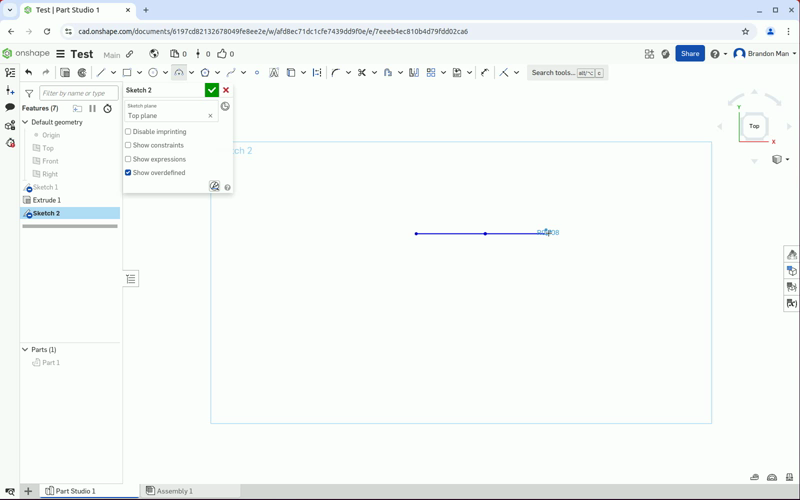
scroll(6)
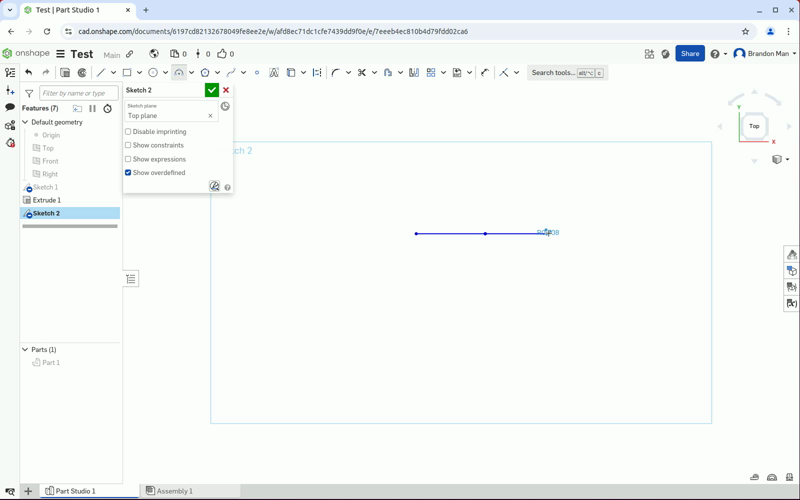
scroll(6)
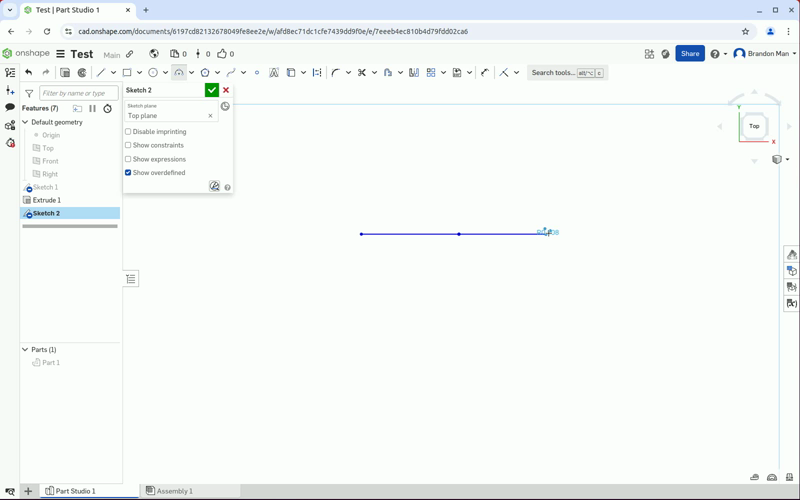
scroll(6)
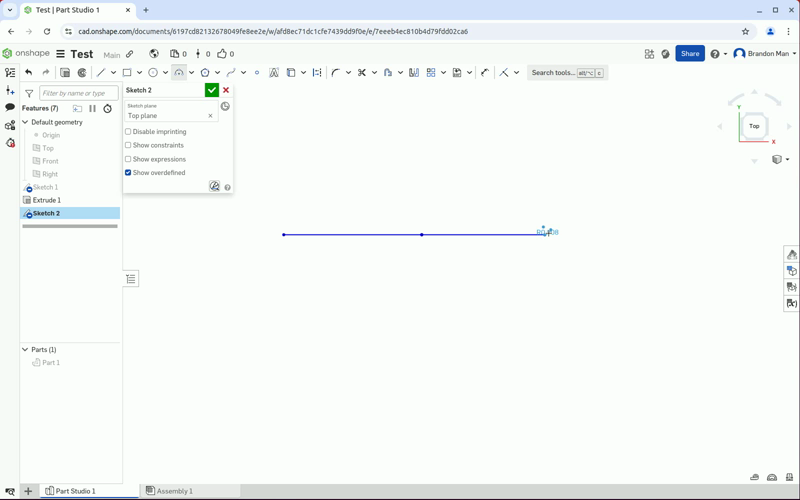
scroll(6)
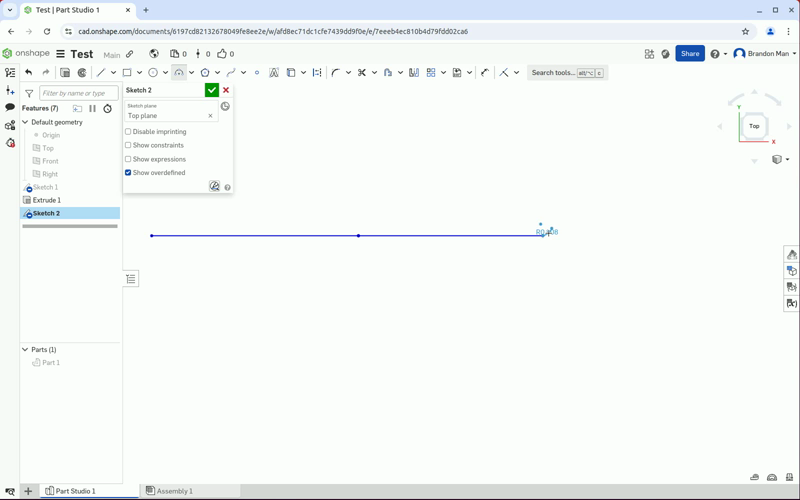
scroll(6)
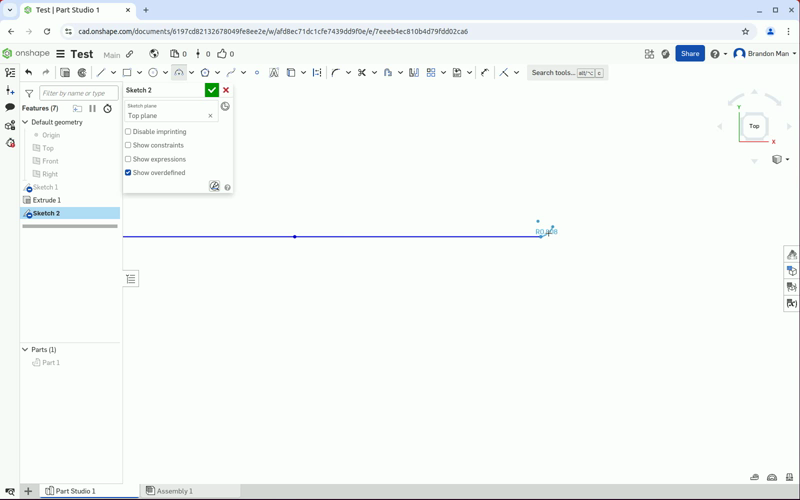
scroll(6)
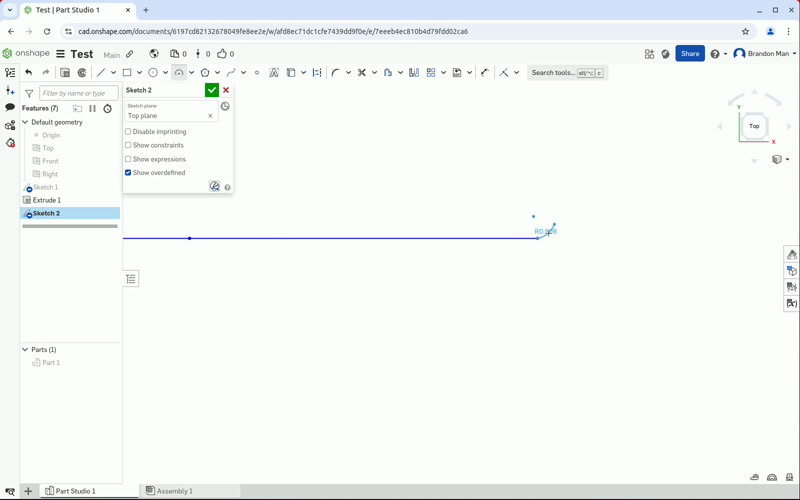
scroll(6)
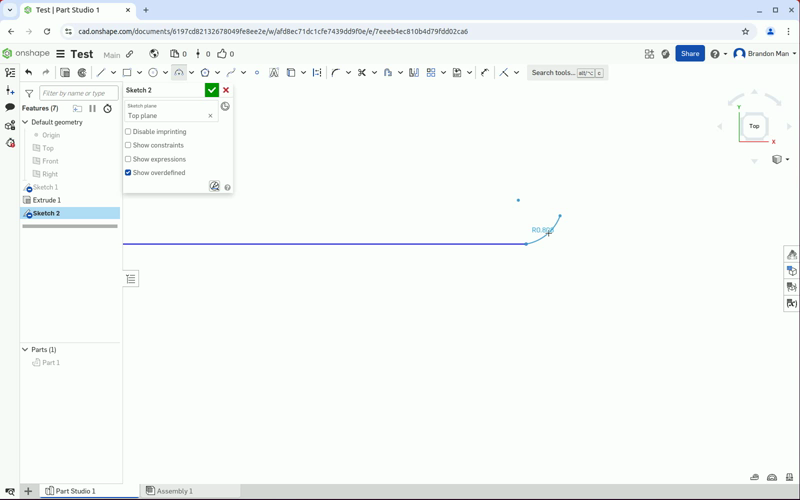
click(548, 232)
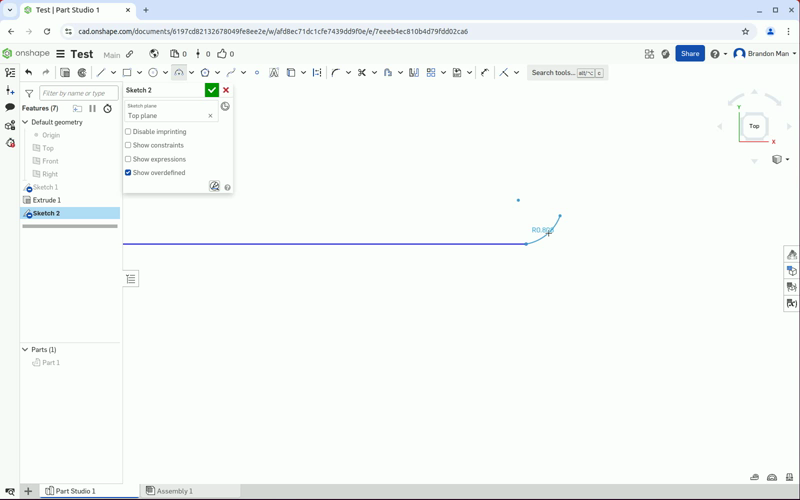
scroll(-6)
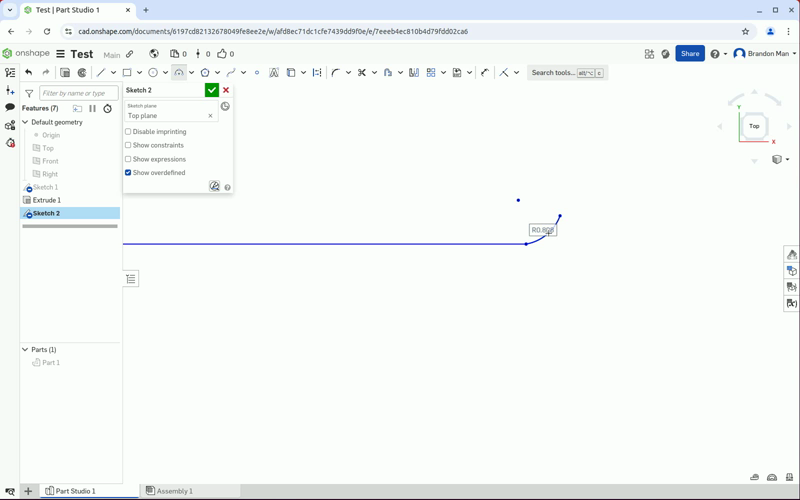
scroll(-6)
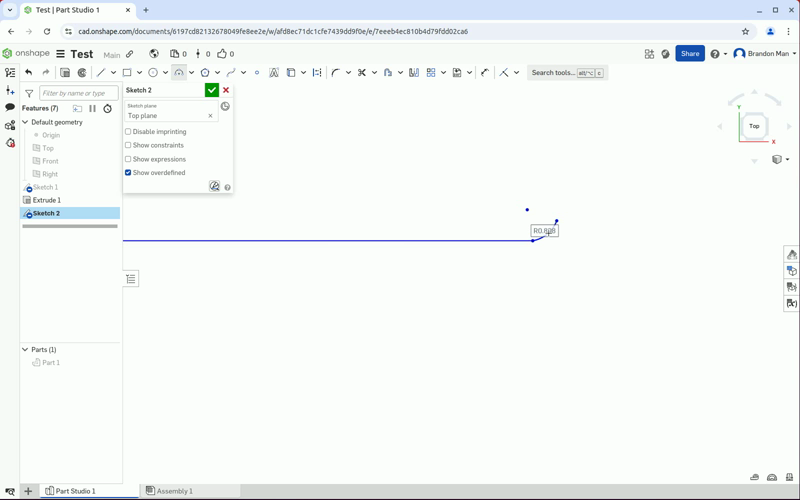
scroll(-6)
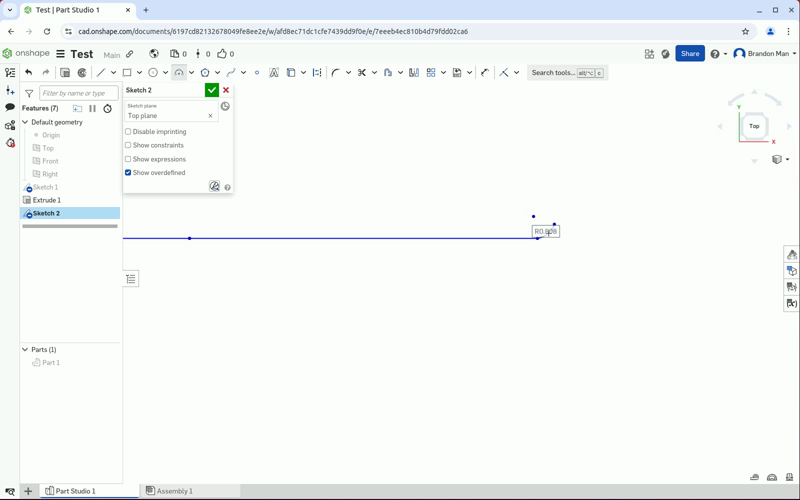
scroll(-6)
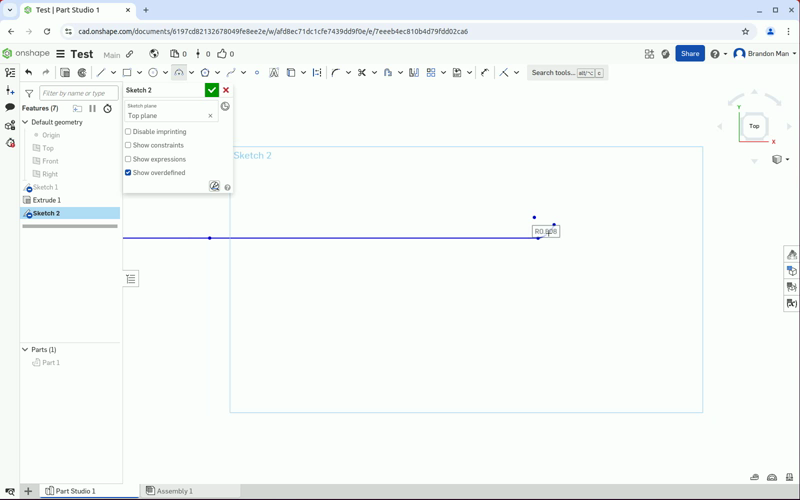
scroll(-6)
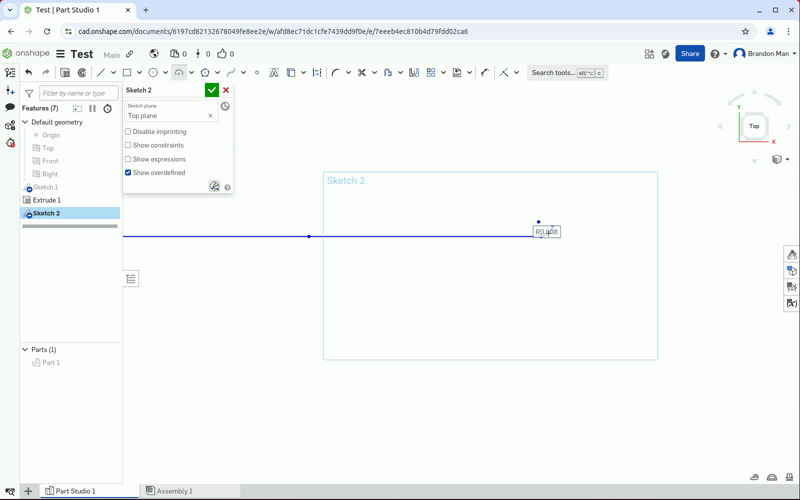
scroll(-6)
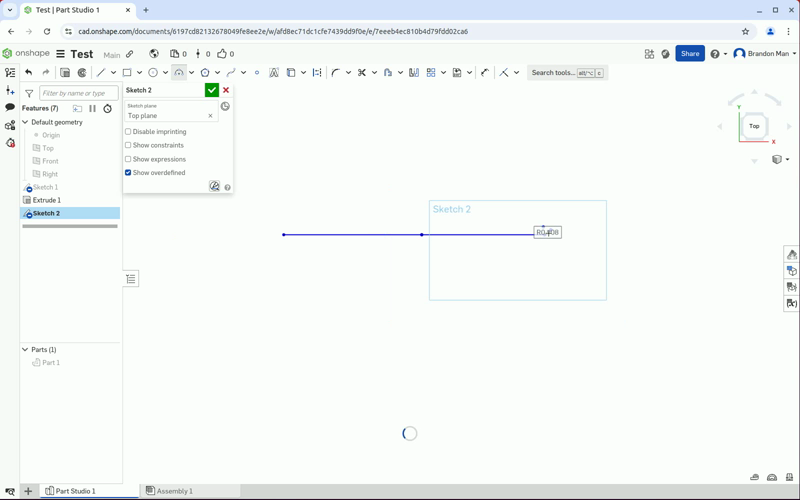
scroll(-6)
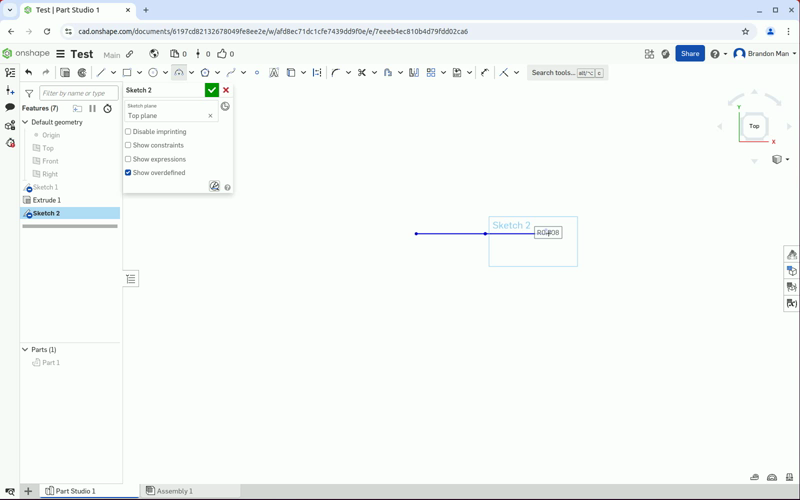
key_up(shift)
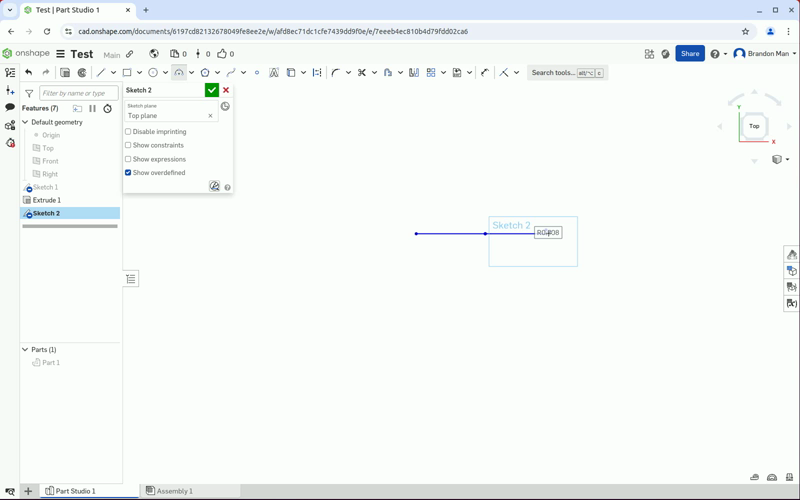
key(esc)
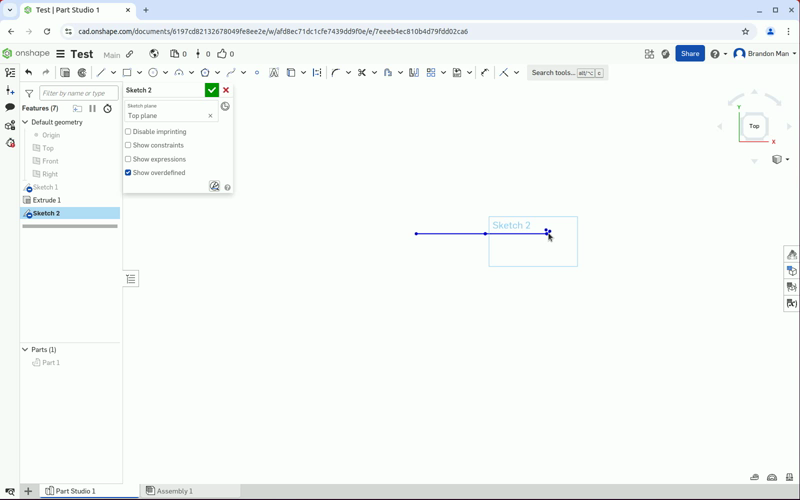
key(l)
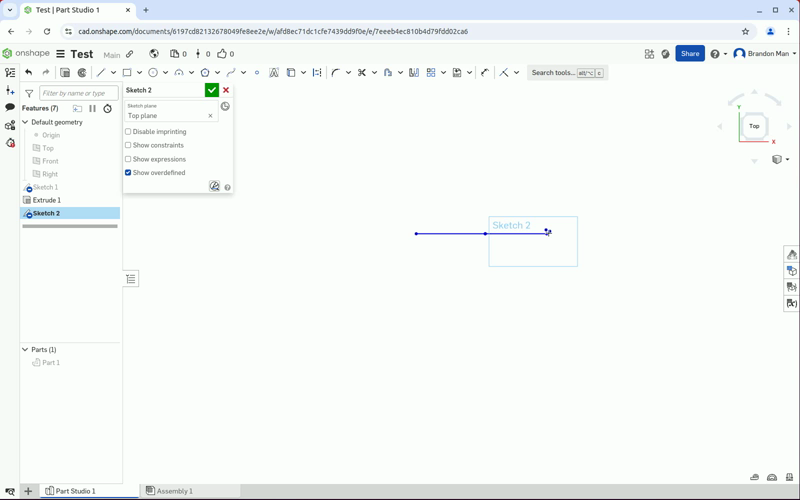
mouse_move(549, 231)
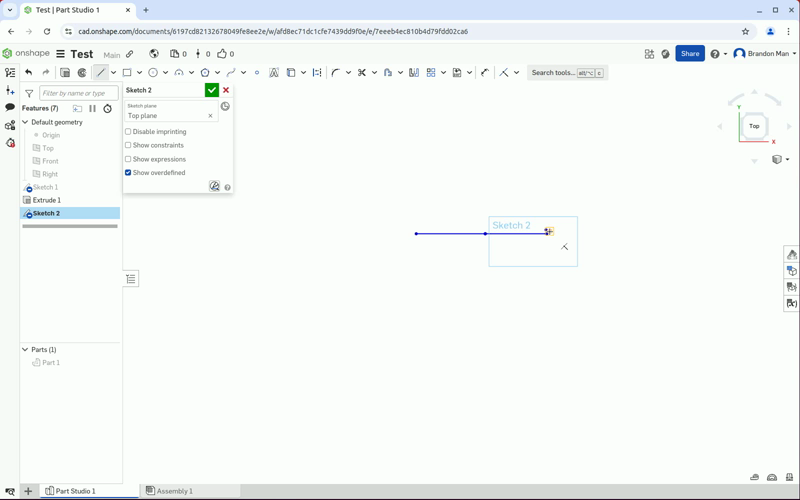
scroll(6)
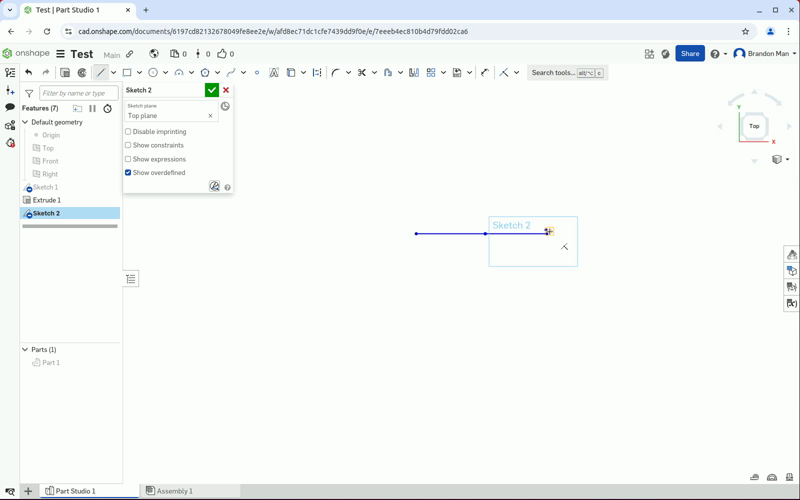
scroll(6)
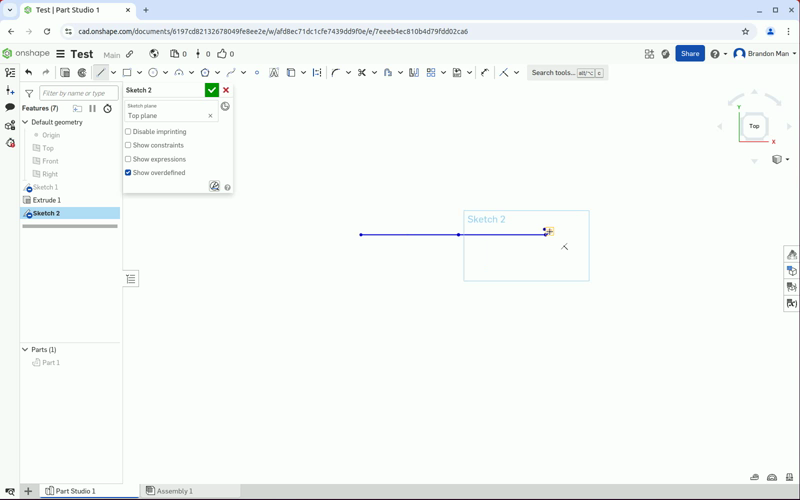
scroll(6)
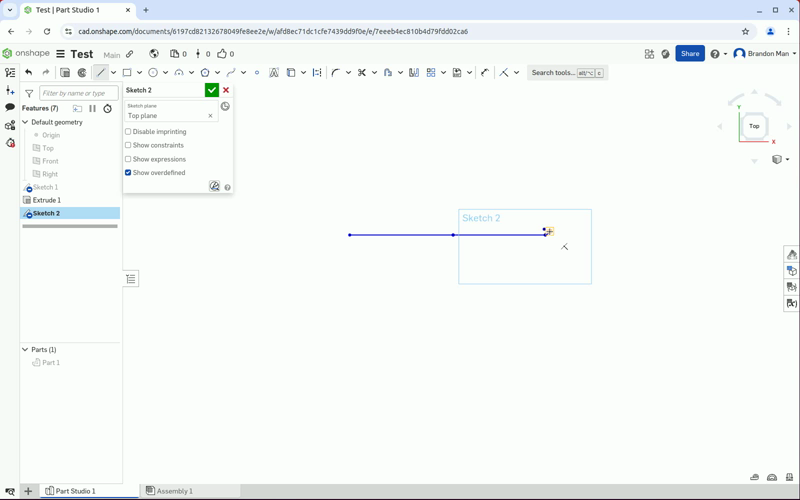
scroll(6)
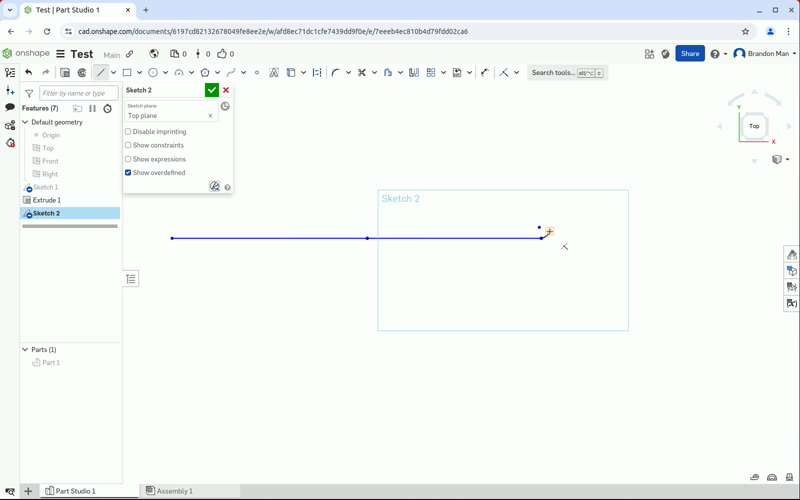
scroll(6)
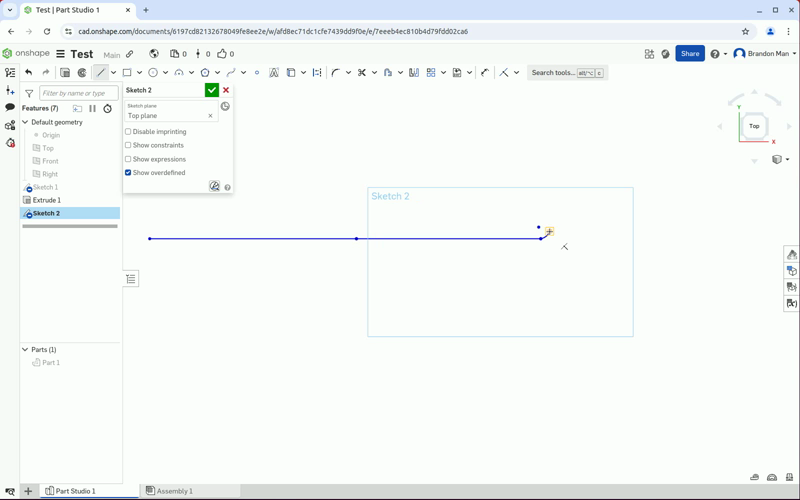
scroll(6)
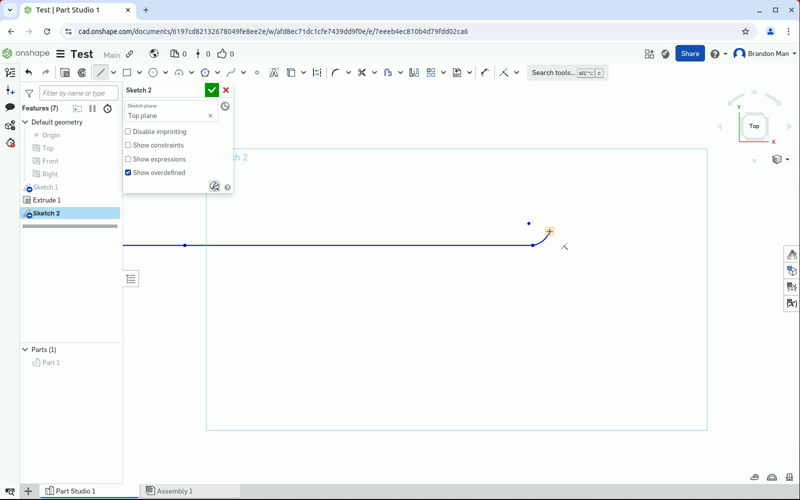
scroll(6)
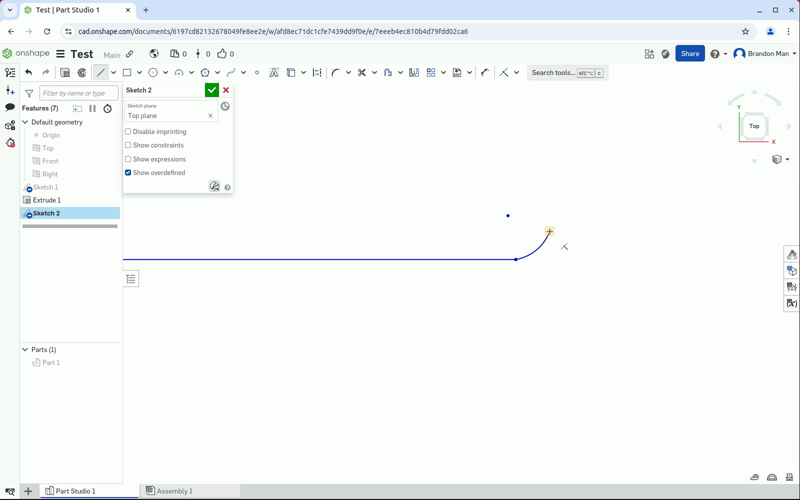
click(549, 231)
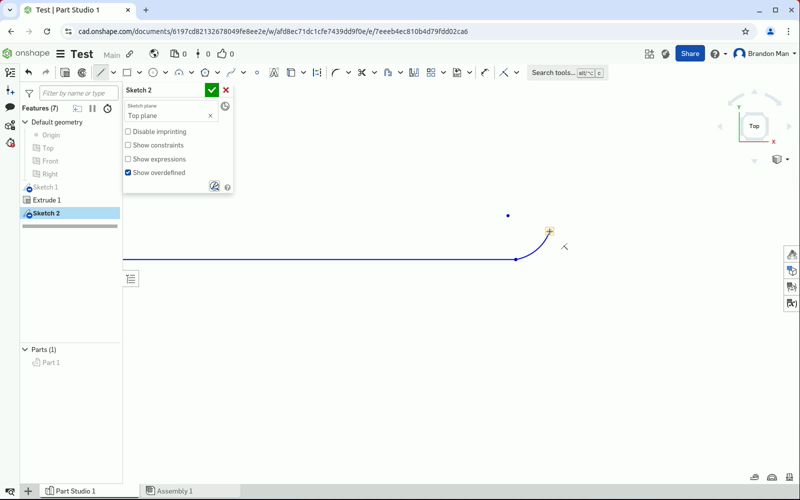
scroll(-6)
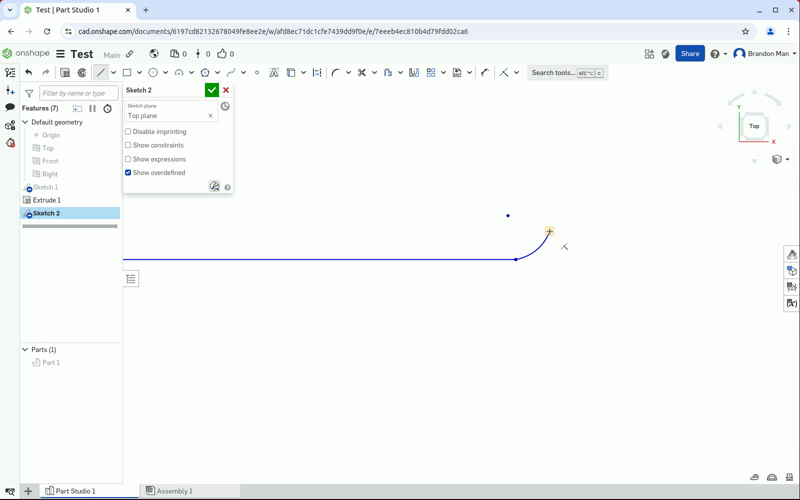
scroll(-6)
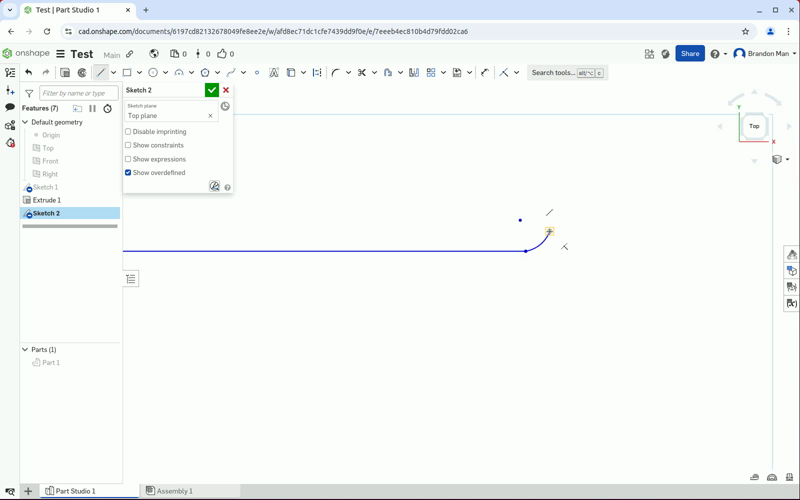
scroll(-6)
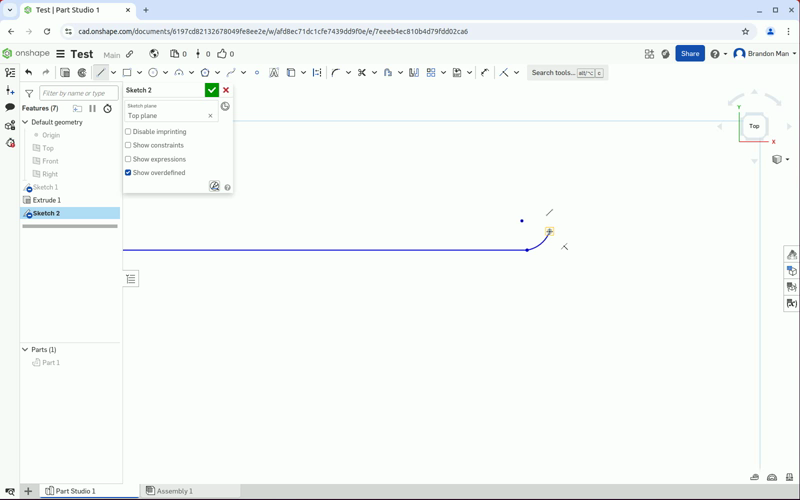
scroll(-6)
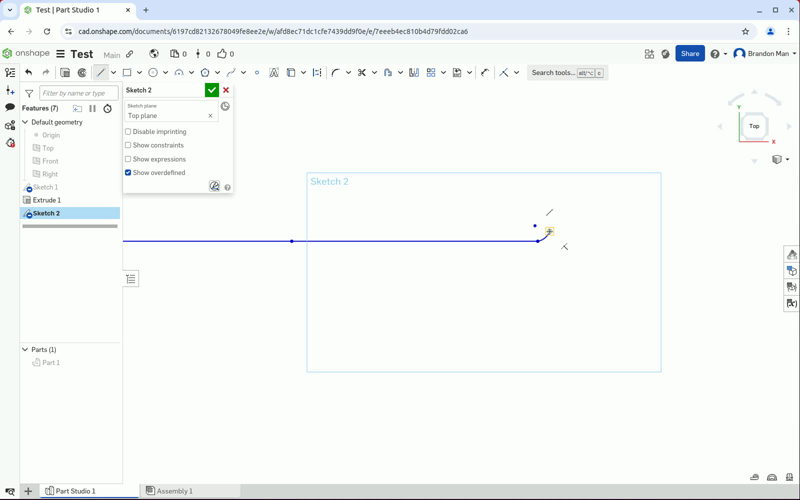
scroll(-6)
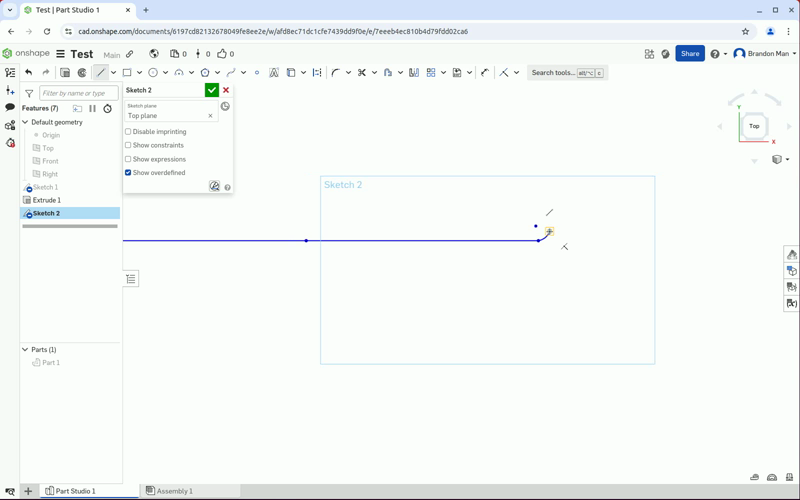
scroll(-6)
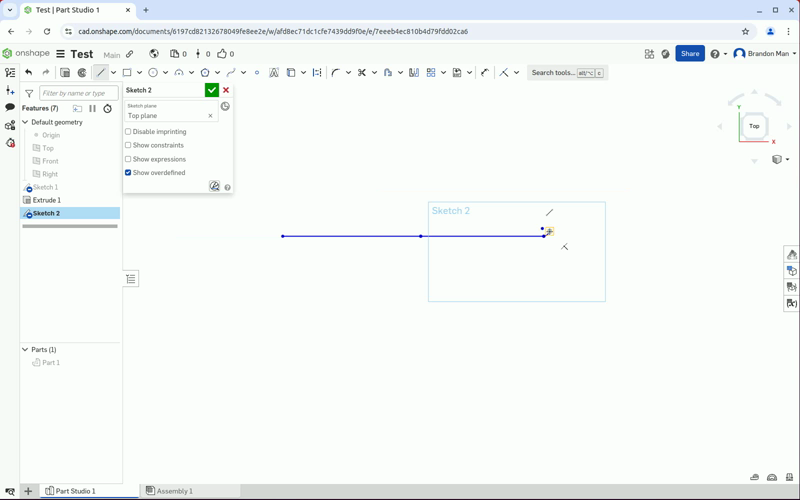
scroll(-6)
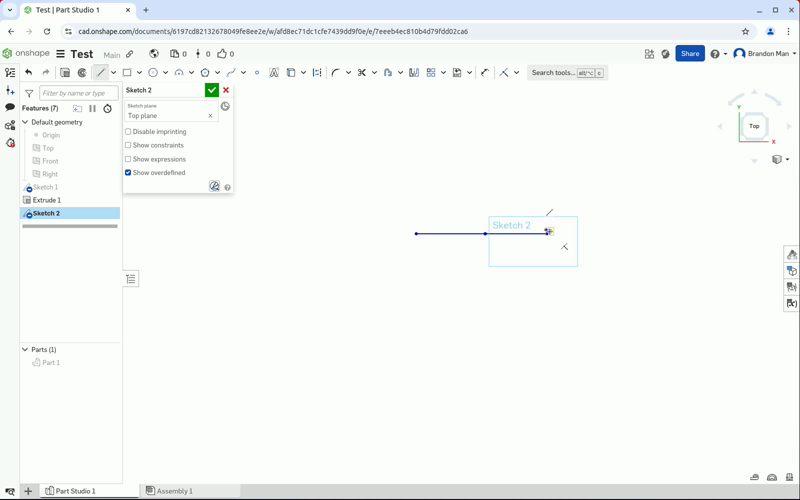
key_down(shift)
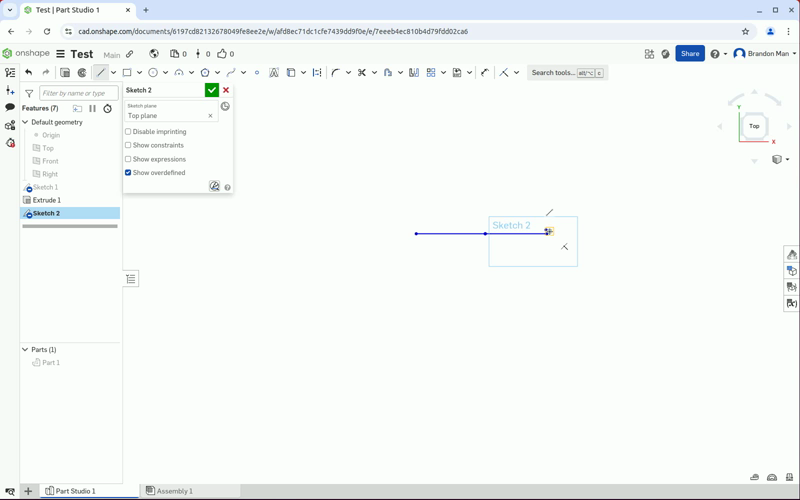
mouse_move(579, 231)
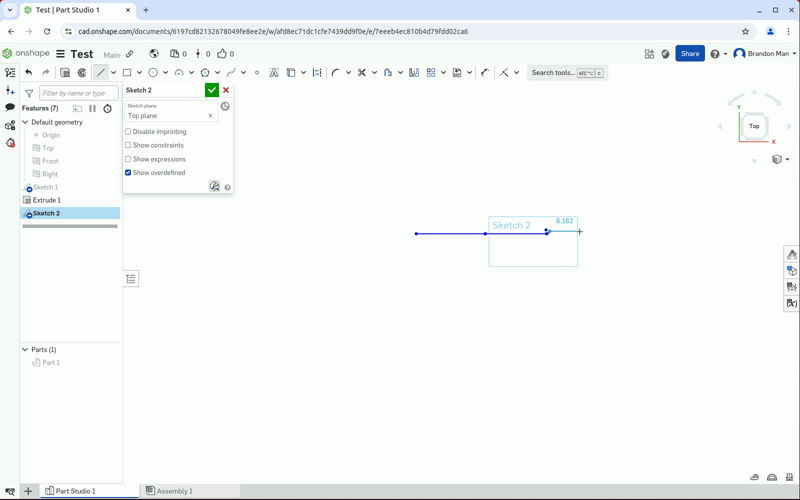
mouse_move(549, 192)
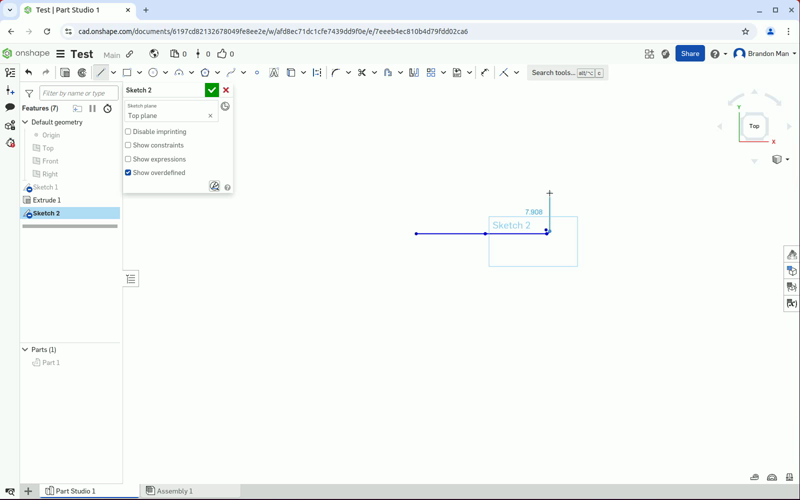
click(549, 192)
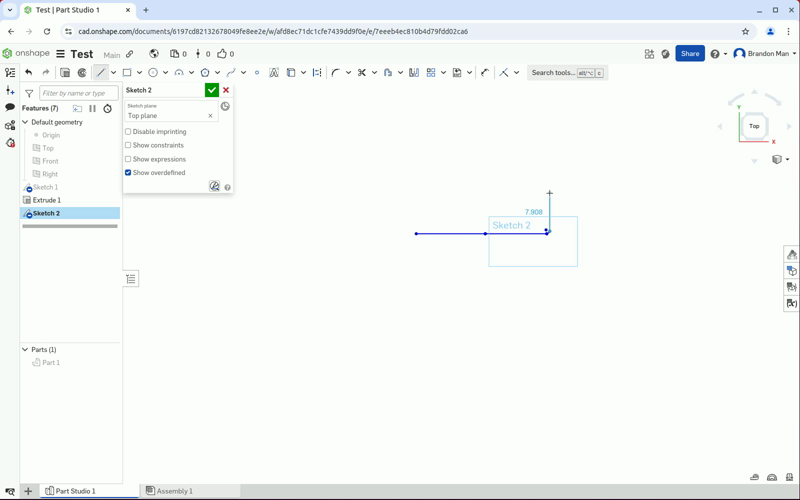
key_up(shift)
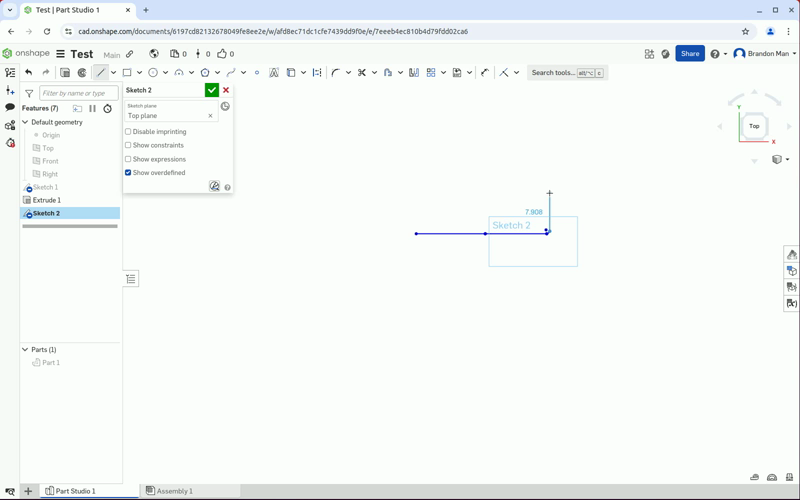
key_down(shift)
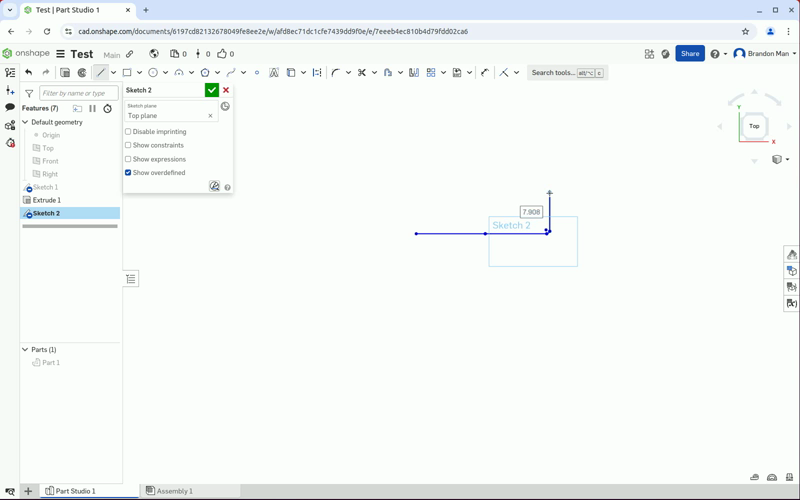
mouse_move(480, 192)
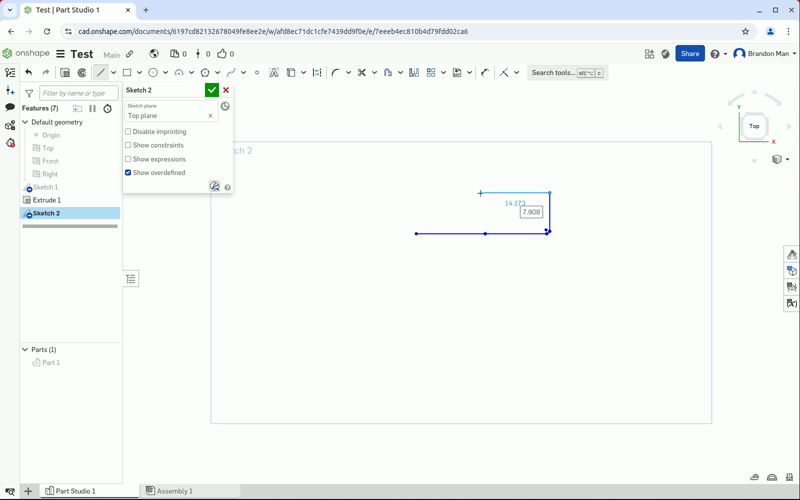
click(480, 192)
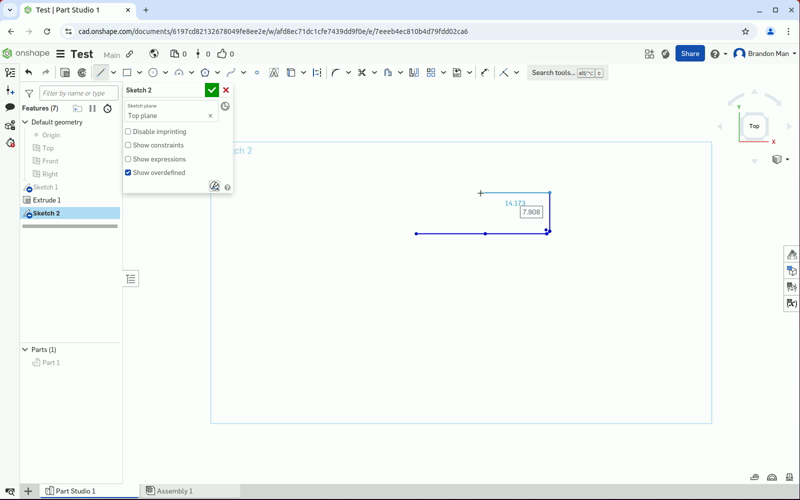
key_up(shift)
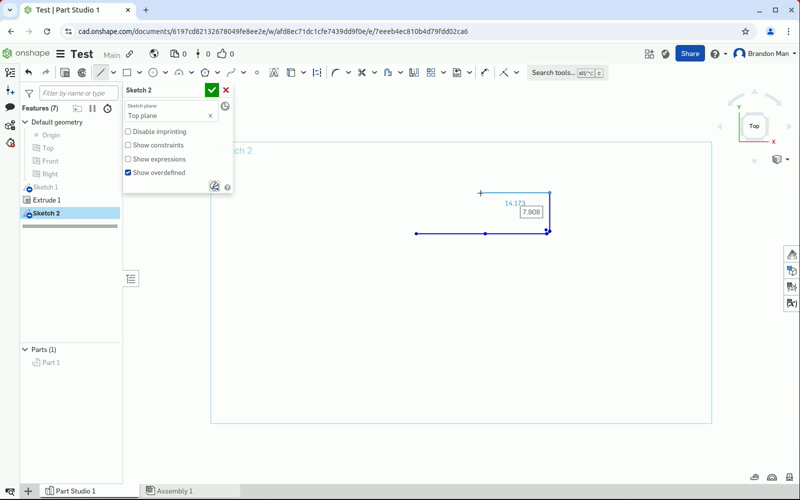
key_down(shift)
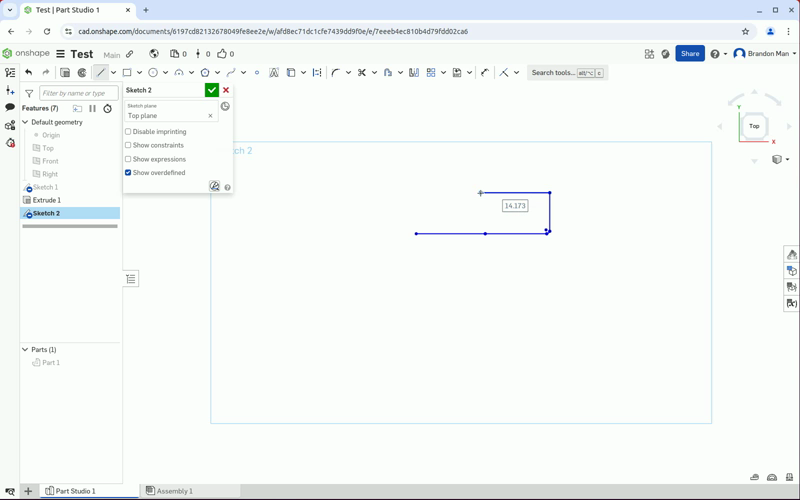
mouse_move(510, 192)
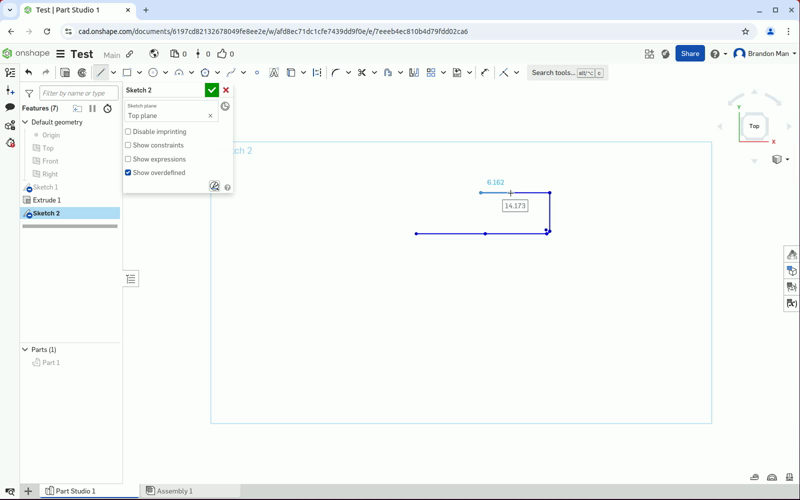
mouse_move(480, 190)
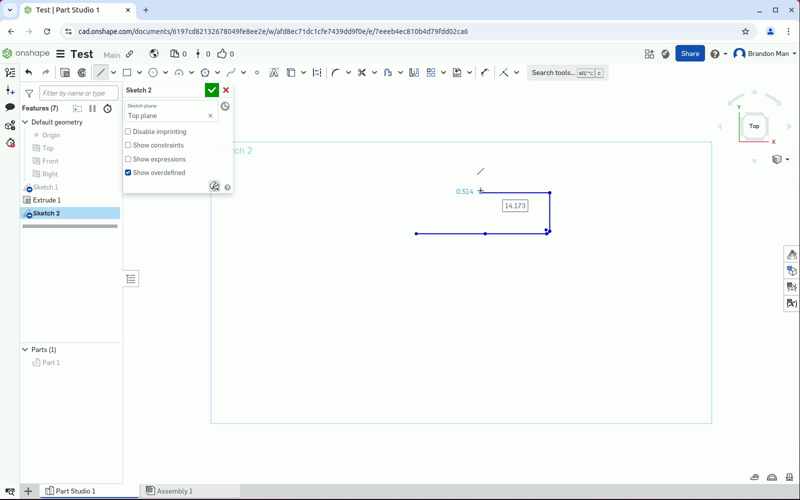
scroll(6)
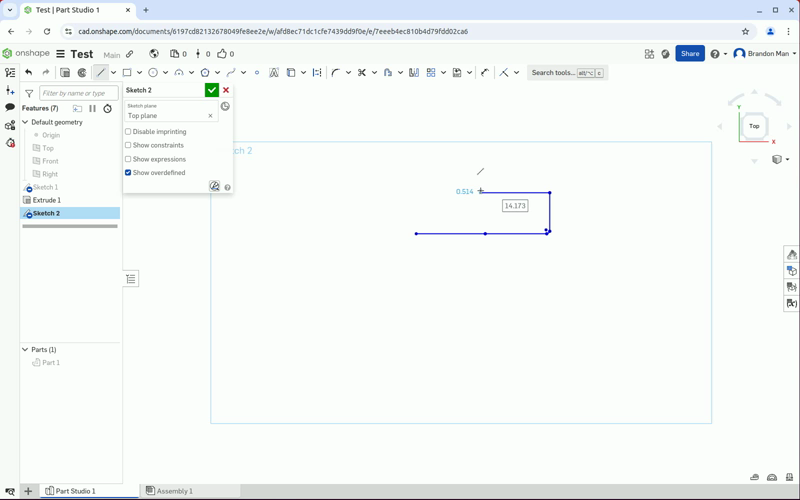
scroll(6)
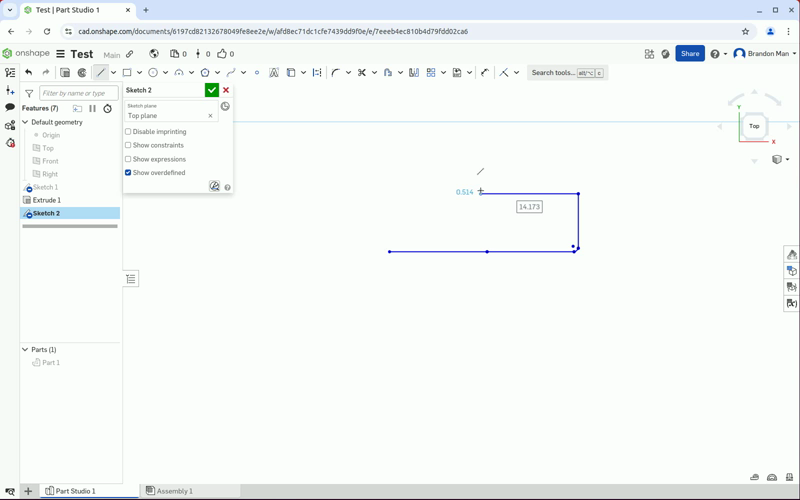
scroll(6)
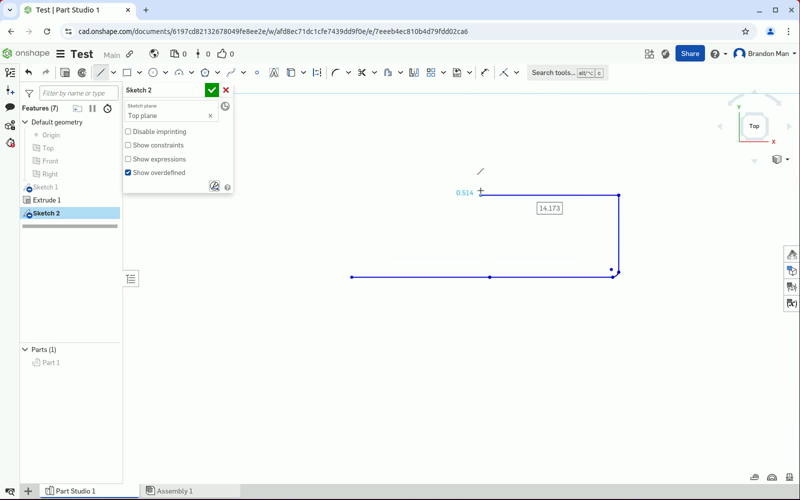
scroll(6)
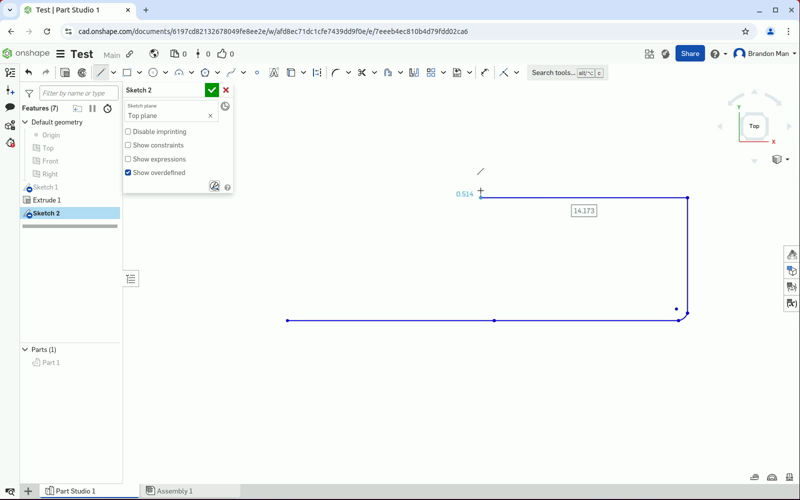
scroll(6)
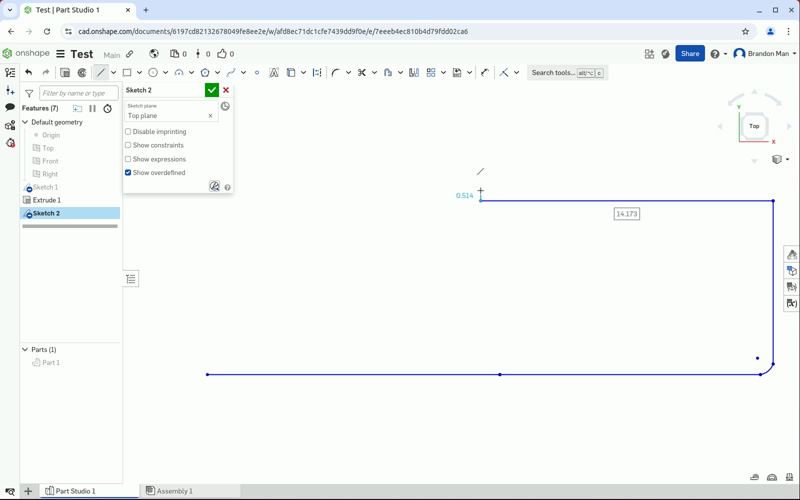
scroll(6)
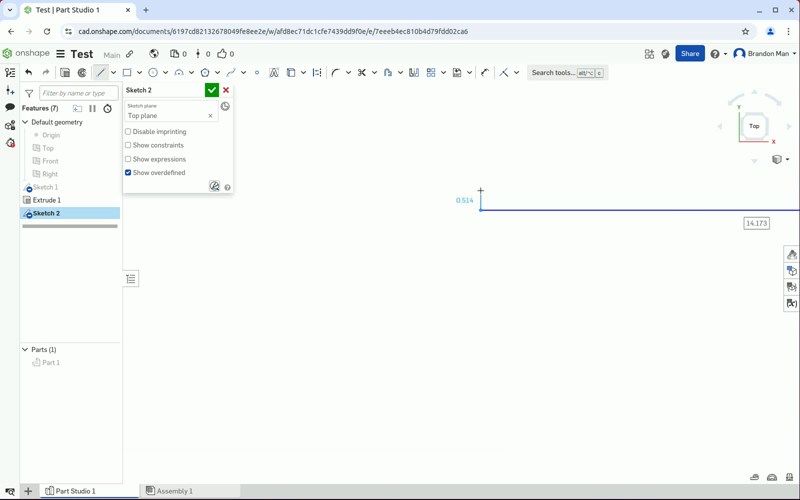
scroll(6)
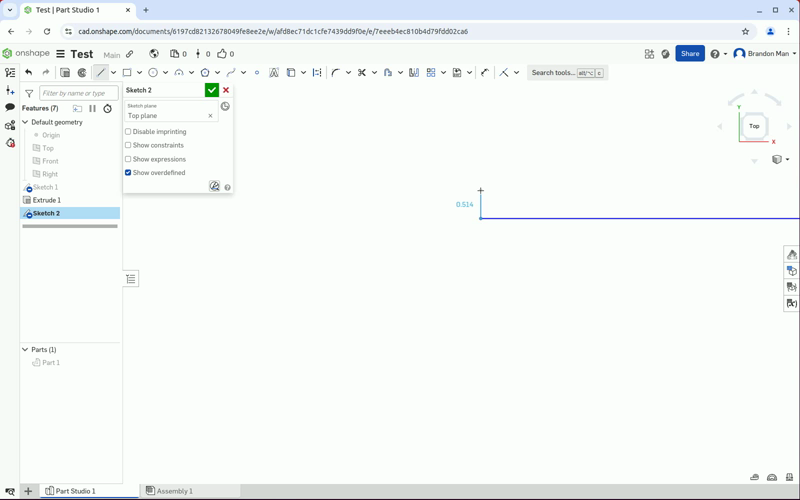
click(480, 190)
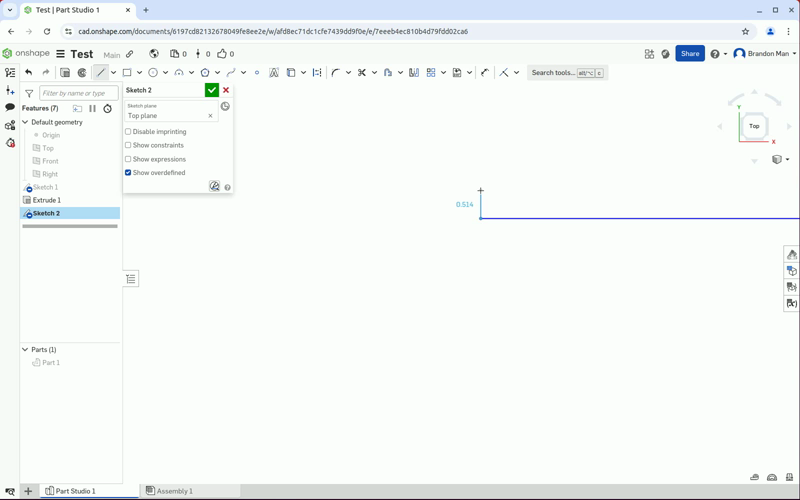
scroll(-6)
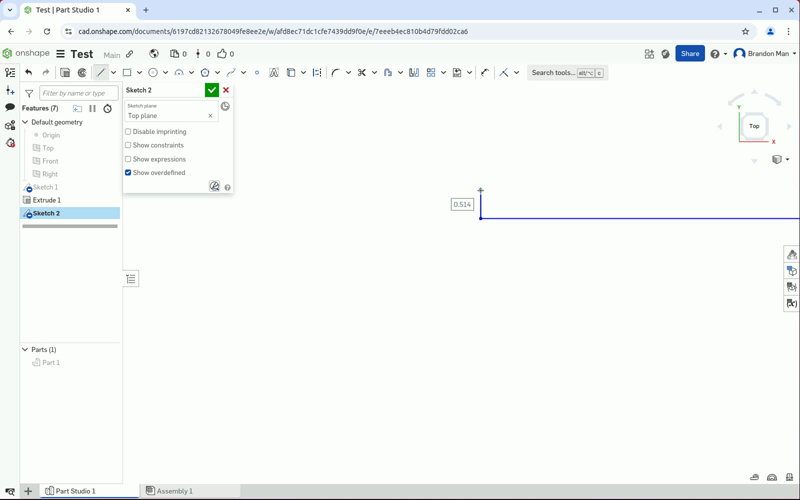
scroll(-6)
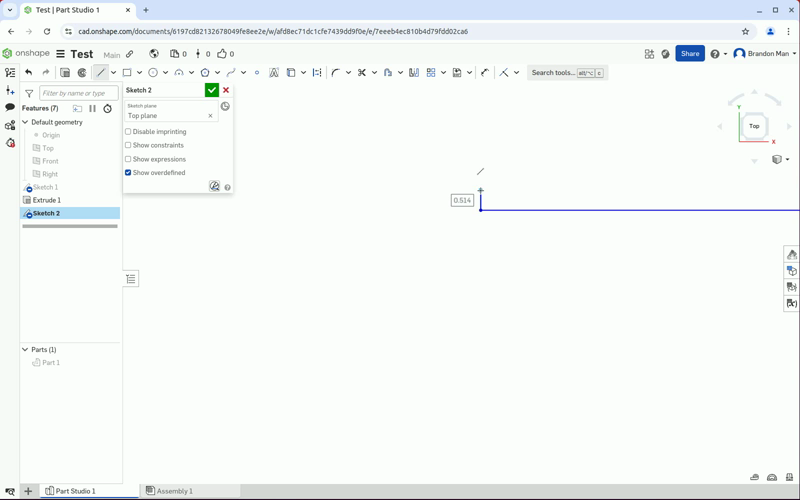
scroll(-6)
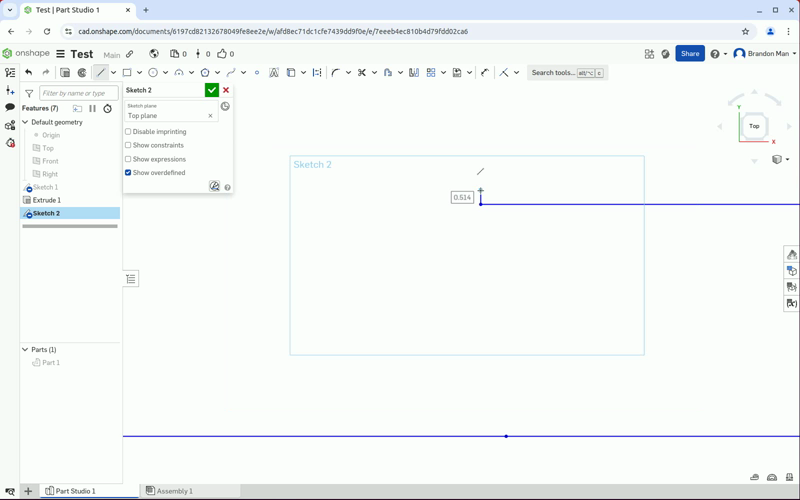
scroll(-6)
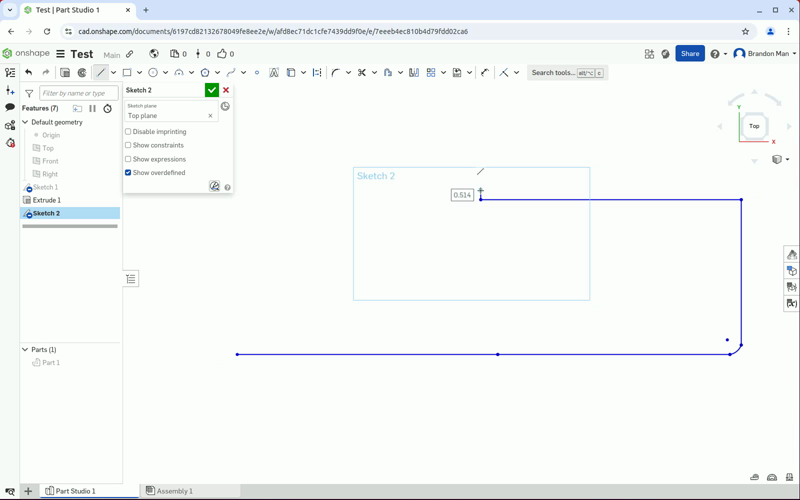
scroll(-6)
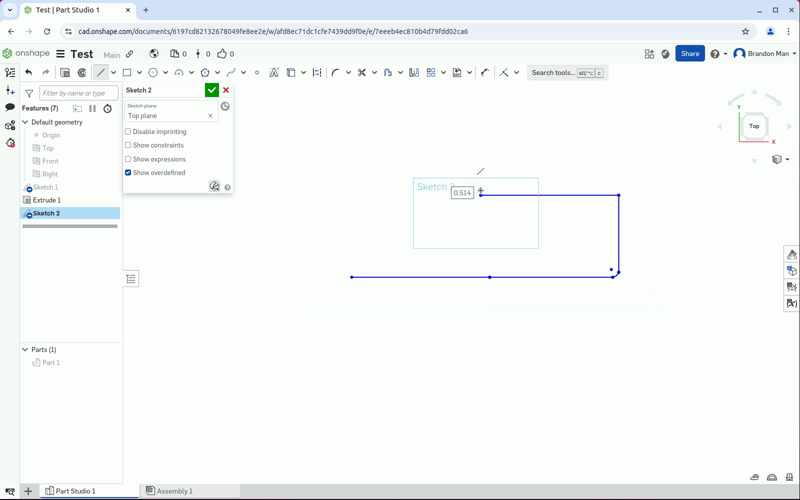
scroll(-6)
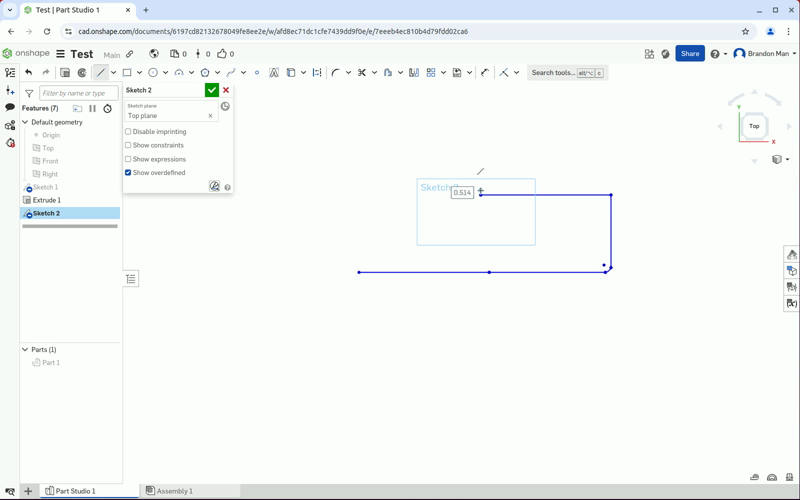
scroll(-6)
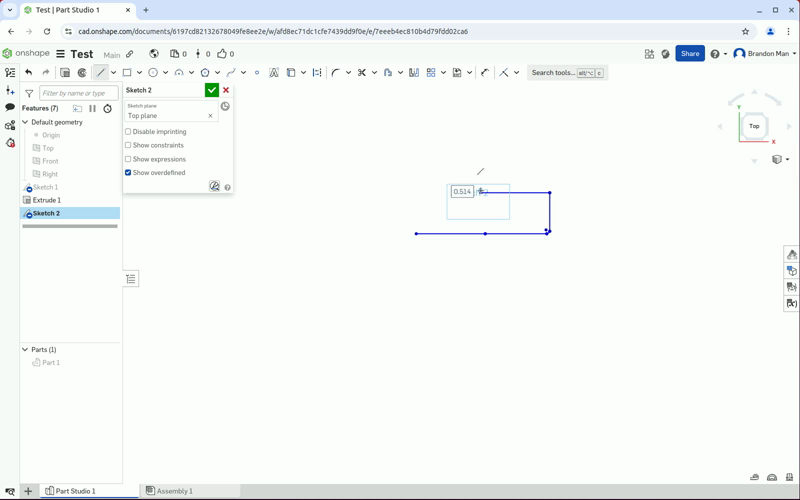
key_up(shift)
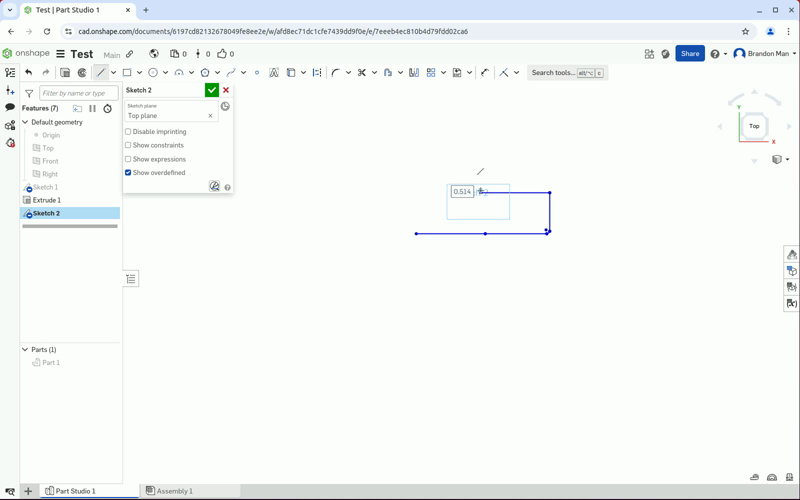
key_down(shift)
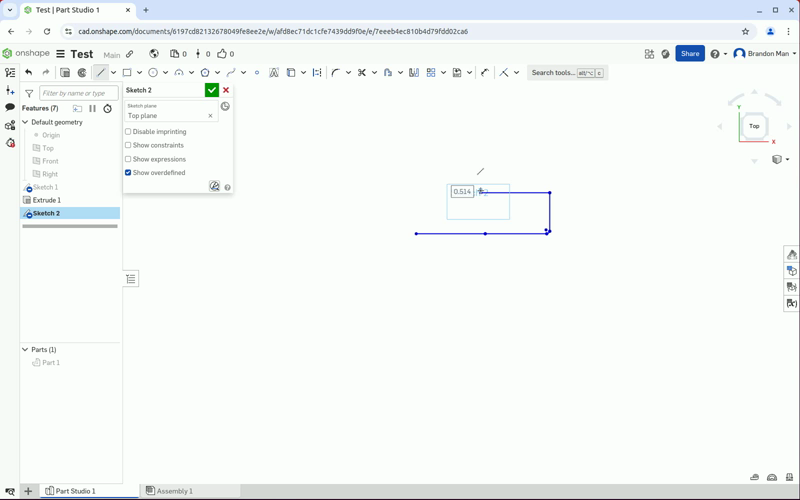
mouse_move(510, 190)
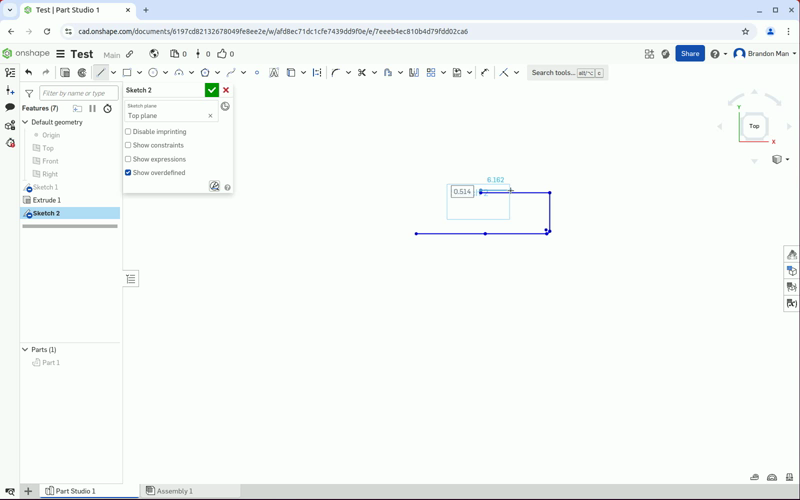
mouse_move(462, 190)
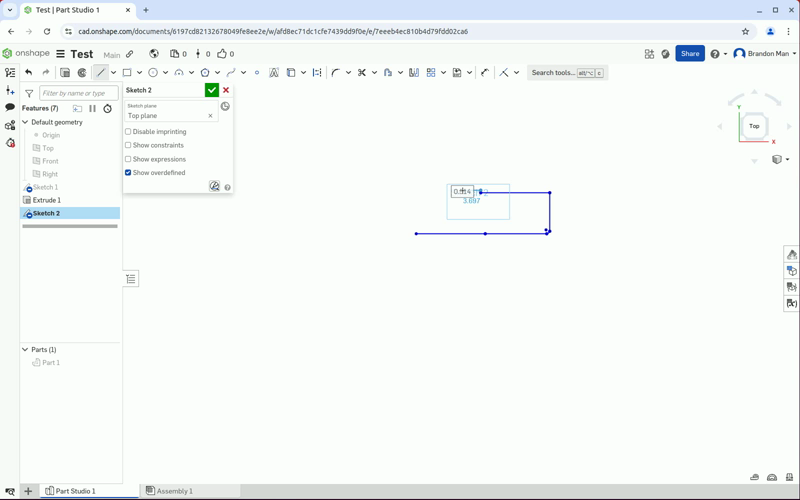
click(462, 190)
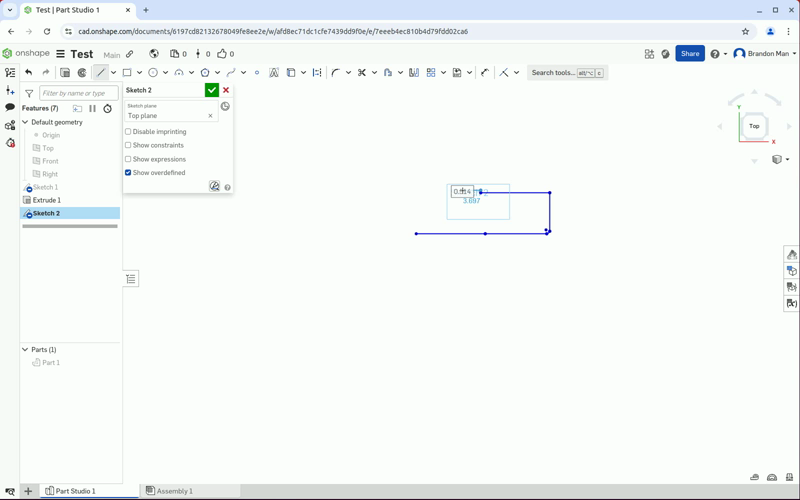
key_up(shift)
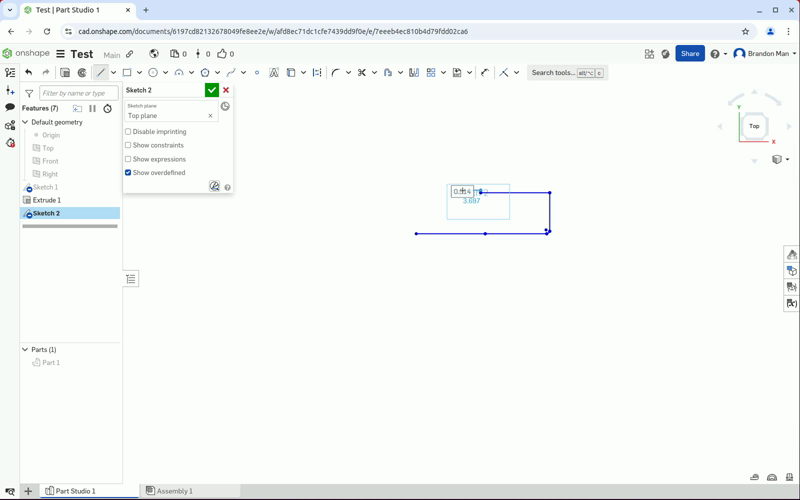
key_down(shift)
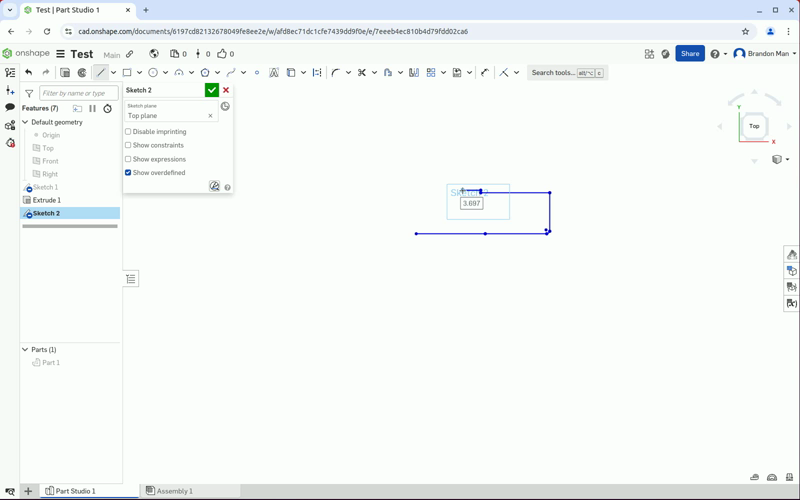
mouse_move(492, 190)
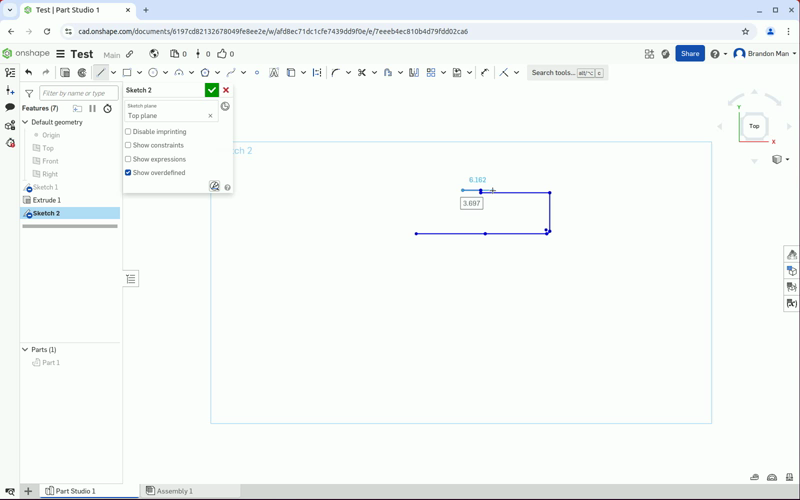
mouse_move(462, 192)
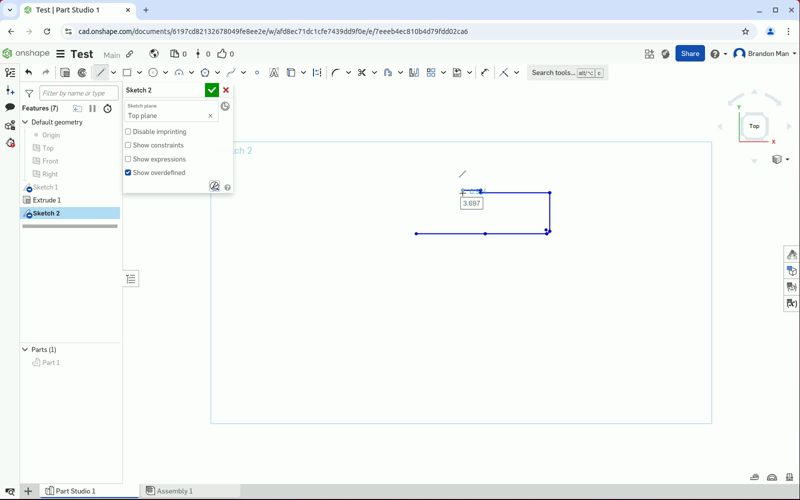
scroll(6)
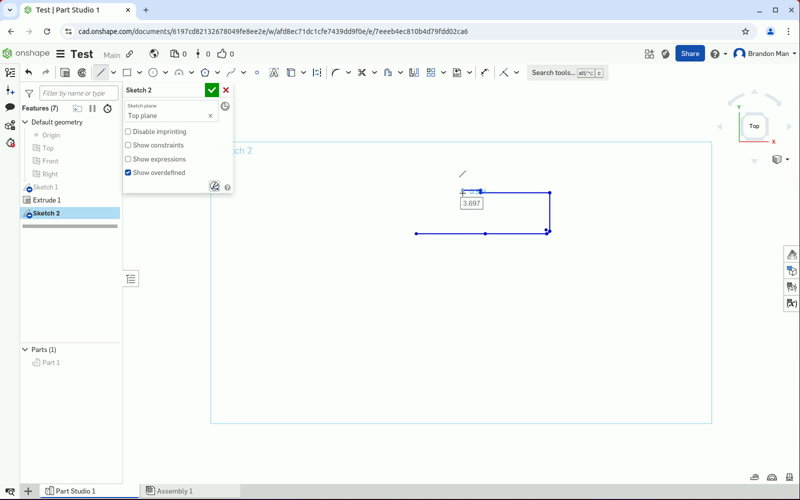
scroll(6)
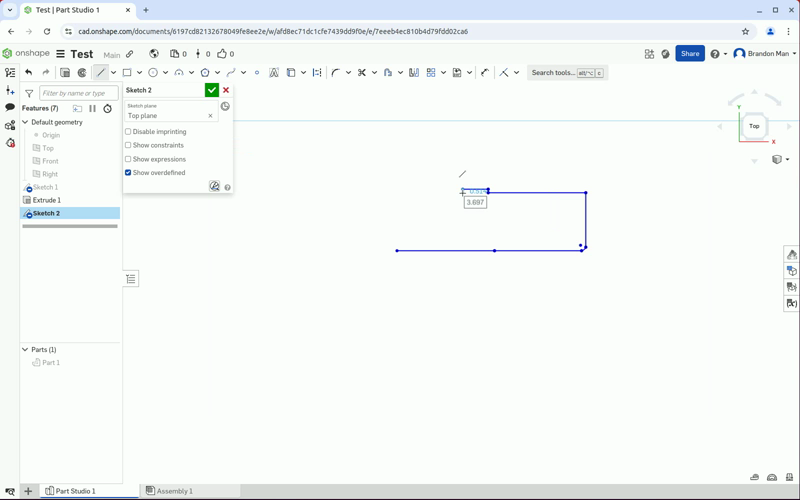
scroll(6)
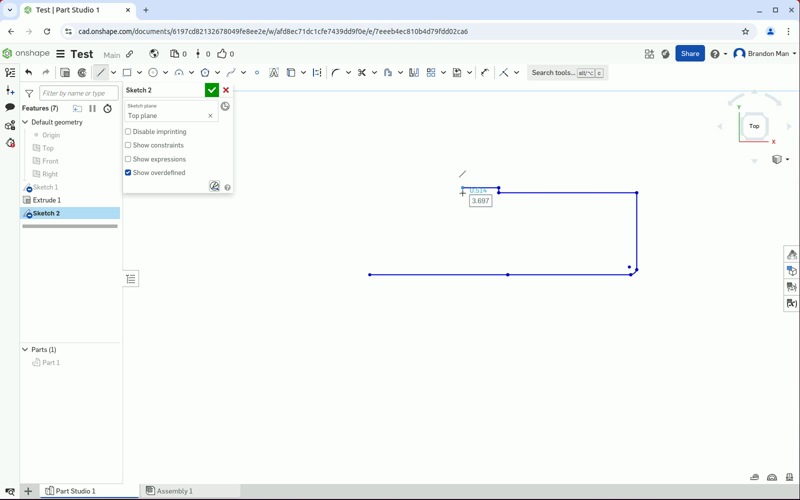
scroll(6)
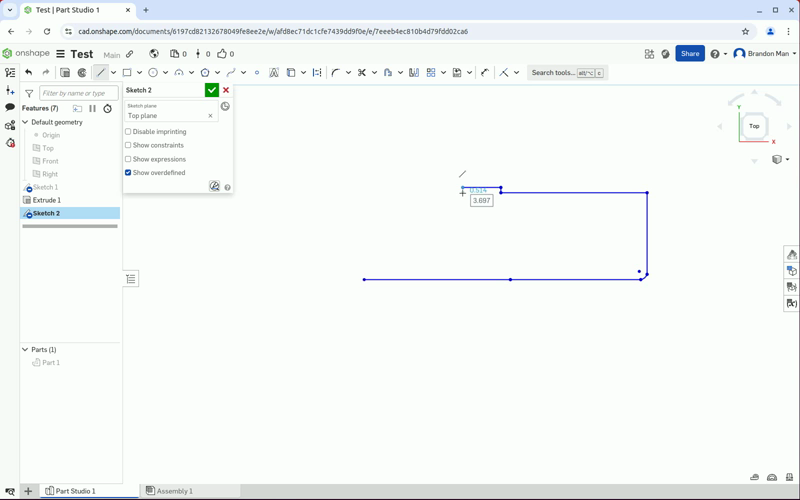
scroll(6)
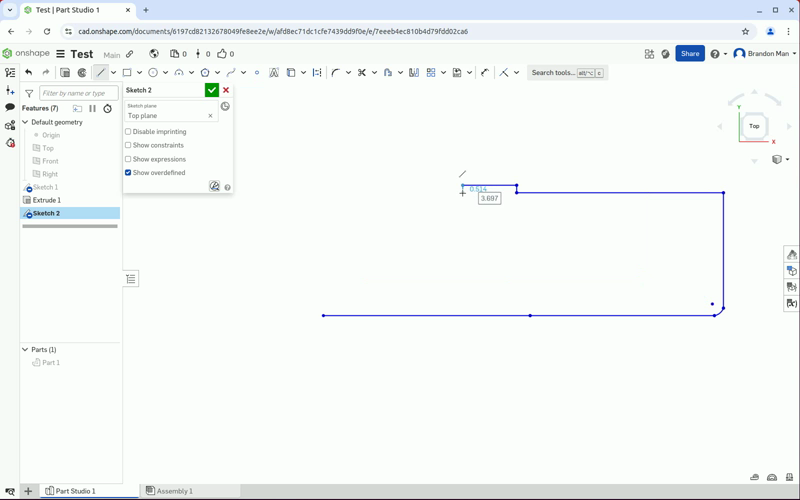
scroll(6)
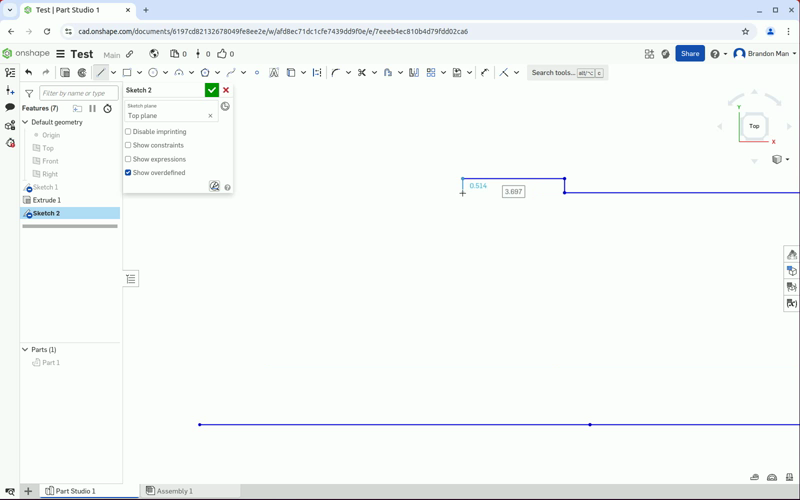
scroll(6)
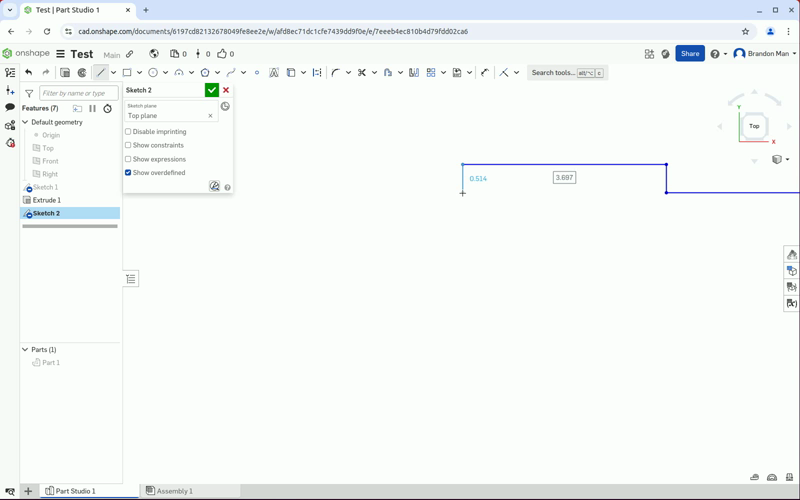
click(462, 192)
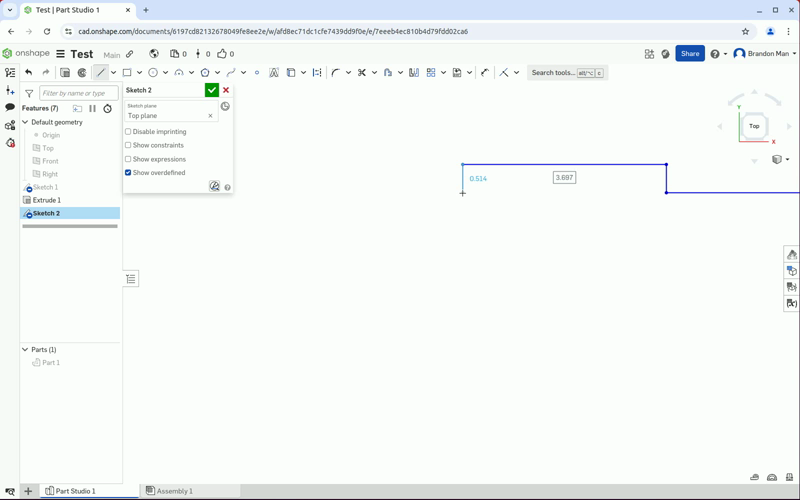
scroll(-6)
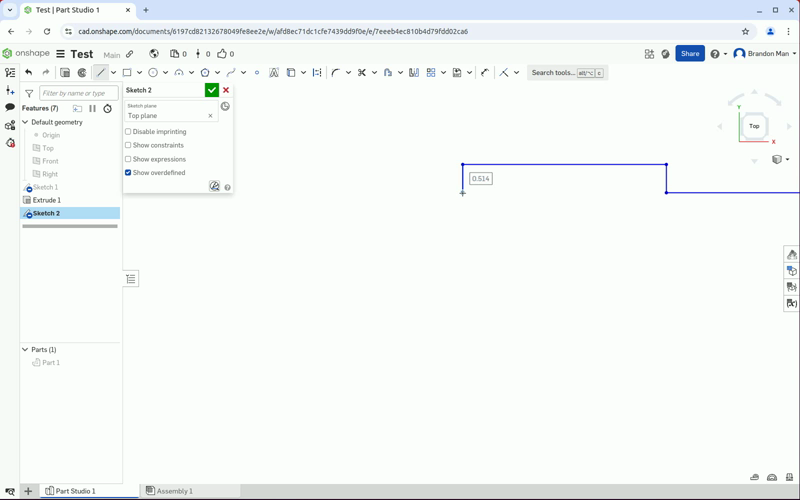
scroll(-6)
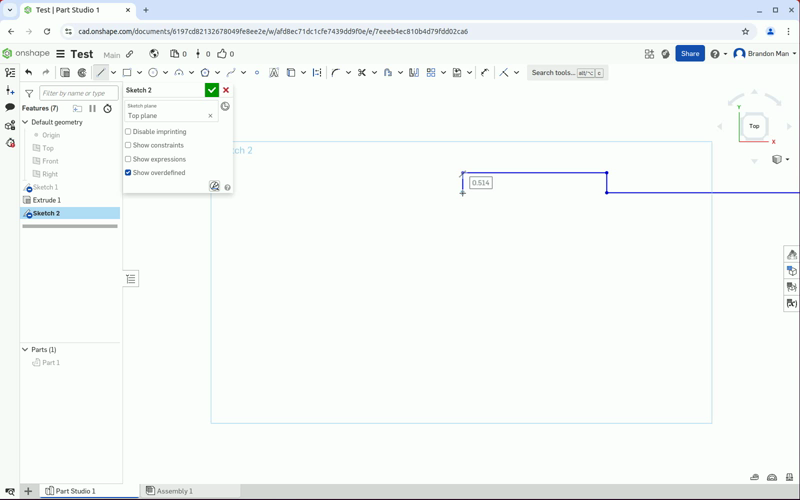
scroll(-6)
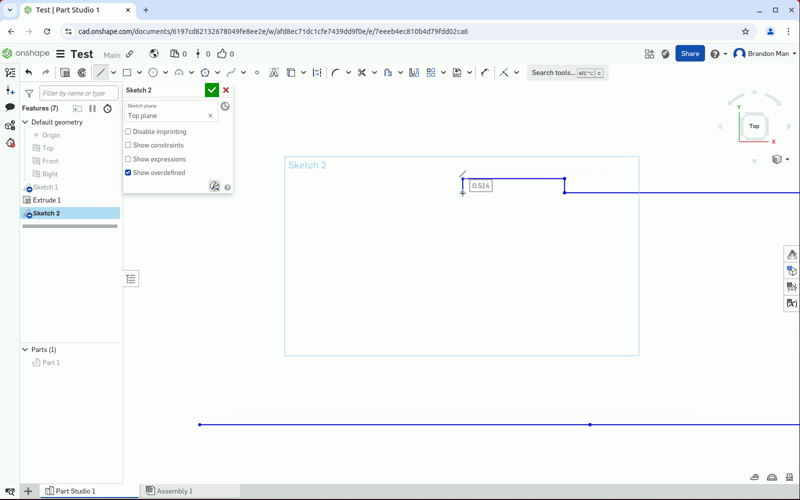
scroll(-6)
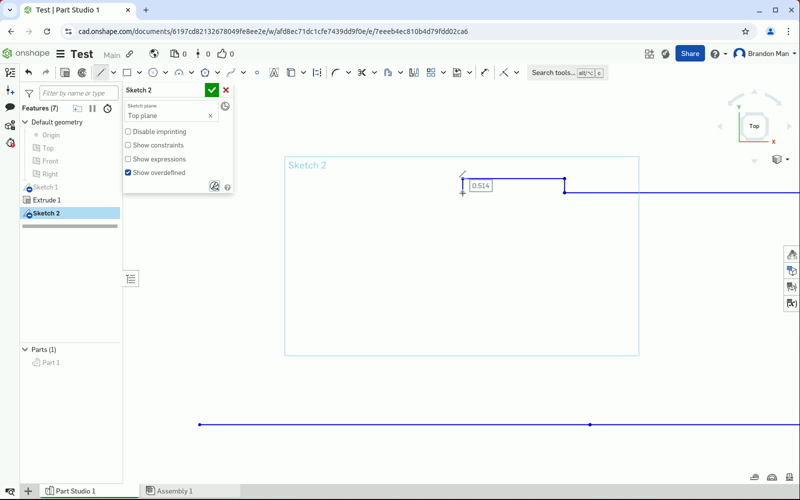
scroll(-6)
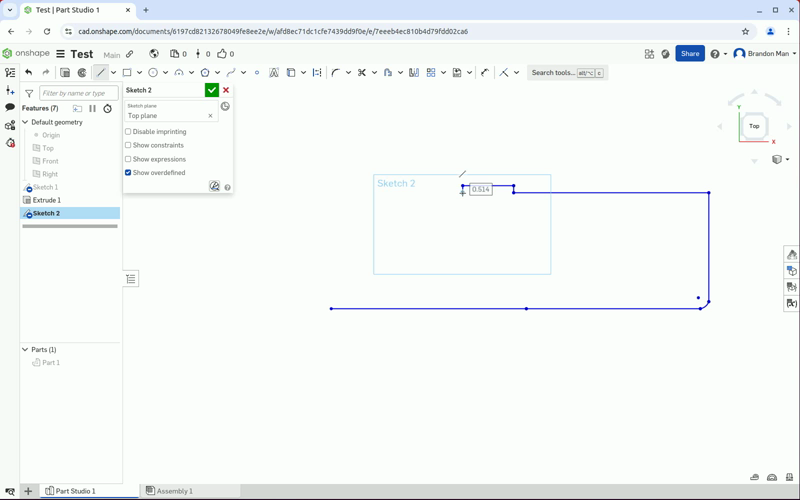
scroll(-6)
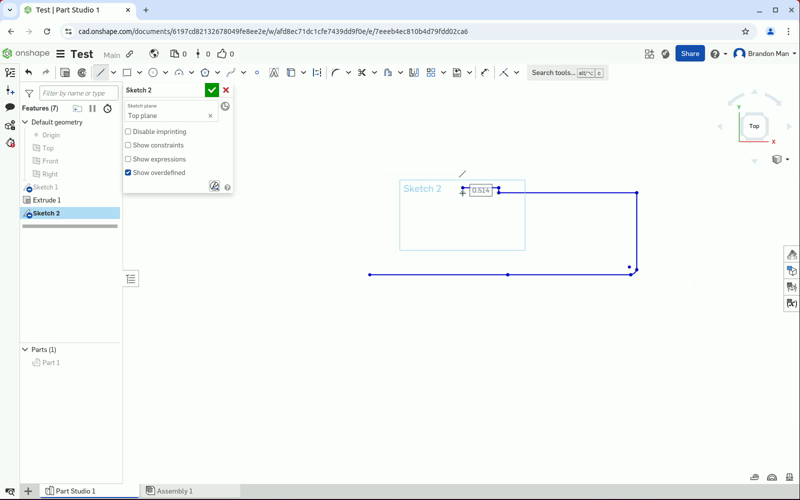
scroll(-6)
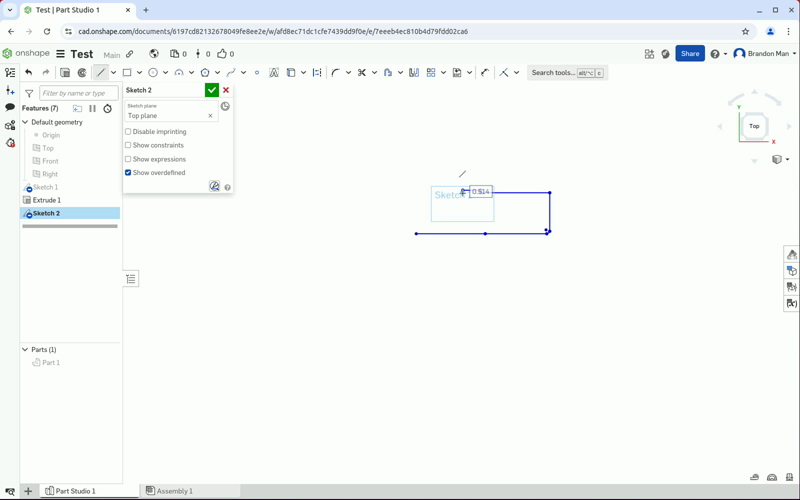
key_up(shift)
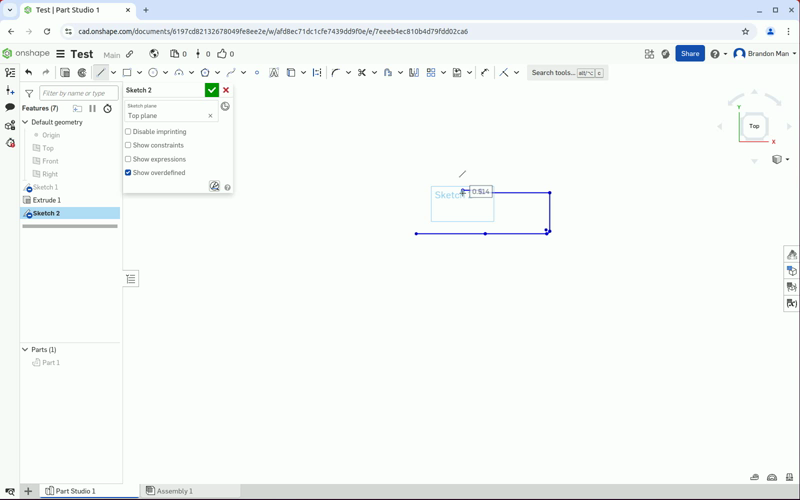
key_down(shift)
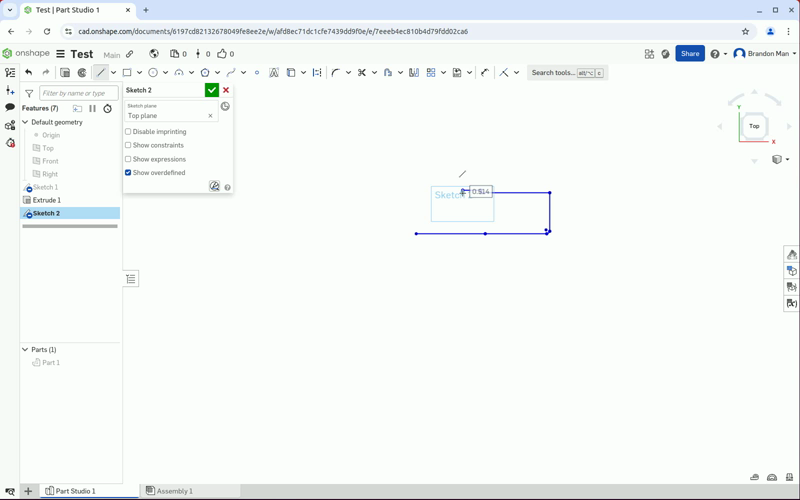
mouse_move(492, 192)
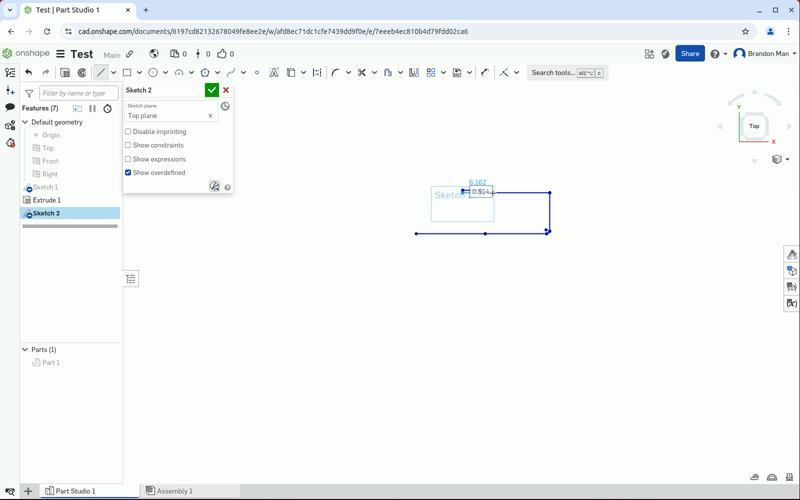
mouse_move(416, 192)
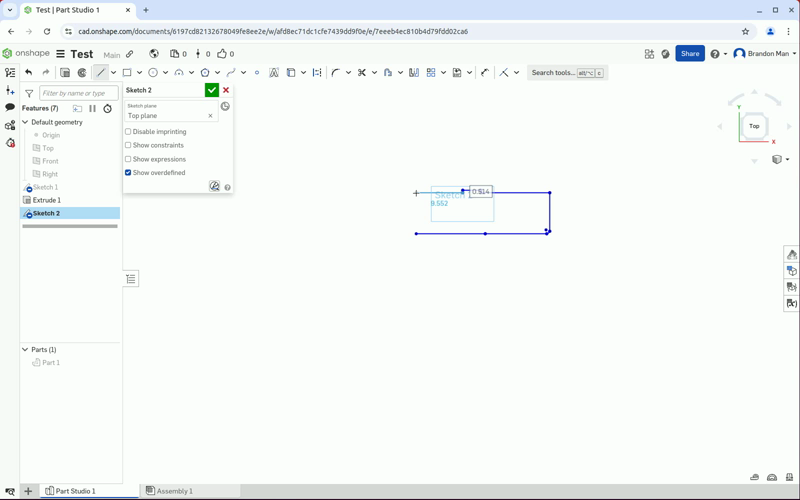
click(416, 192)
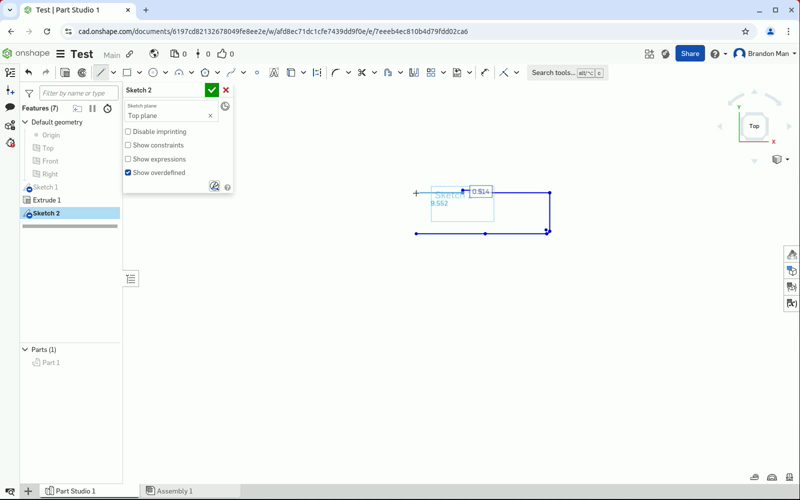
key_up(shift)
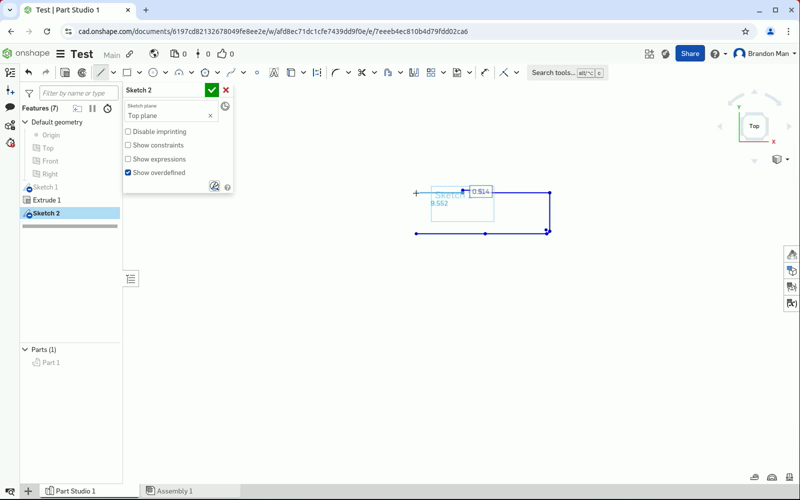
mouse_move(446, 192)
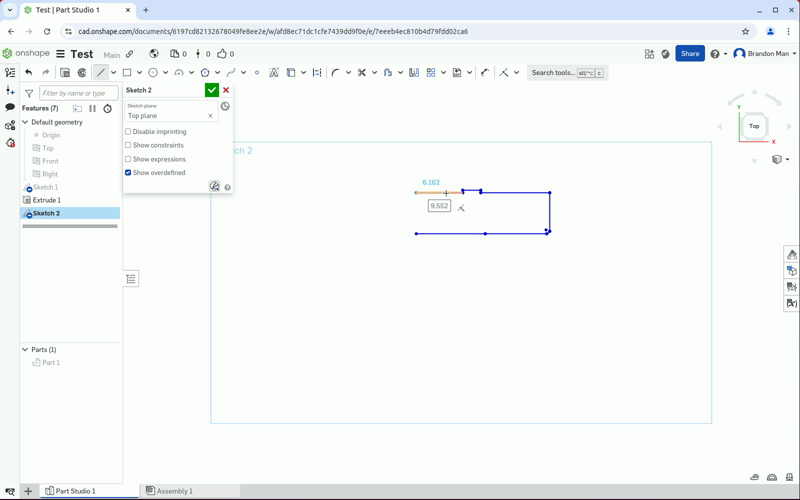
key_down(shift)
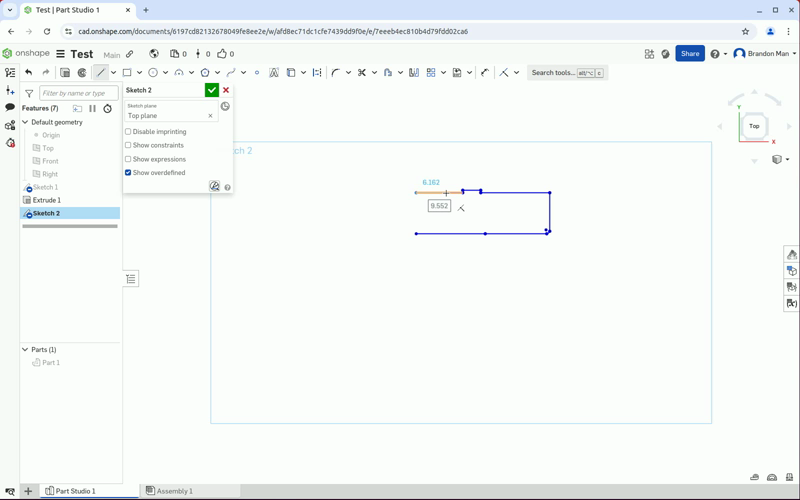
mouse_move(416, 233)
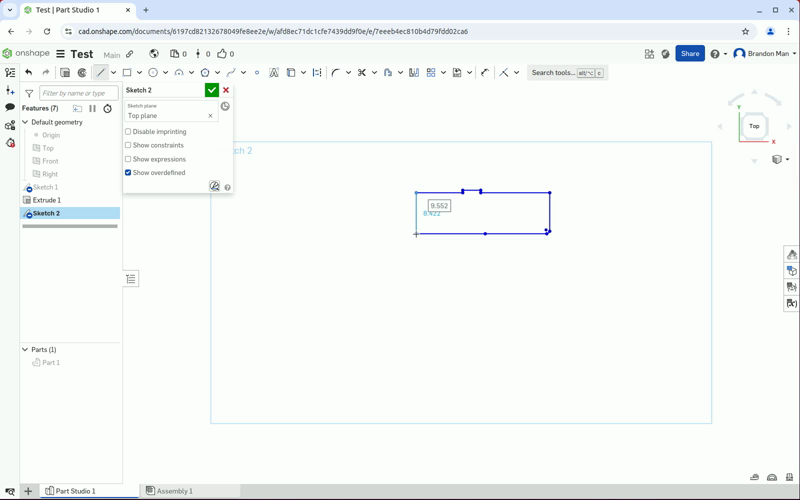
key_up(shift)
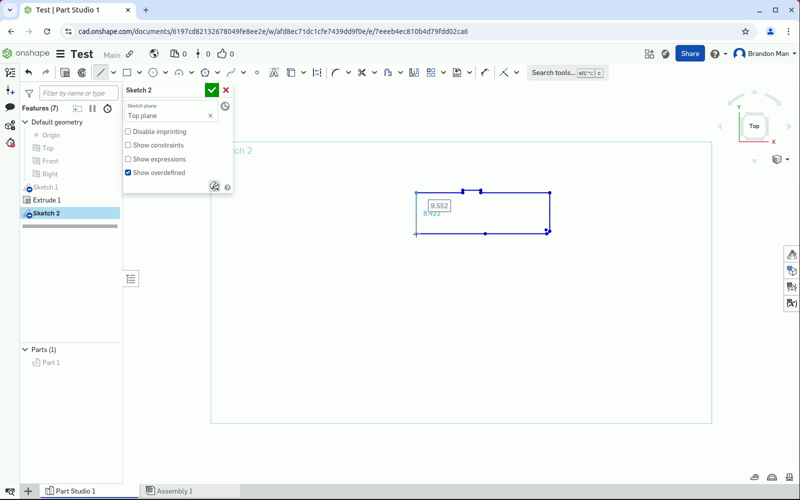
click(416, 233)
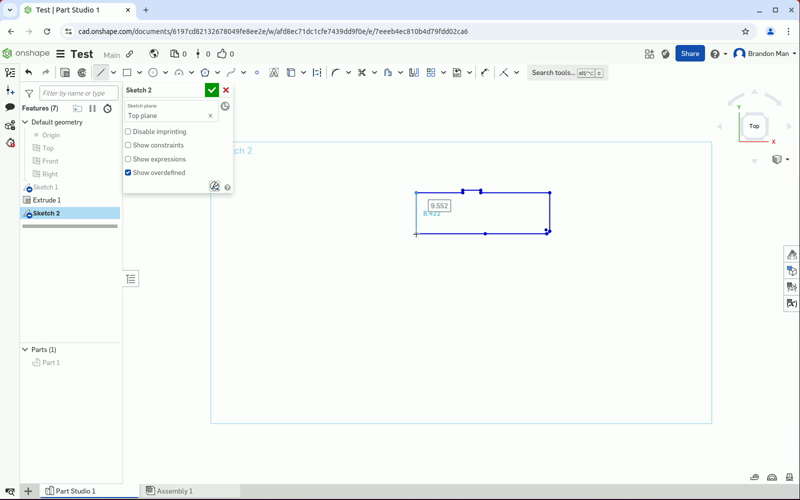
key(esc)
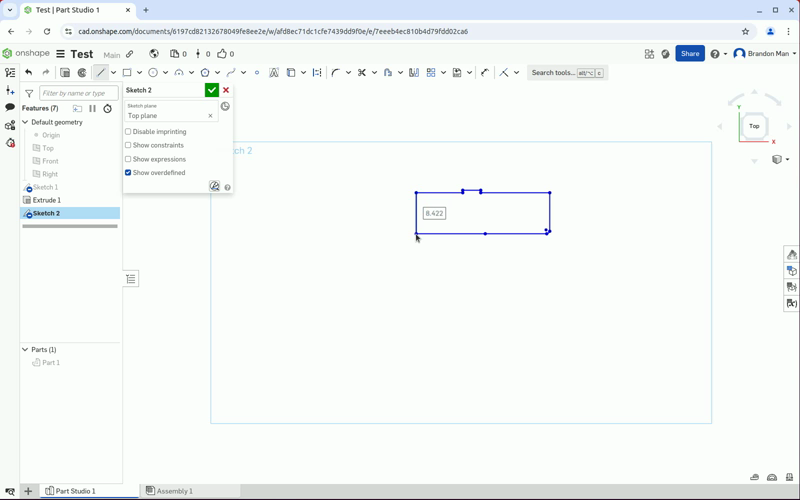
mouse_move(442, 216)
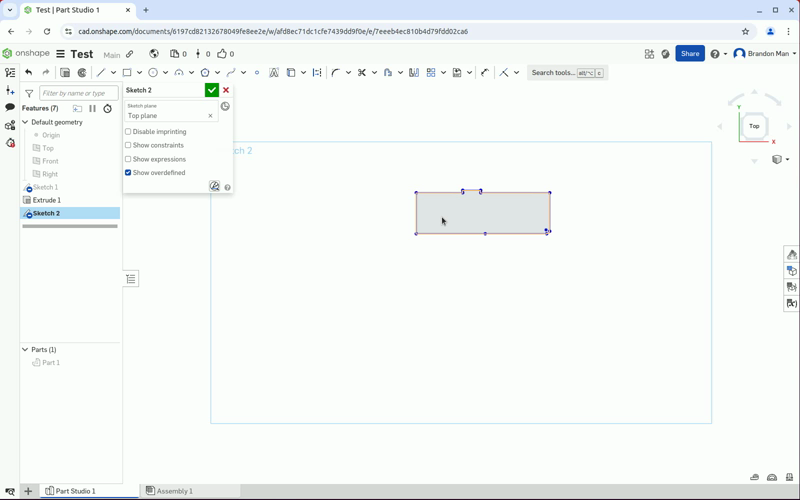
click(442, 216)
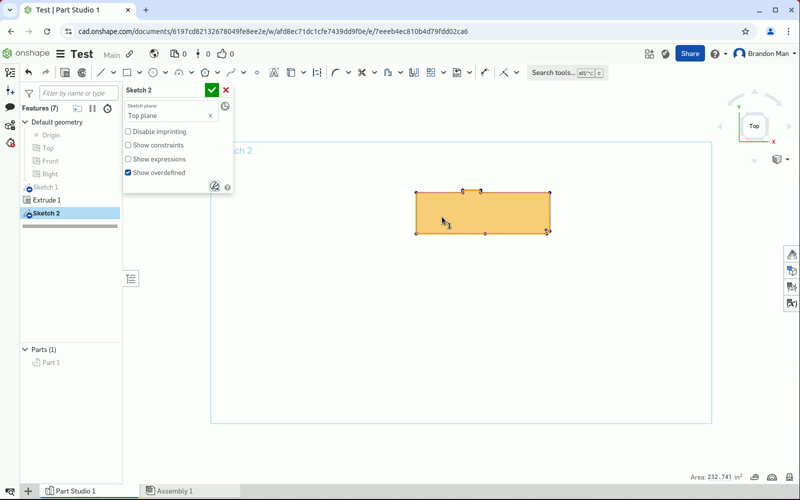
mouse_move(73, 352)
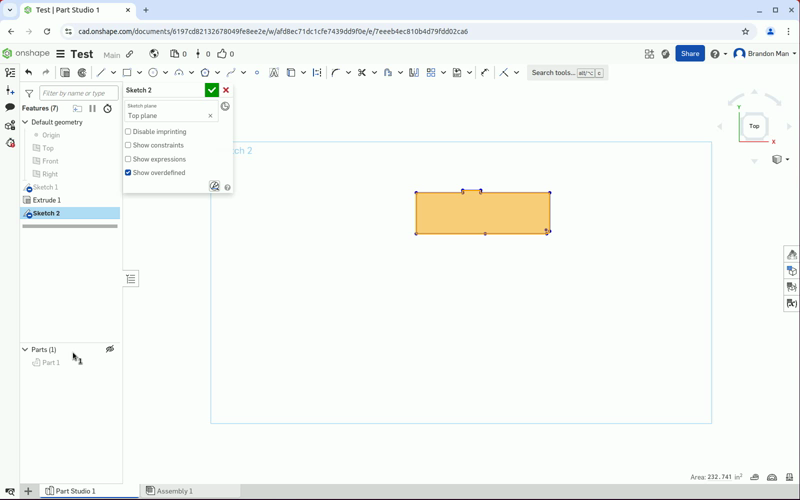
key(shift+y)
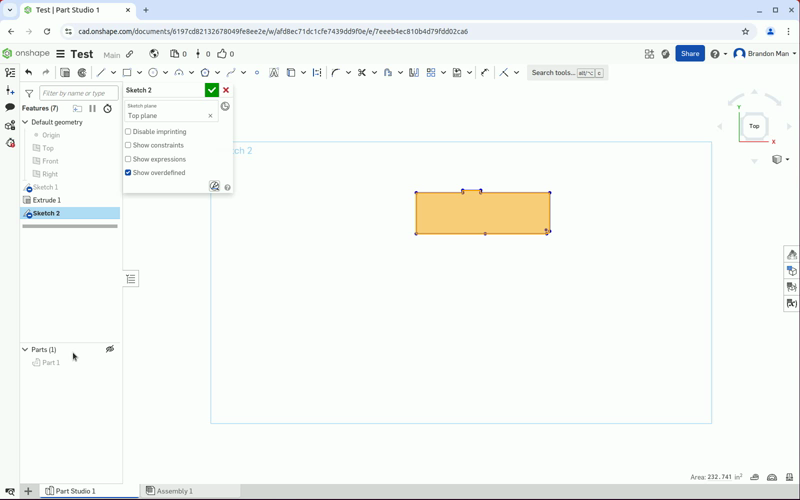
key(shift+e)
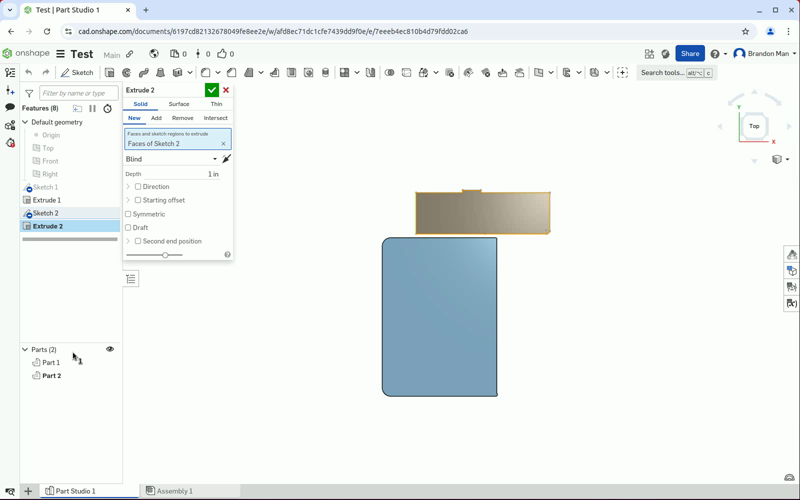
mouse_move(143, 106)
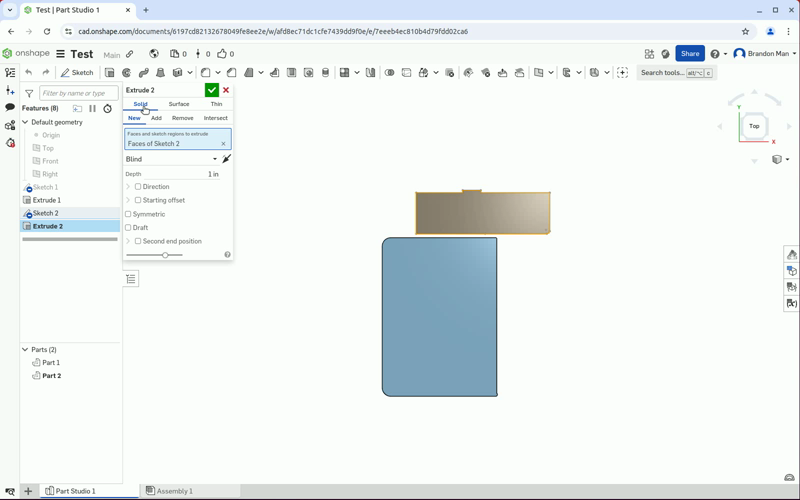
click(143, 106)
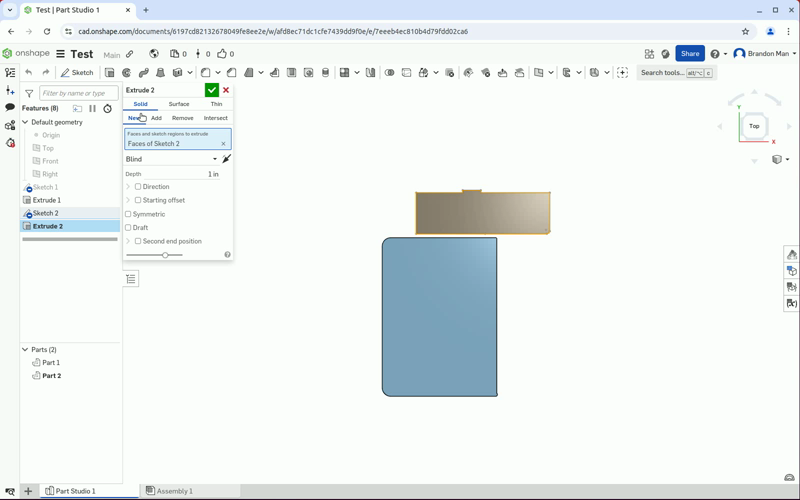
mouse_move(137, 120)
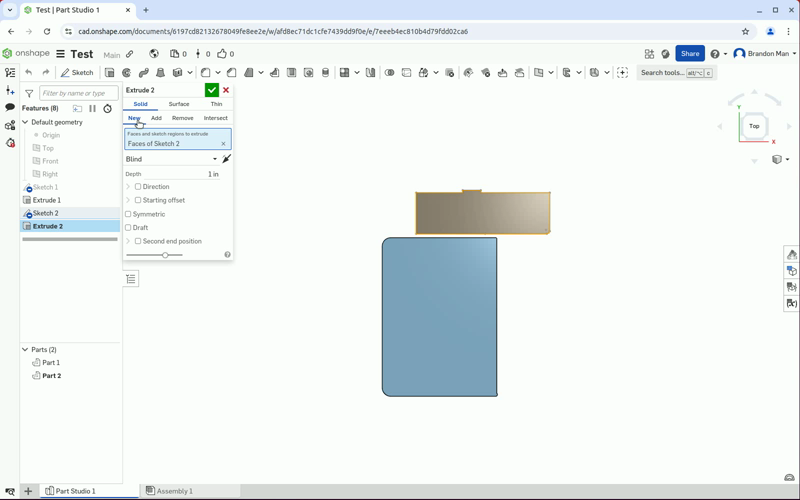
click(137, 120)
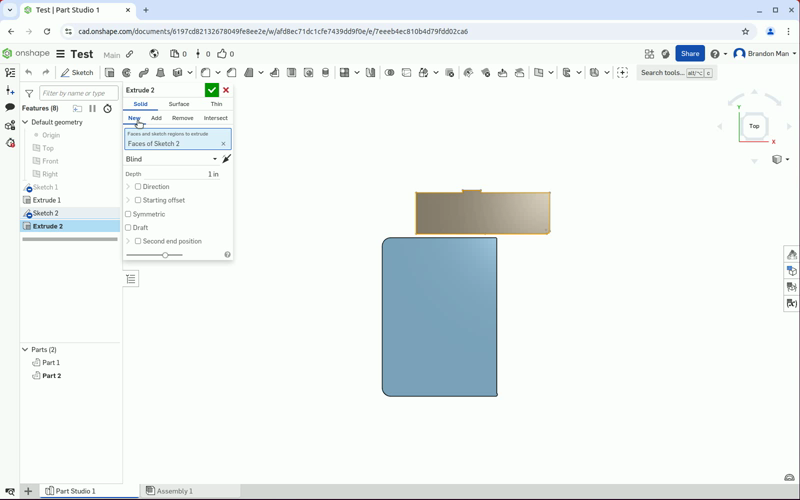
key(tab, 4)
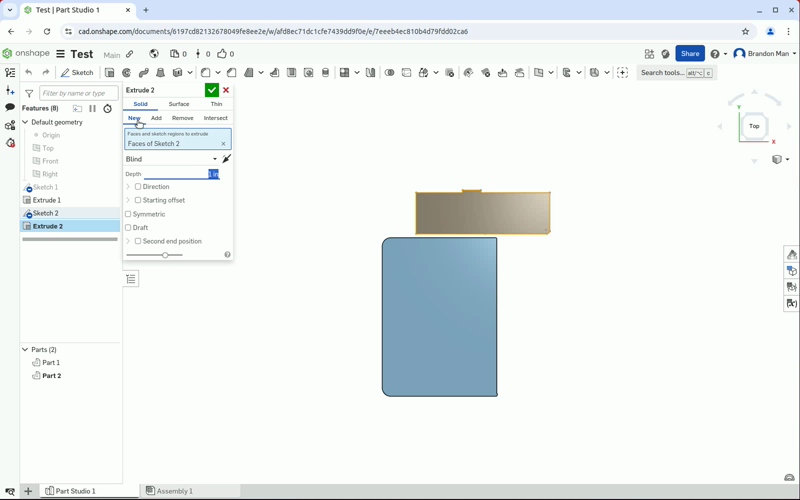
text(0.481)
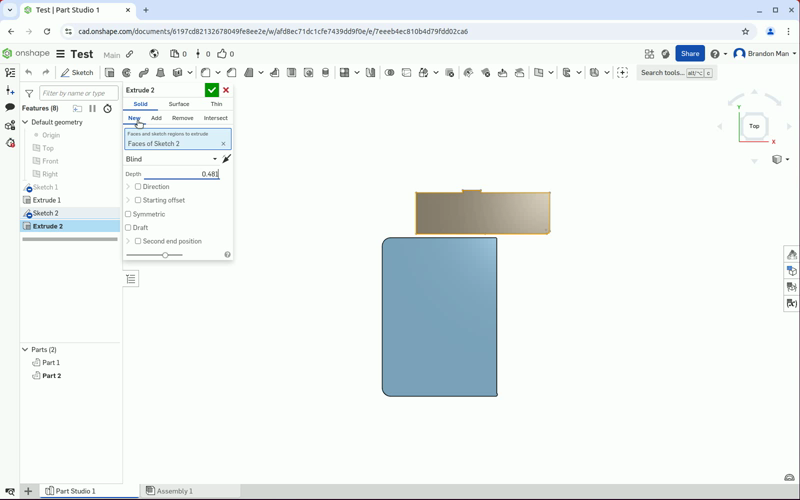
key(enter)
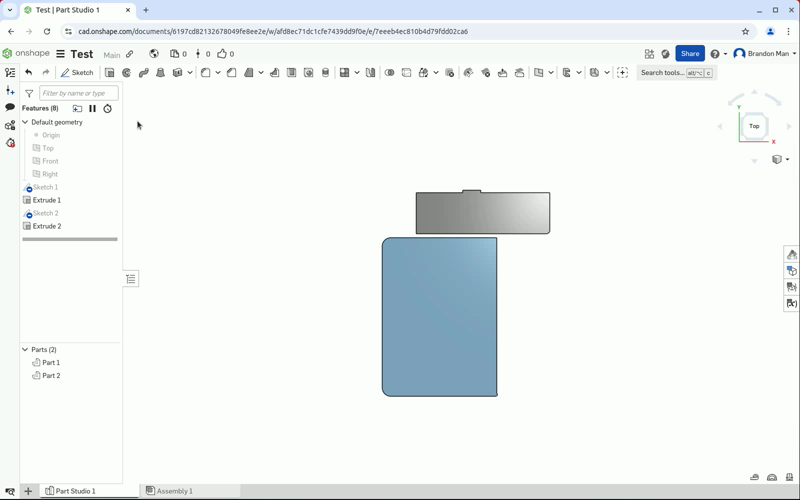
key(shift+h)
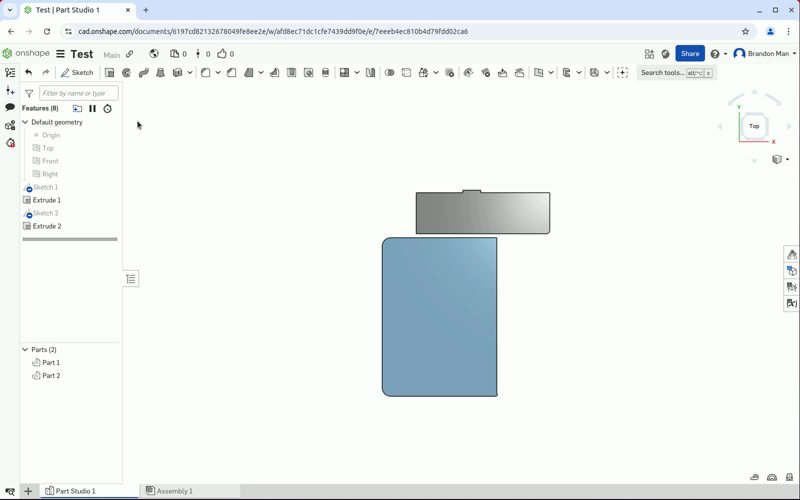
key(shift+h)
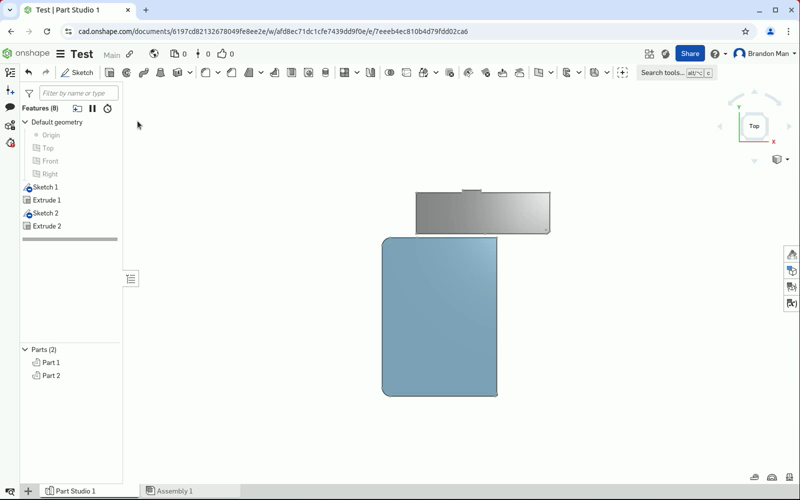
key(shift+7)
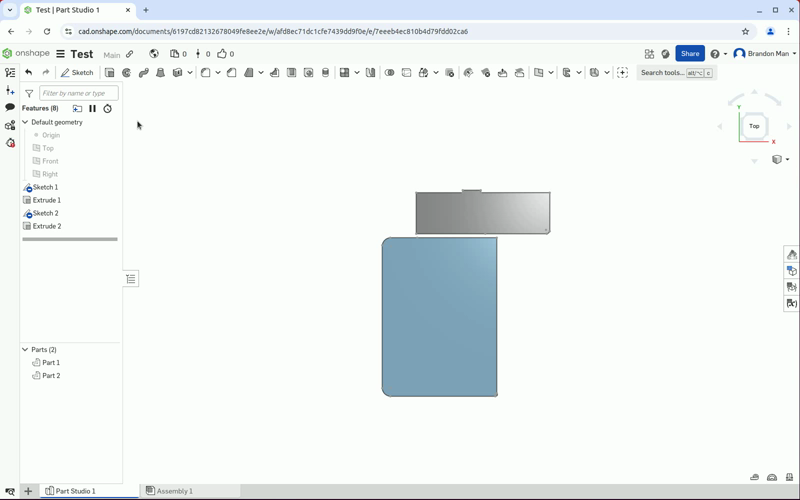
key(up, 3)
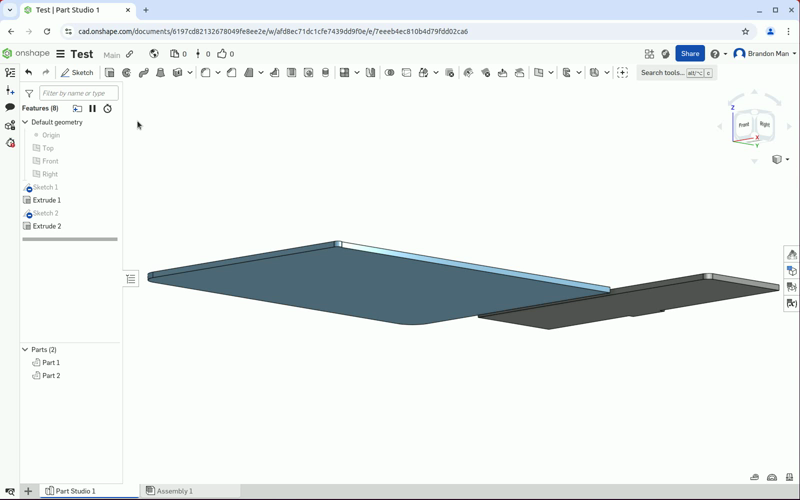
key(left, 3)
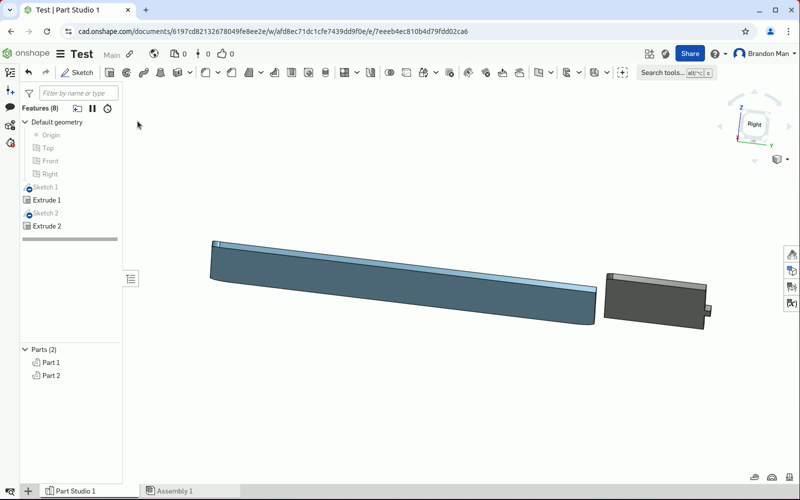
key(right, 3)
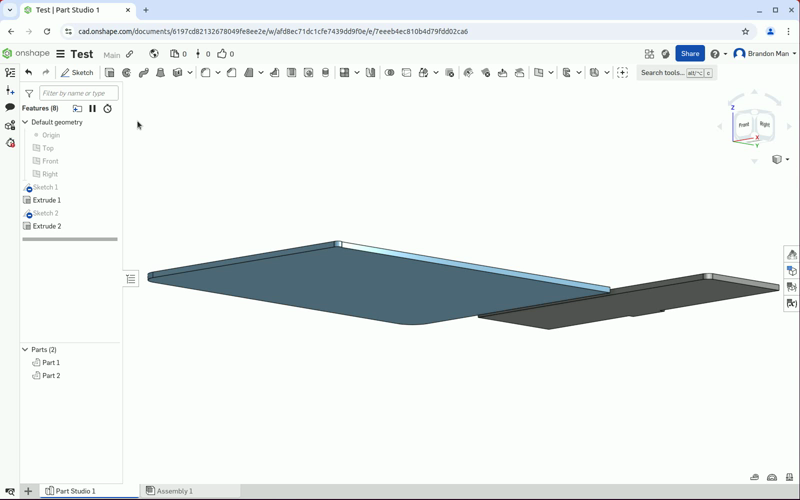
key(down, 3)
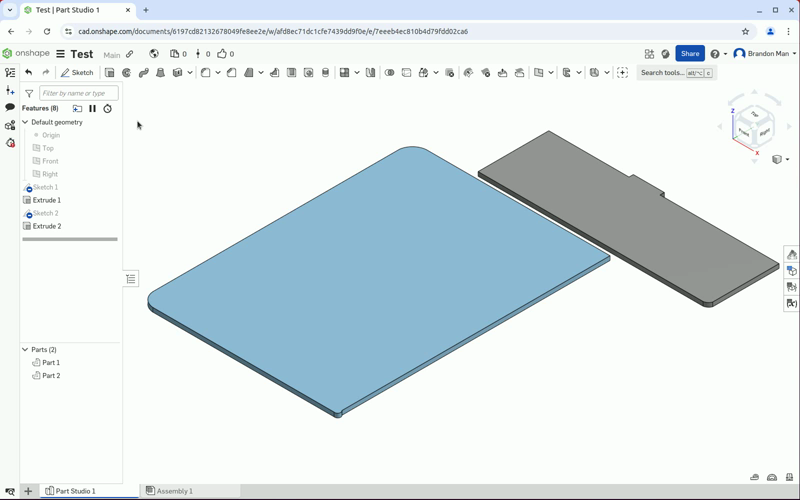
mouse_move(73, 189)
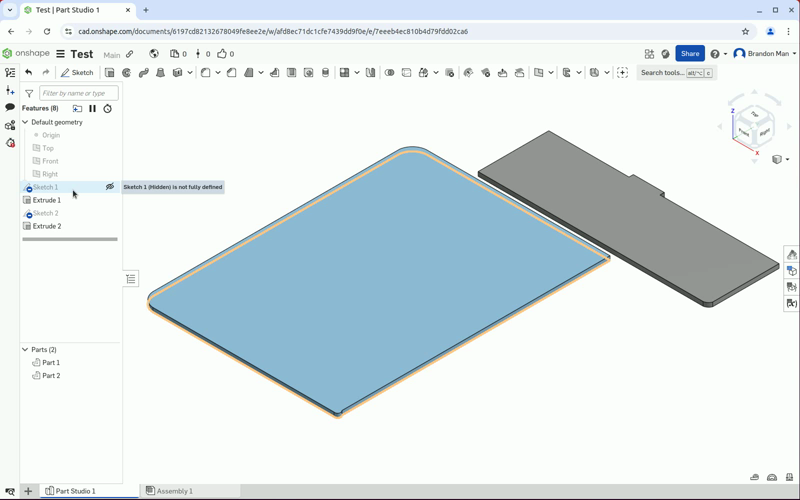
click(73, 189)